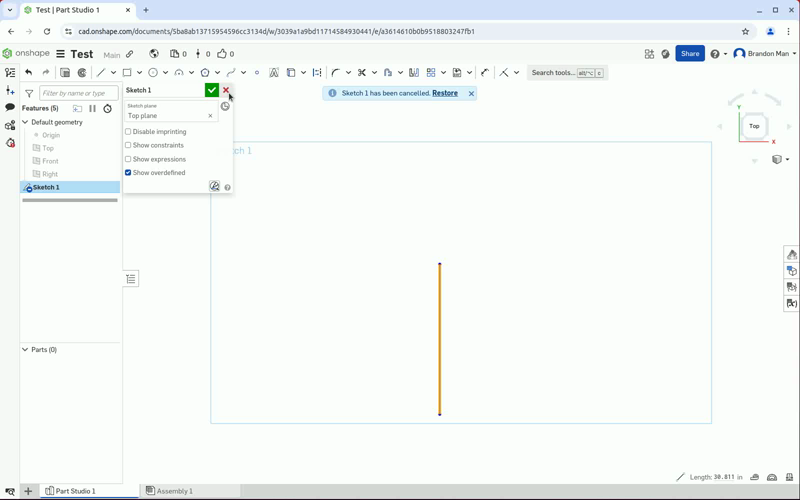
key(shift+h)
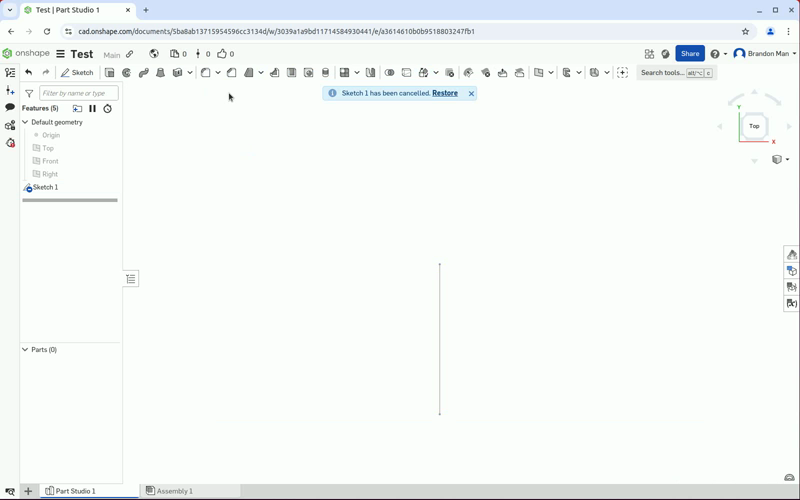
key(shift+s)
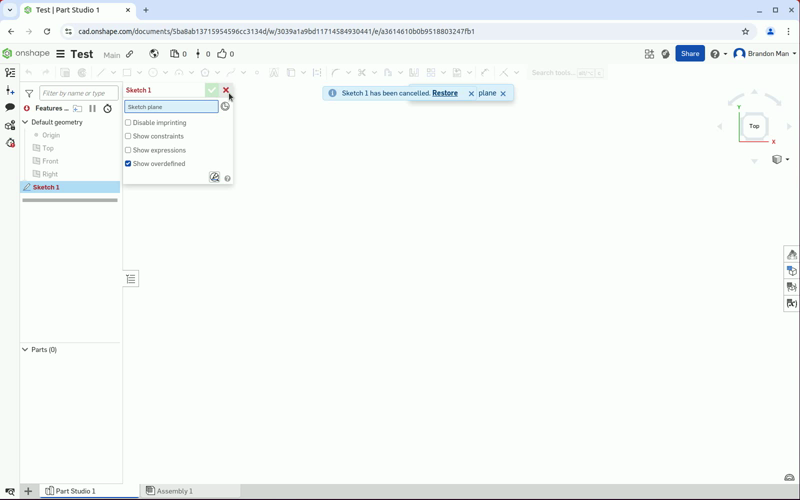
mouse_move(73, 150)
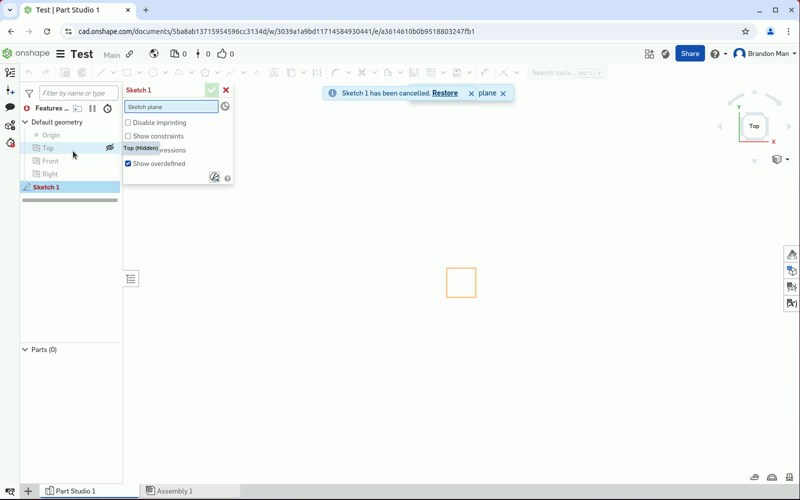
click(73, 150)
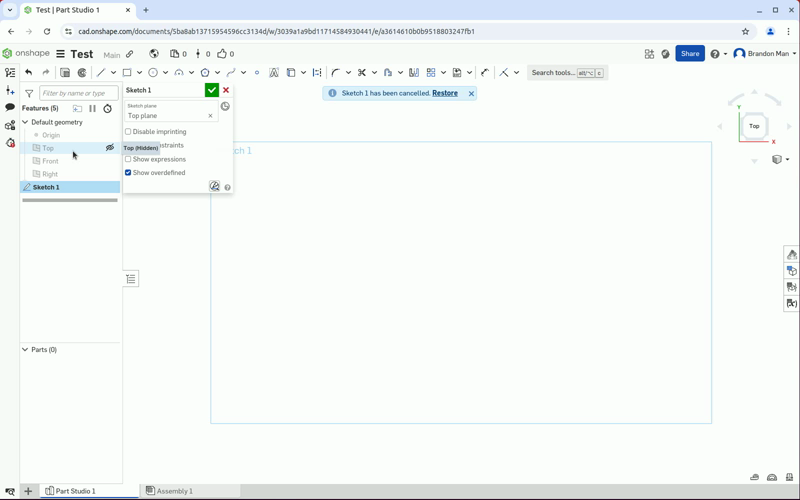
mouse_move(73, 352)
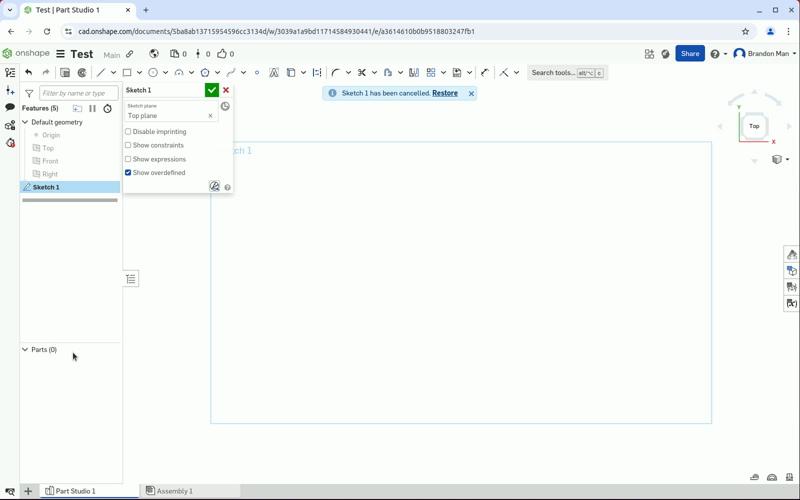
key(y)
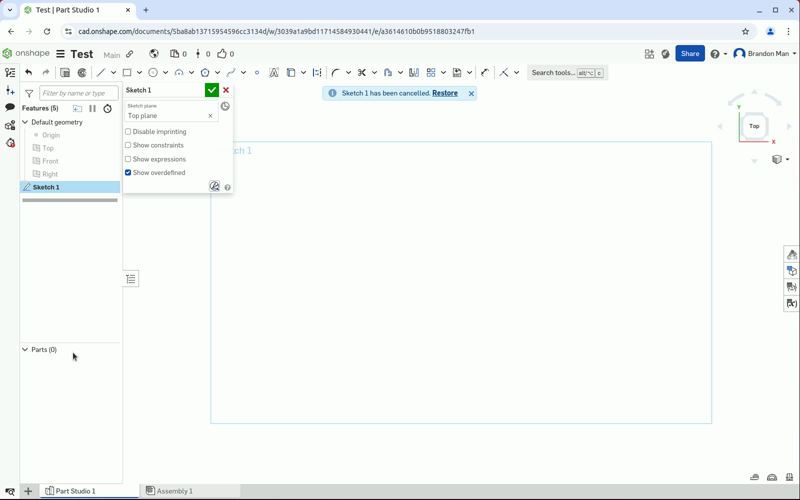
key(a)
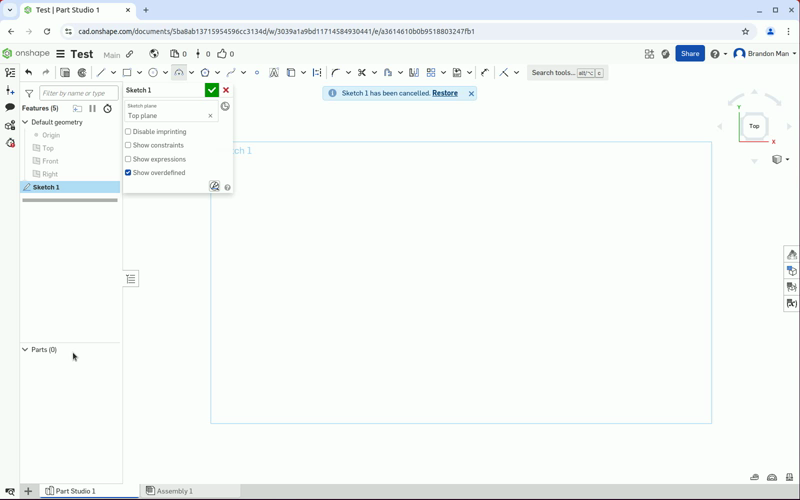
key_down(shift)
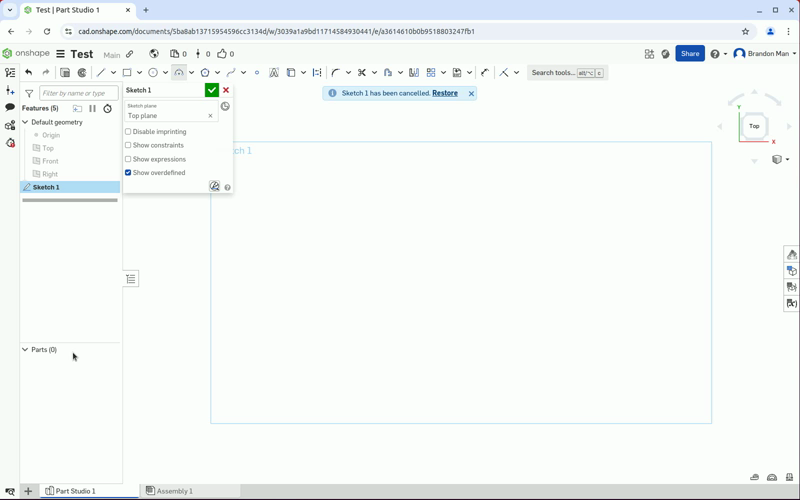
mouse_move(494, 312)
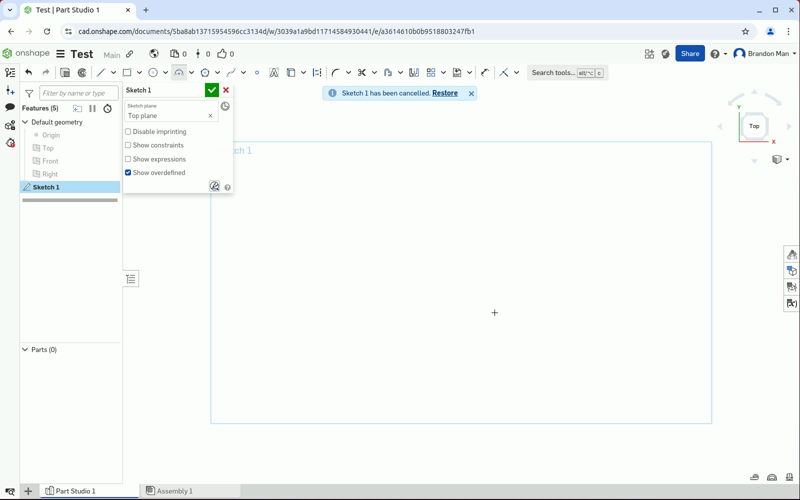
click(494, 312)
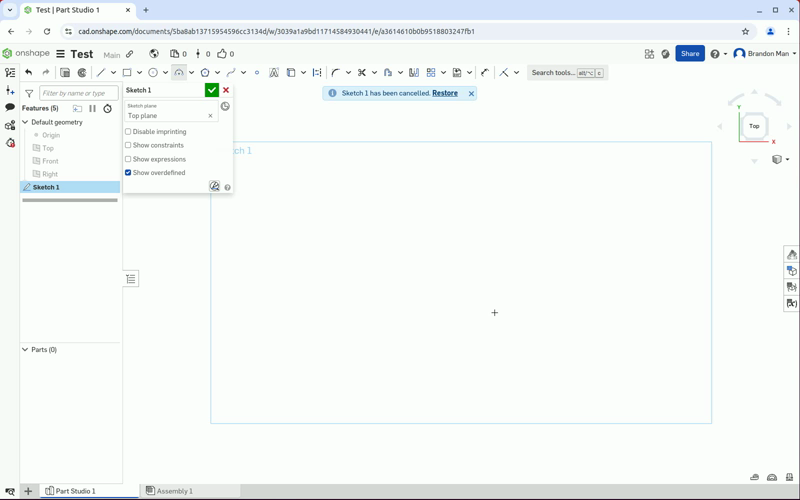
key_up(shift)
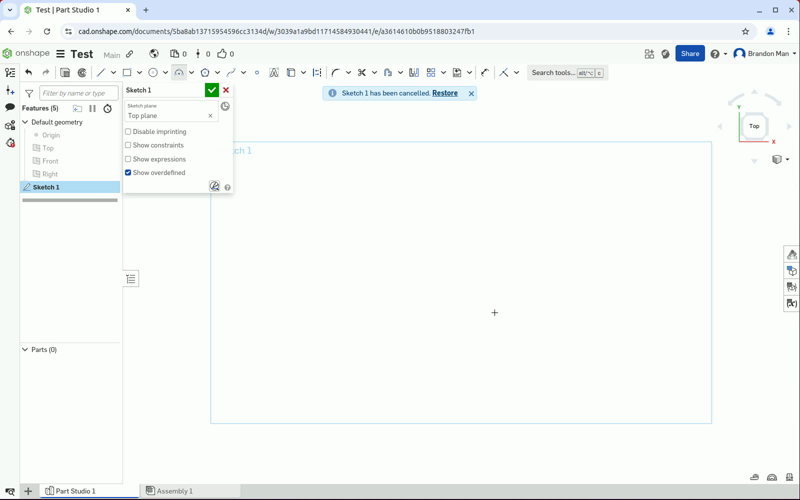
key_down(shift)
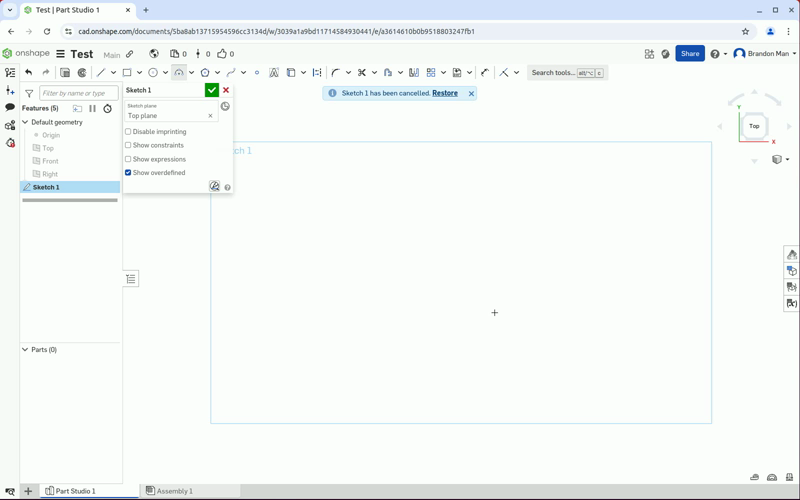
mouse_move(494, 252)
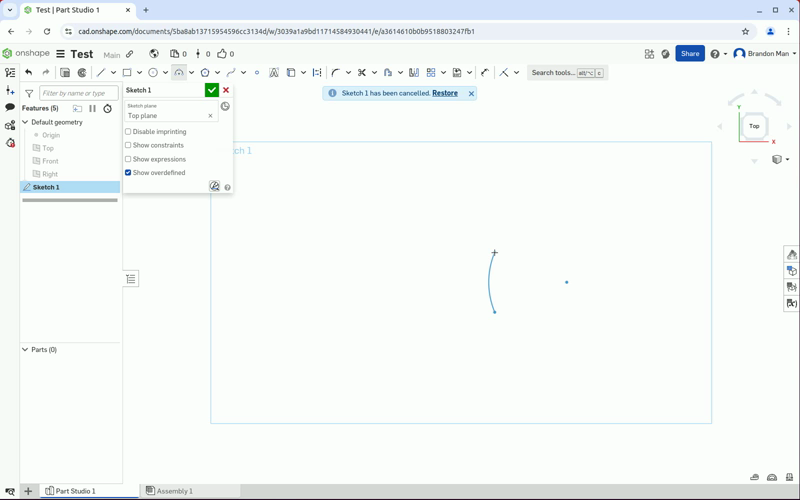
click(494, 252)
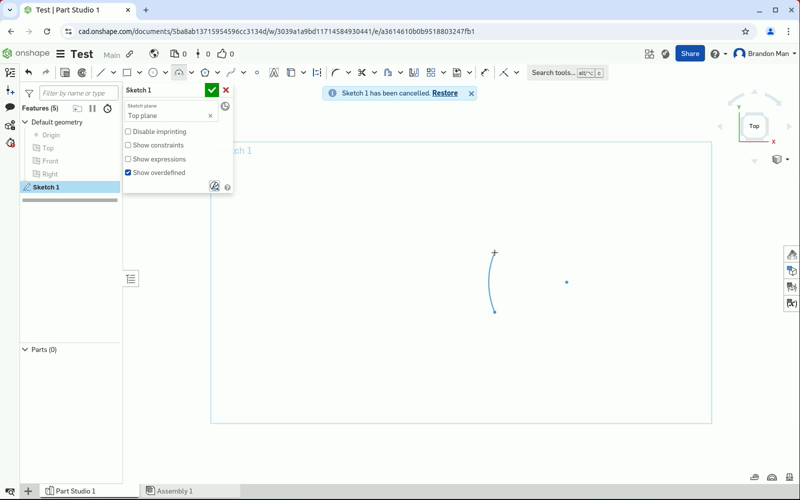
mouse_move(483, 282)
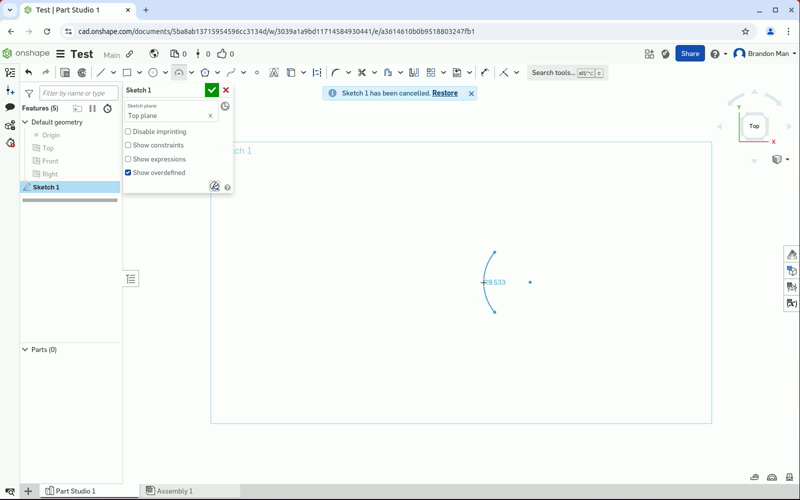
click(483, 282)
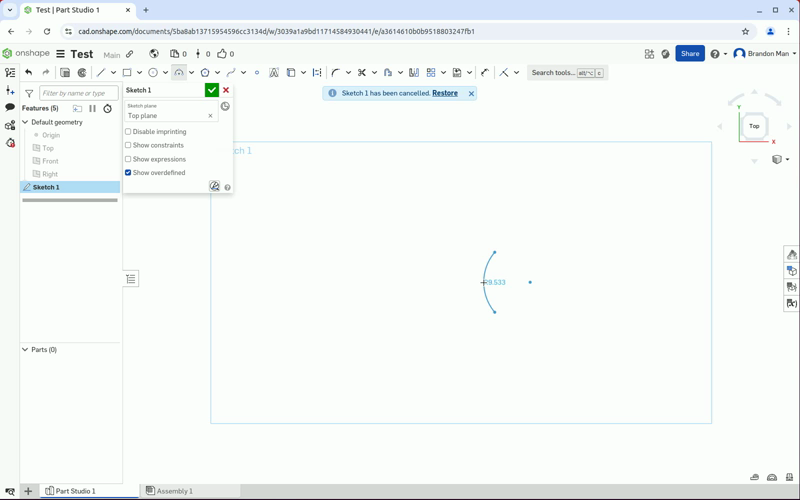
key_up(shift)
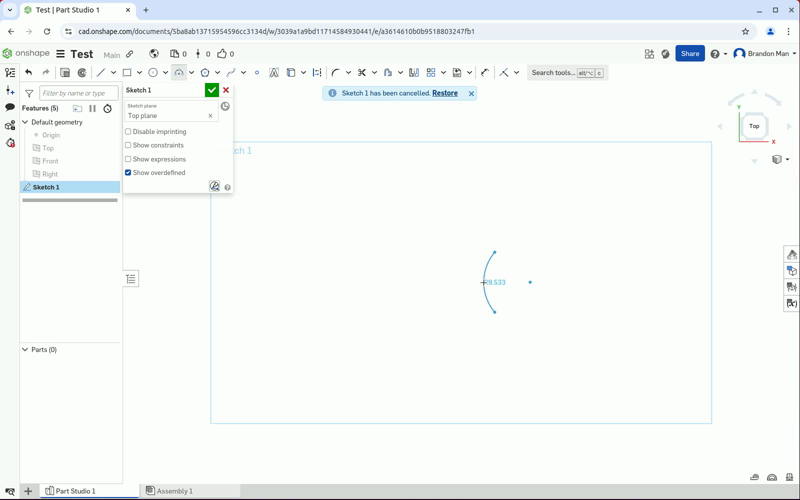
mouse_move(494, 252)
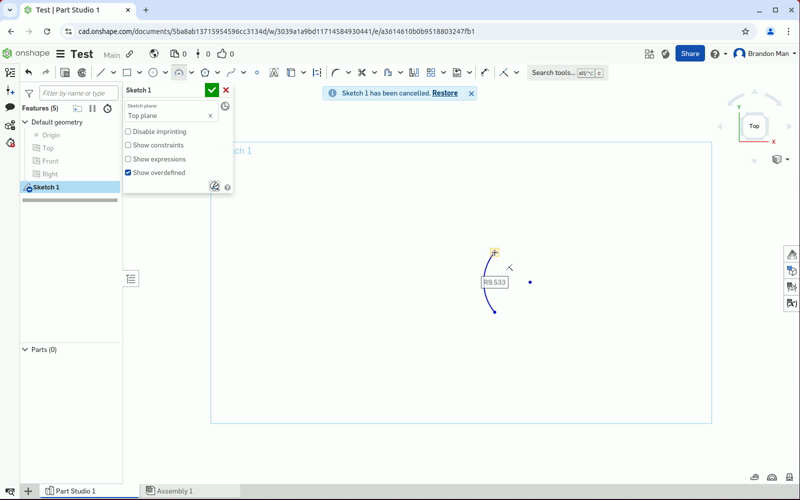
click(494, 252)
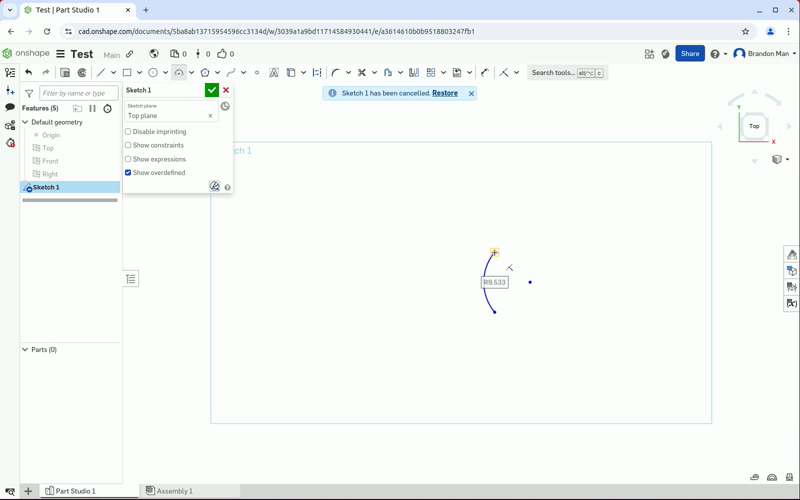
mouse_move(494, 312)
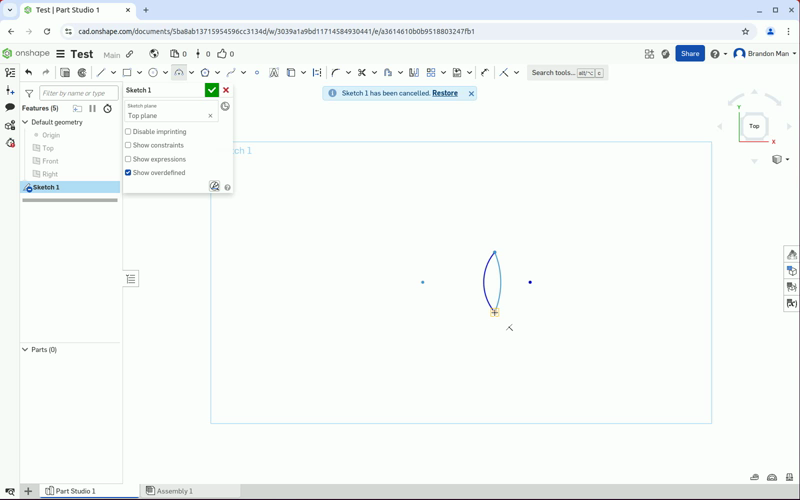
click(494, 312)
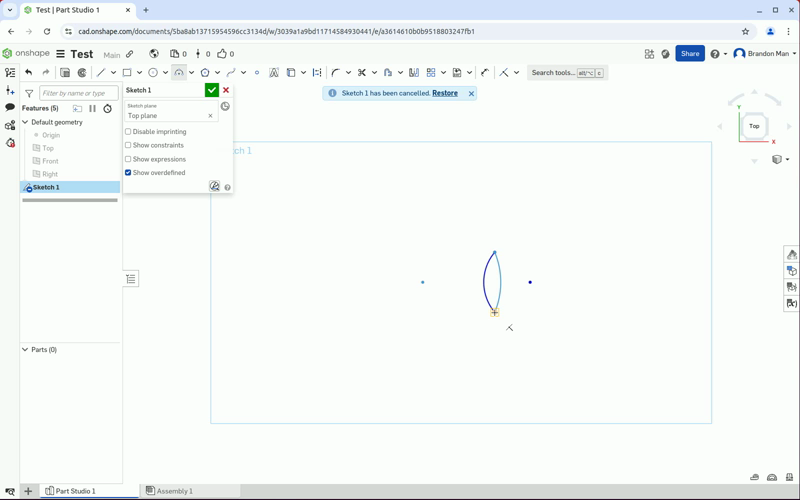
key_down(shift)
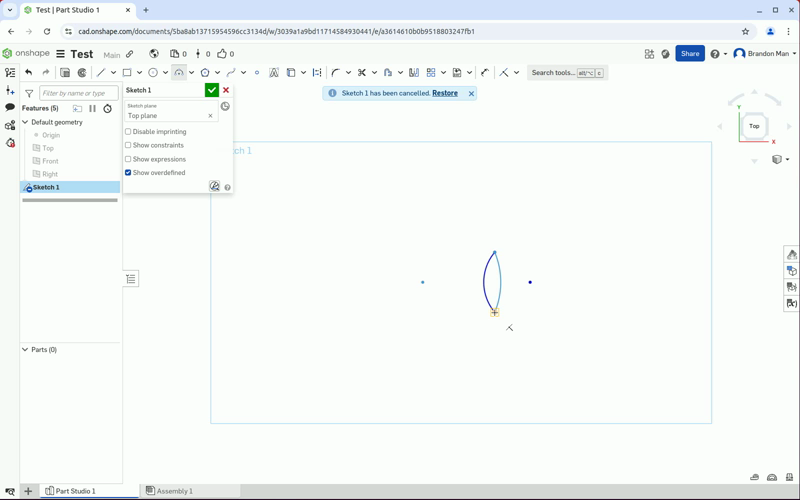
mouse_move(415, 282)
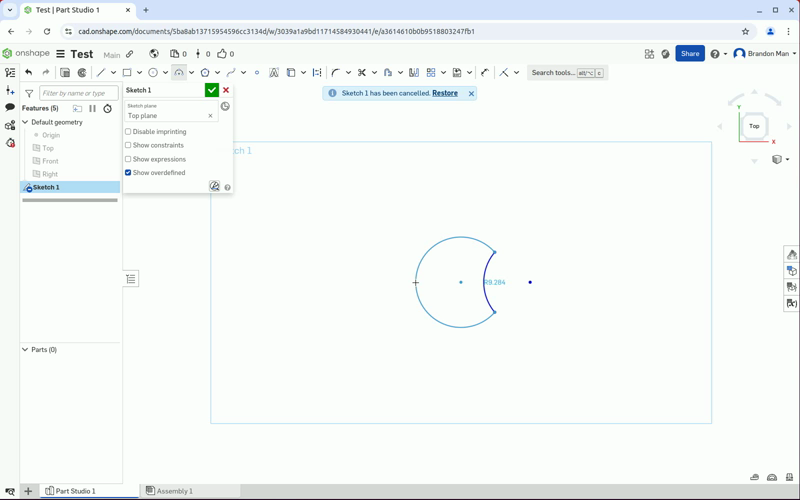
click(415, 282)
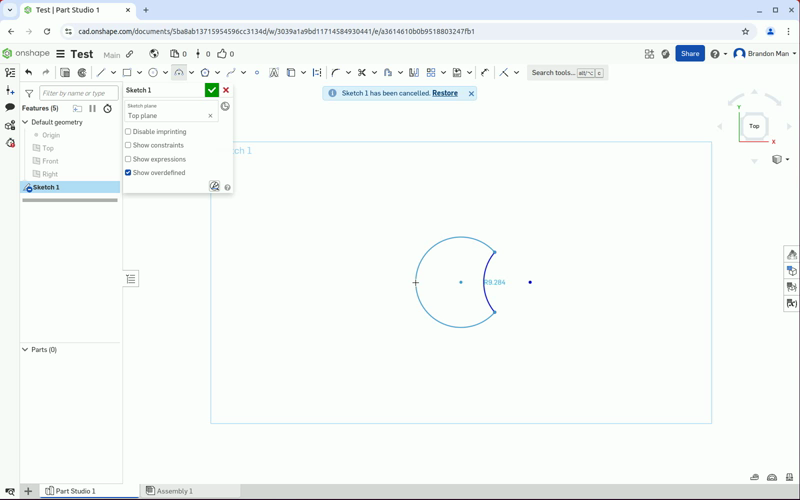
key_up(shift)
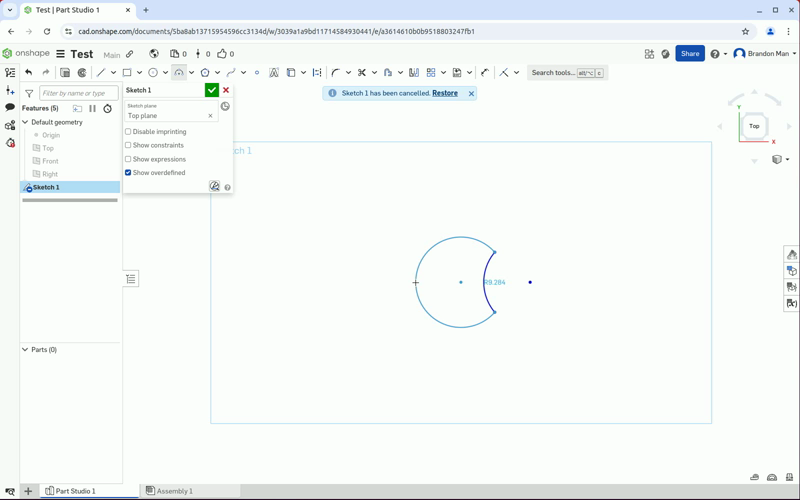
key(esc)
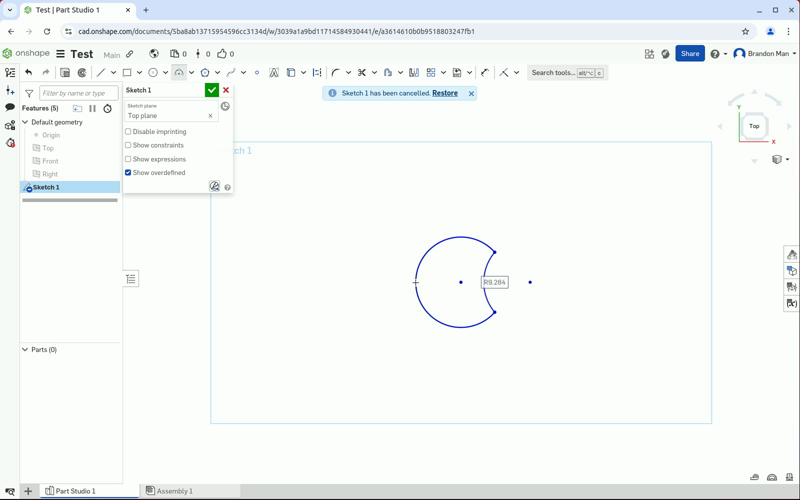
mouse_move(422, 269)
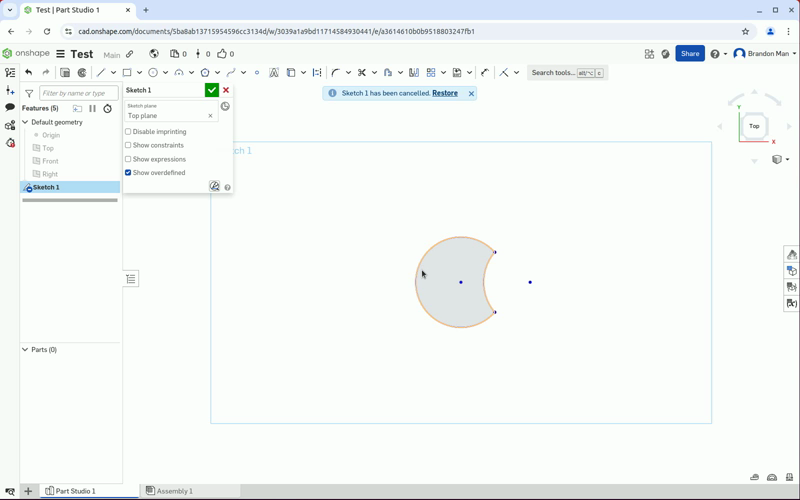
click(422, 269)
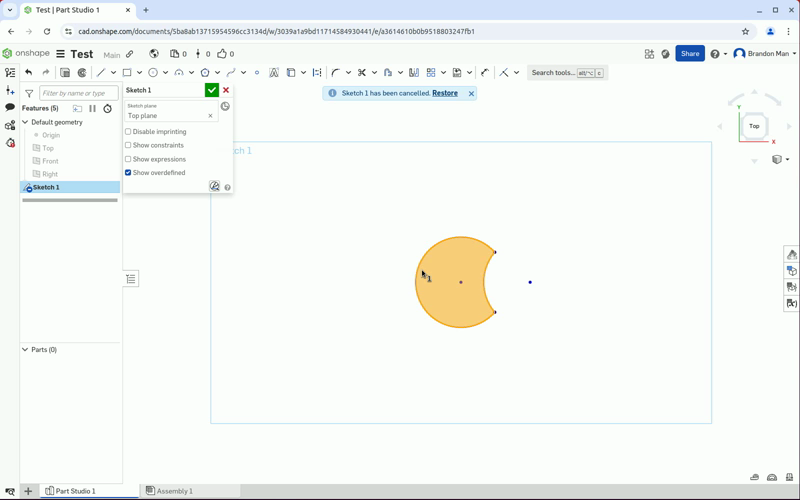
mouse_move(73, 352)
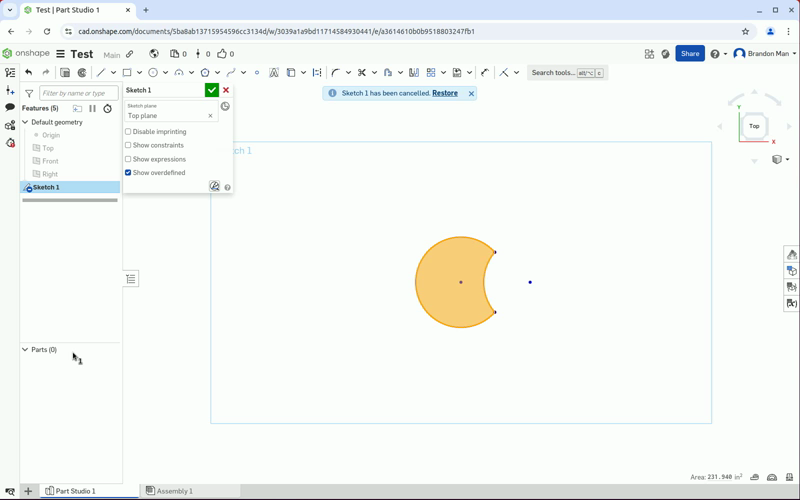
key(shift+y)
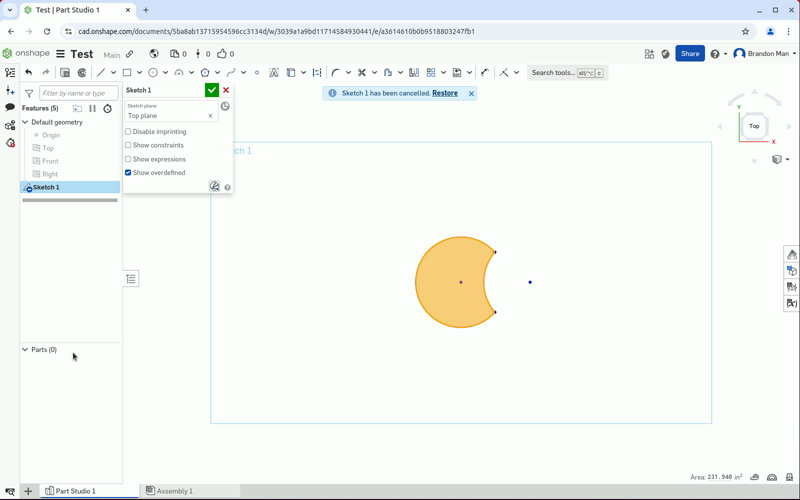
key(shift+e)
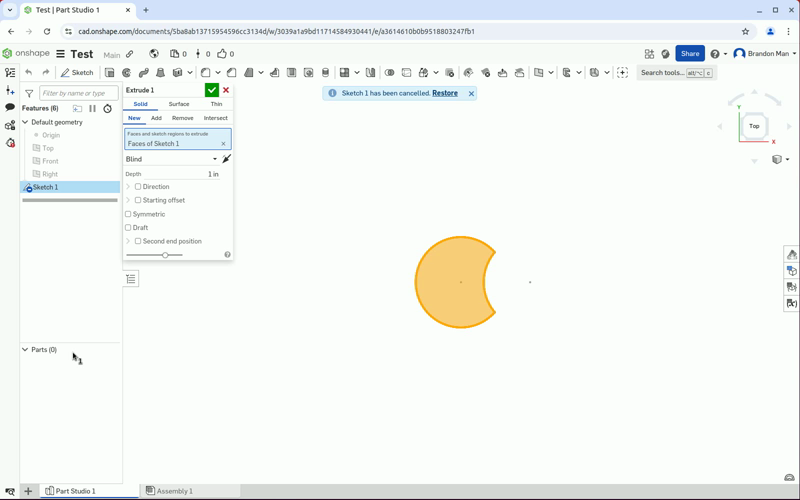
mouse_move(143, 106)
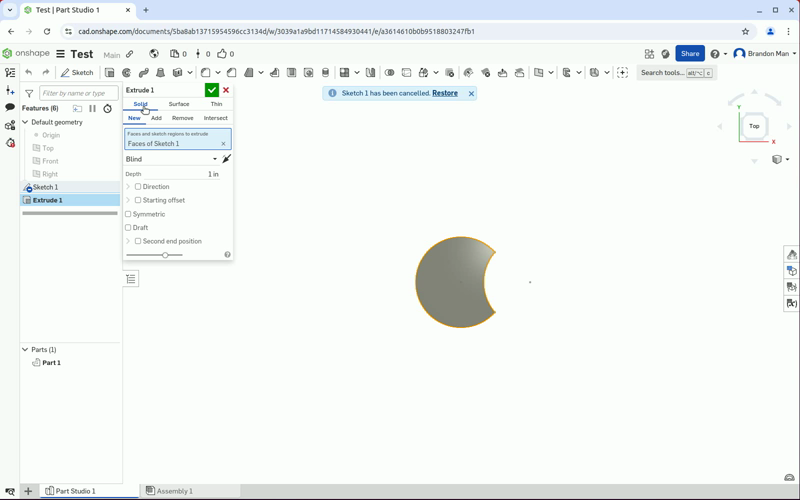
click(143, 106)
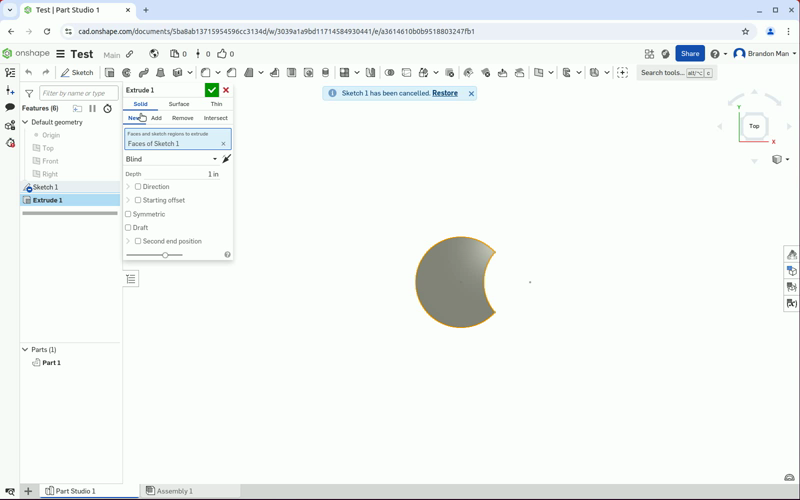
mouse_move(137, 120)
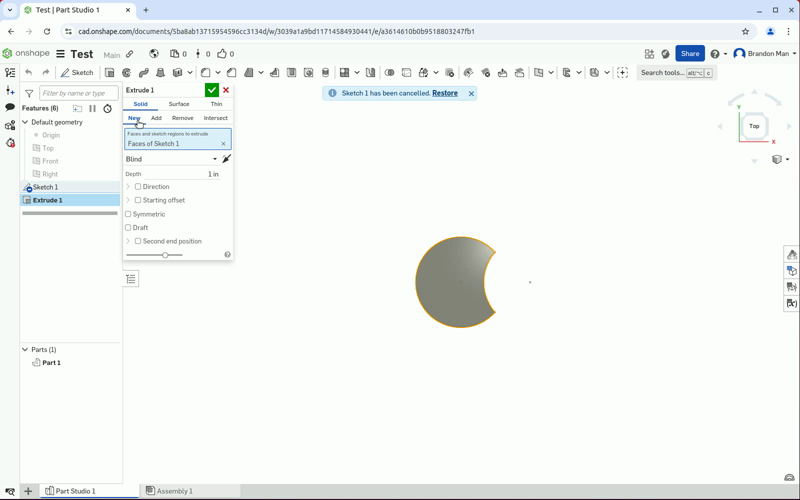
click(137, 120)
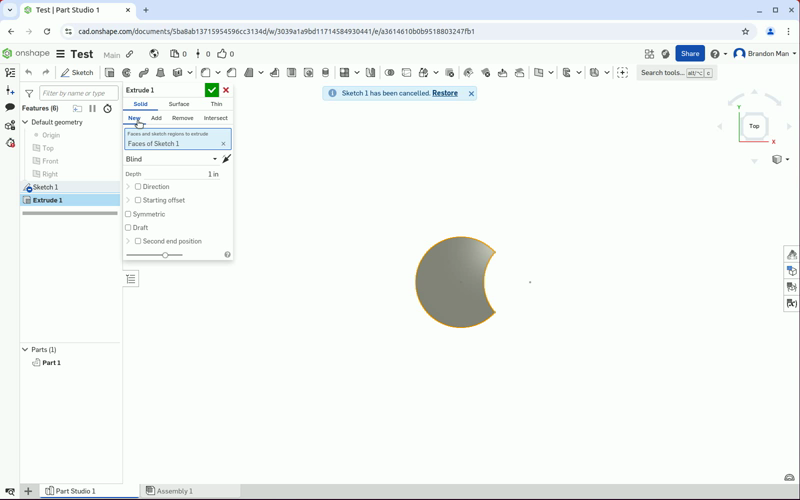
key(tab, 4)
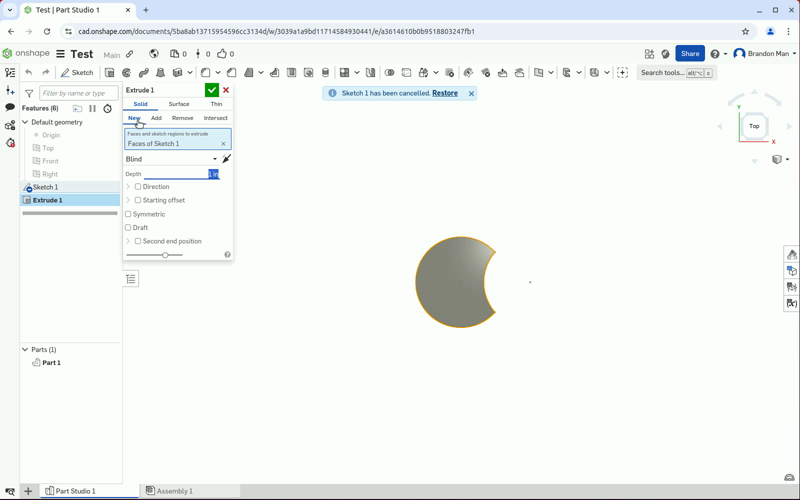
text(2.407)
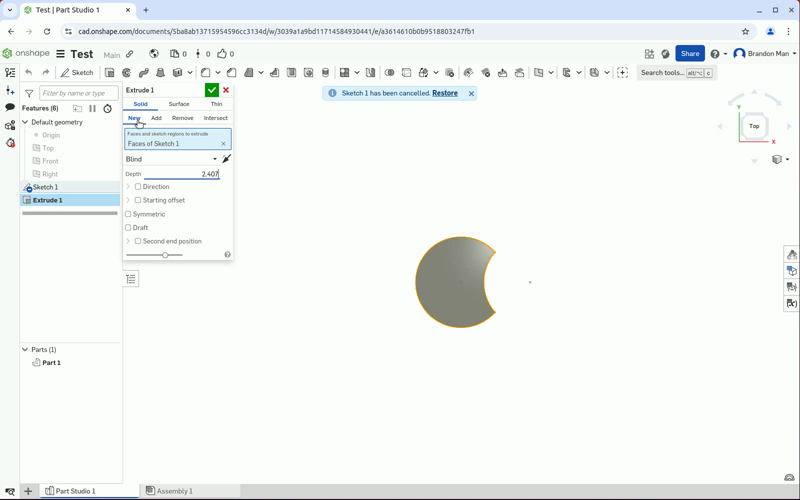
key(enter)
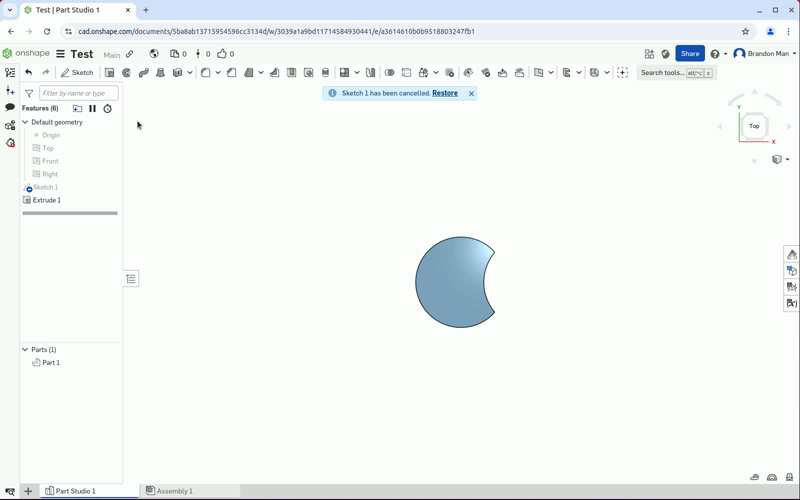
key(shift+h)
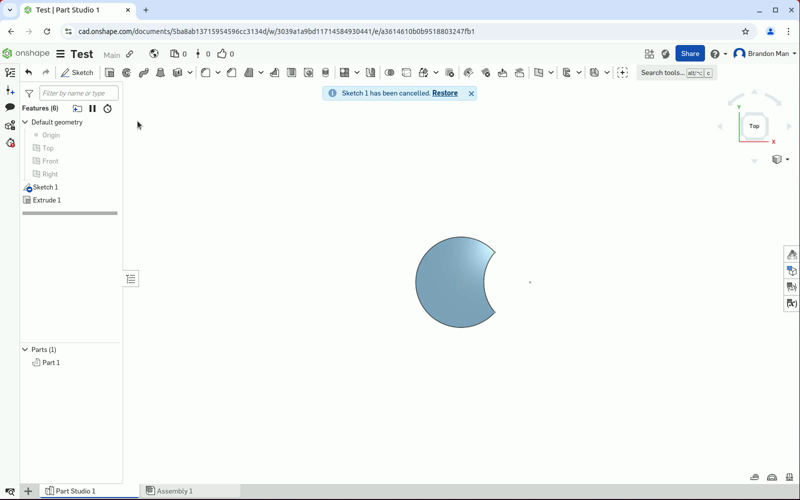
key(shift+h)
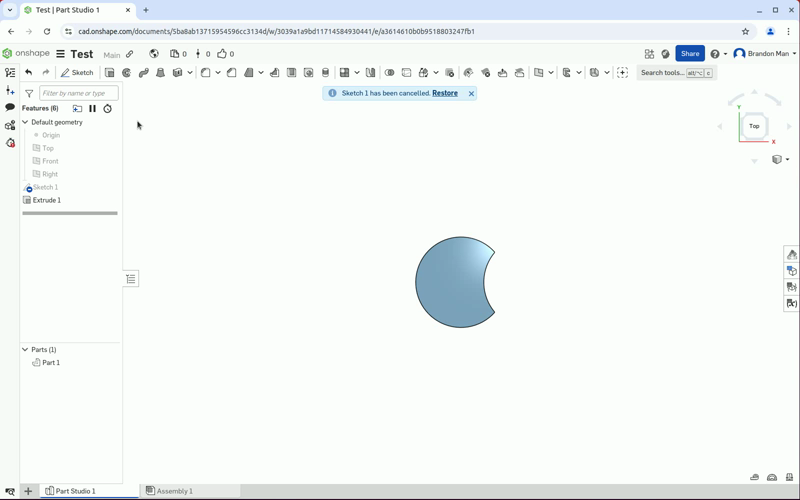
mouse_move(73, 189)
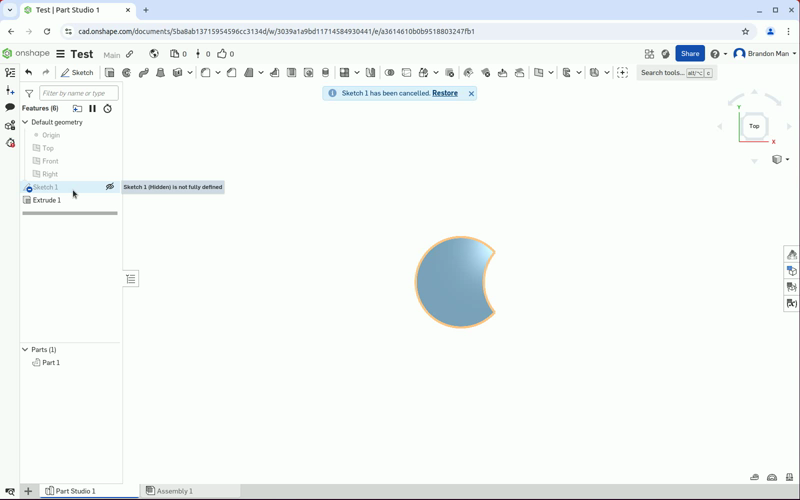
click(73, 189)
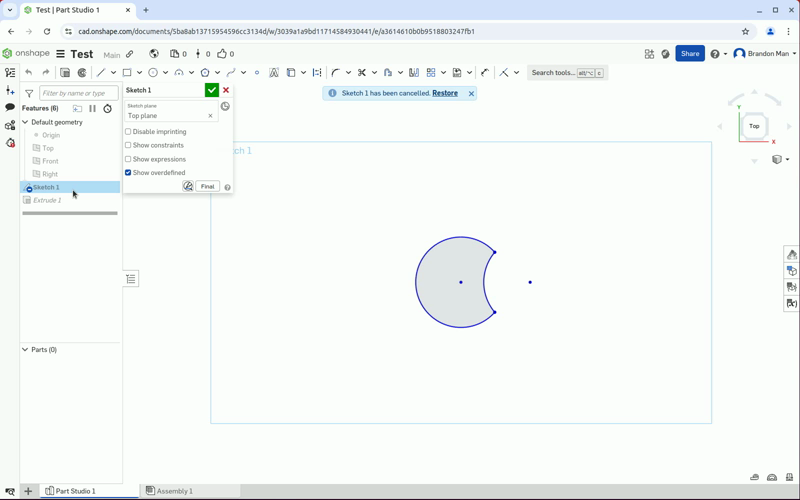
mouse_move(229, 92)
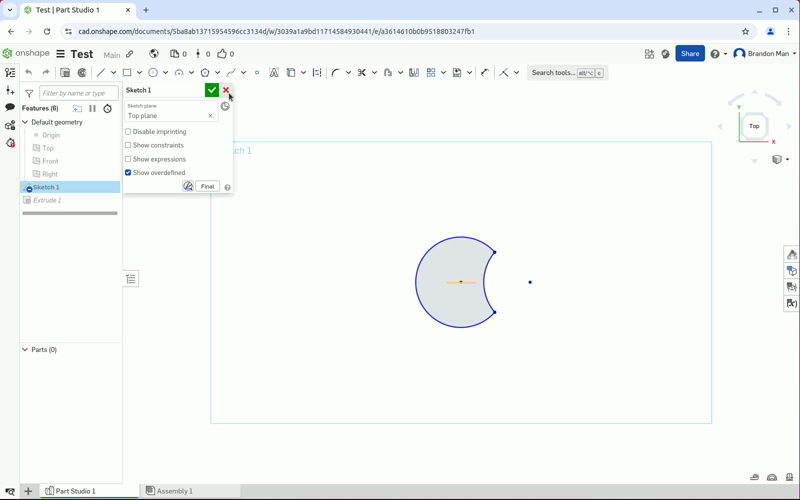
click(229, 92)
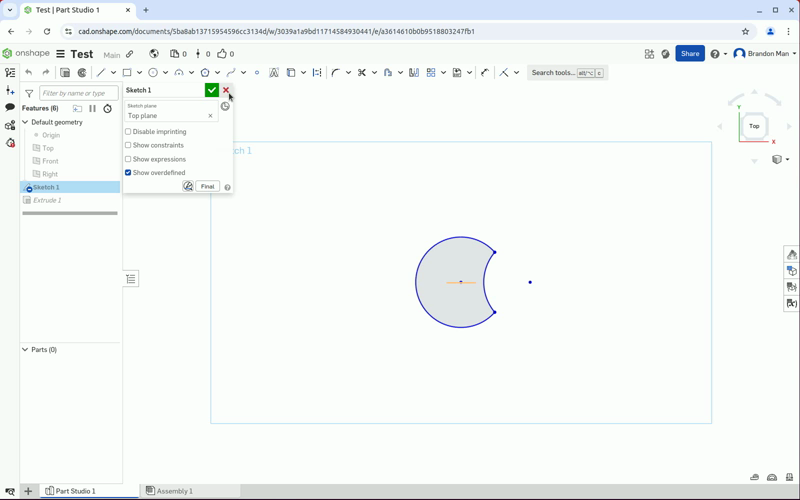
key(shift+s)
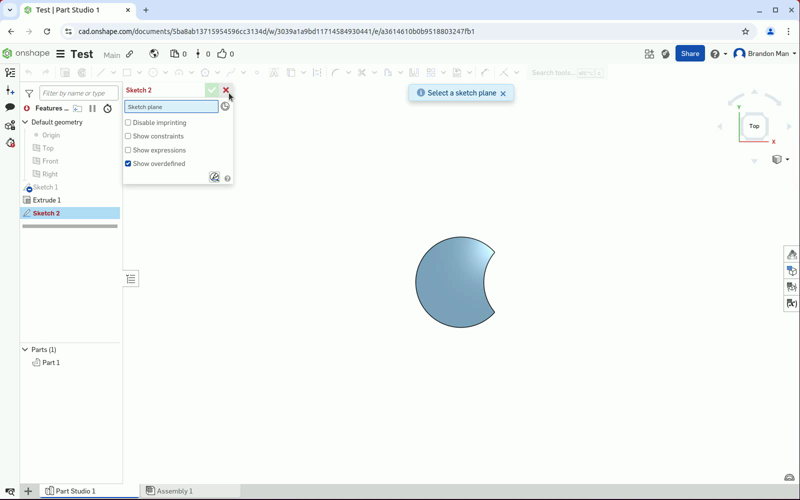
mouse_move(73, 150)
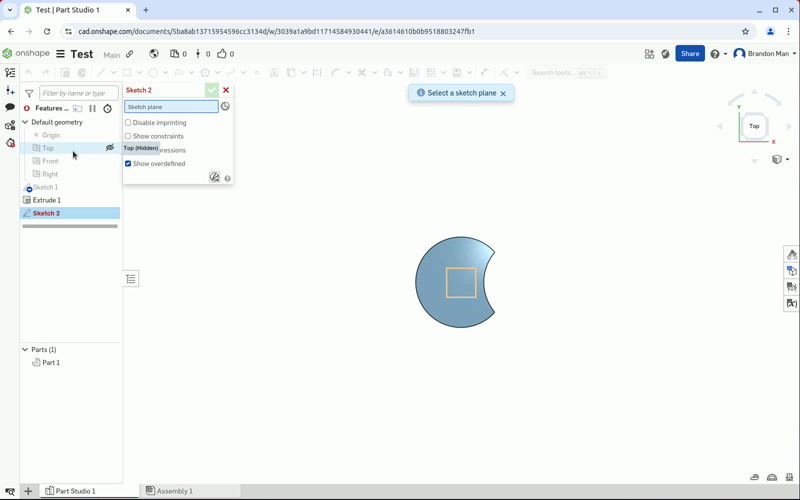
click(73, 150)
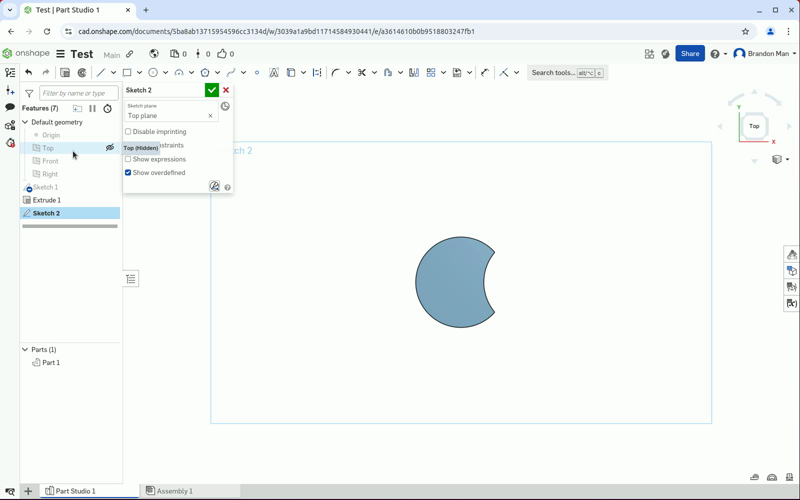
mouse_move(73, 352)
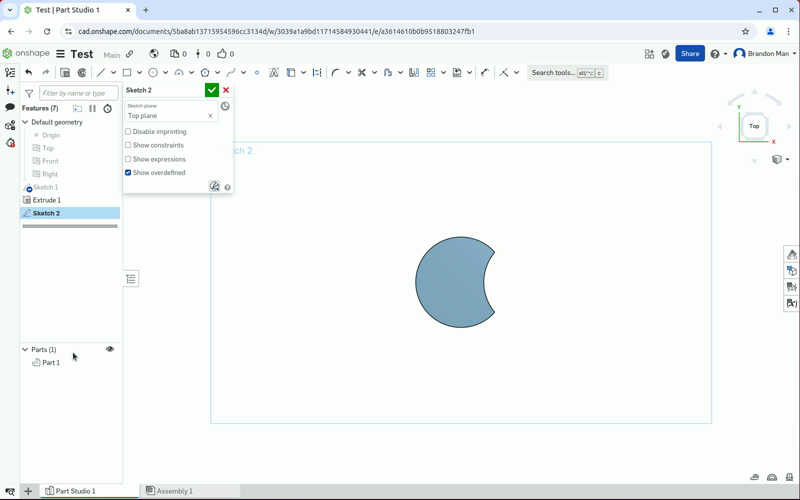
key(y)
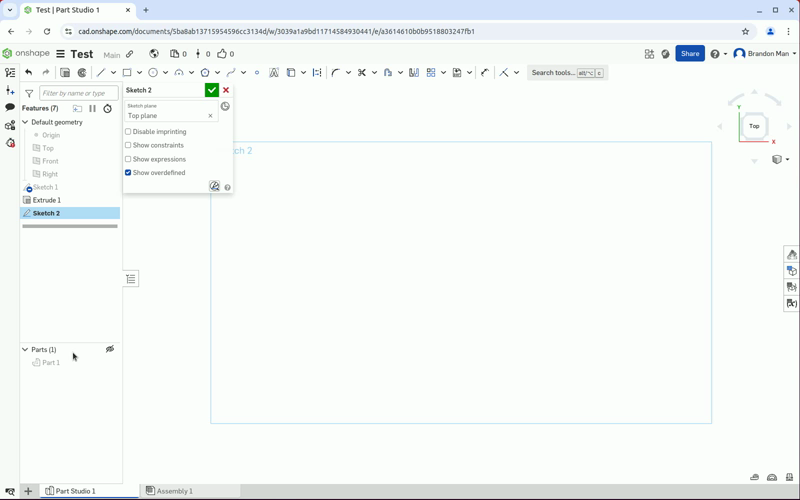
key(l)
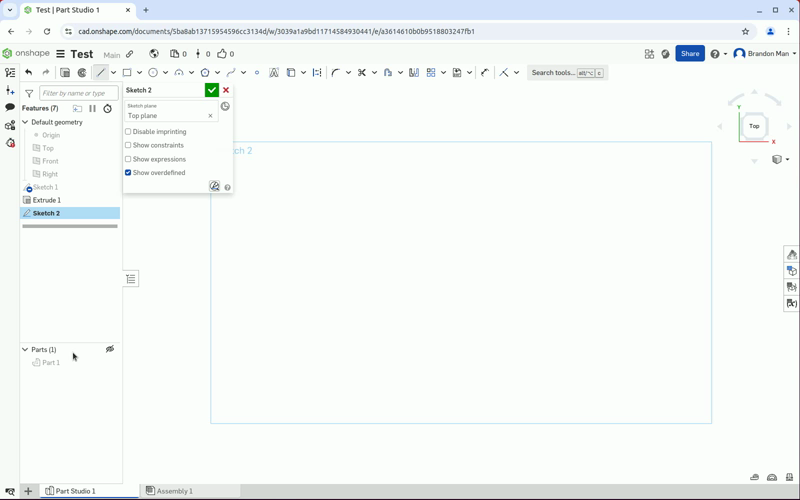
key_down(shift)
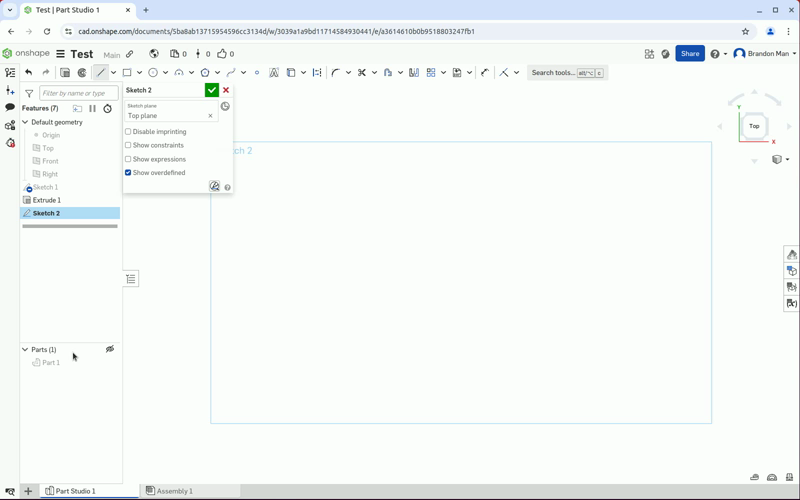
mouse_move(429, 314)
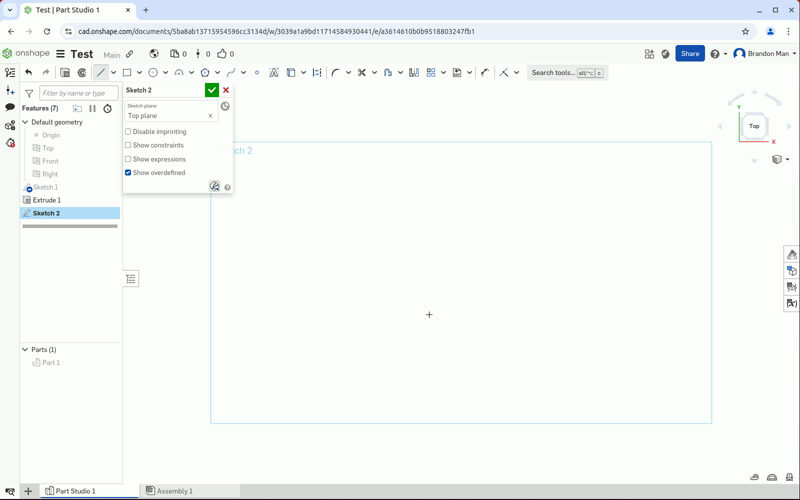
click(429, 314)
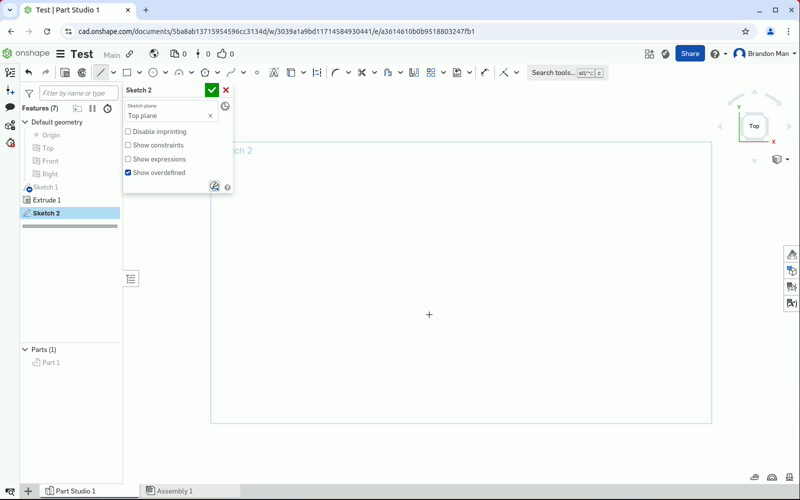
key_up(shift)
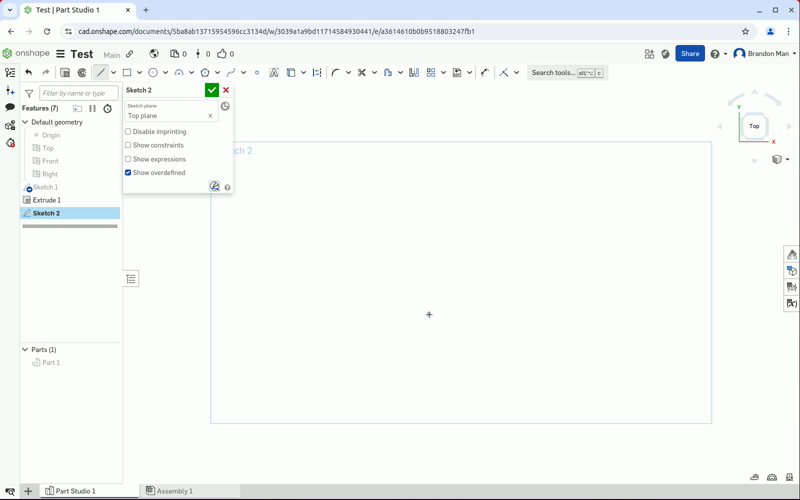
key_down(shift)
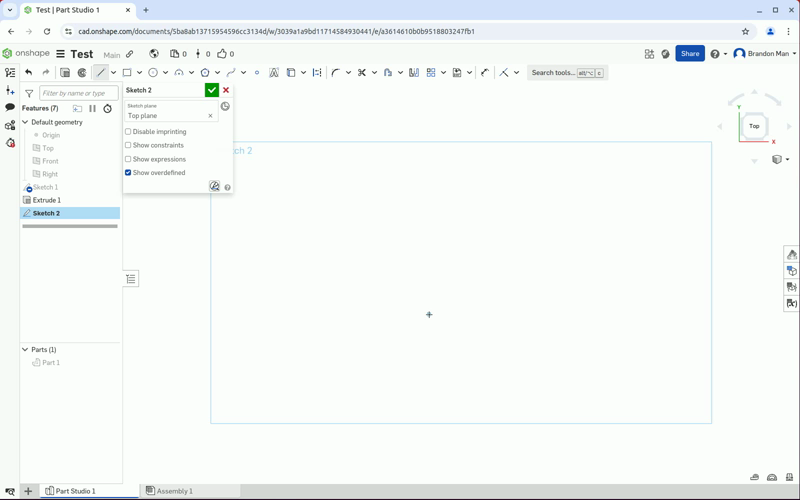
mouse_move(495, 380)
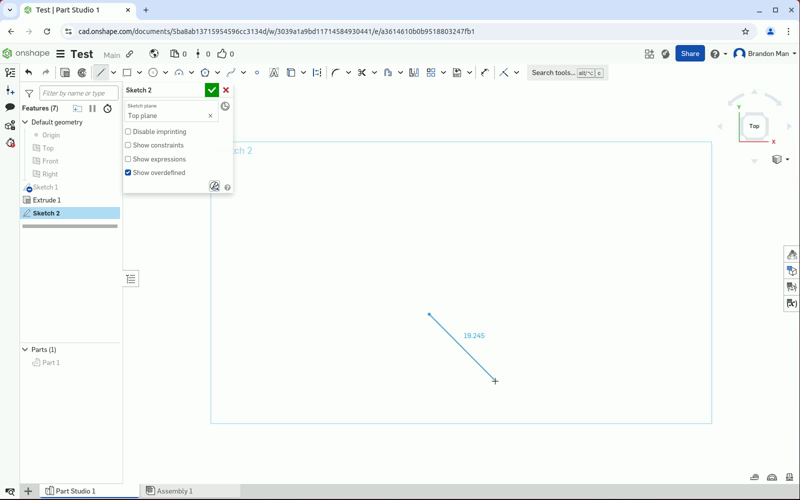
click(495, 380)
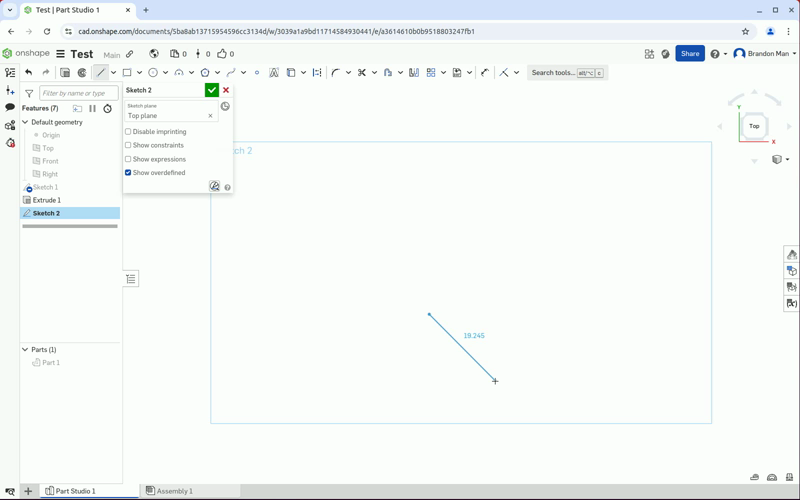
key_up(shift)
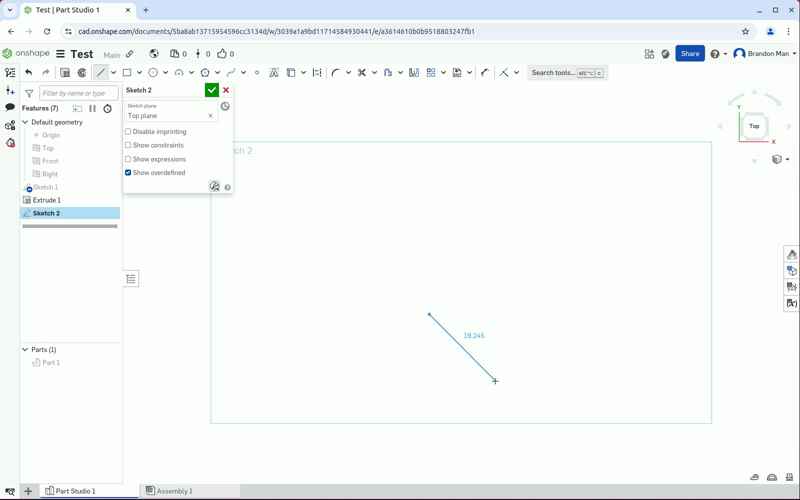
key_down(shift)
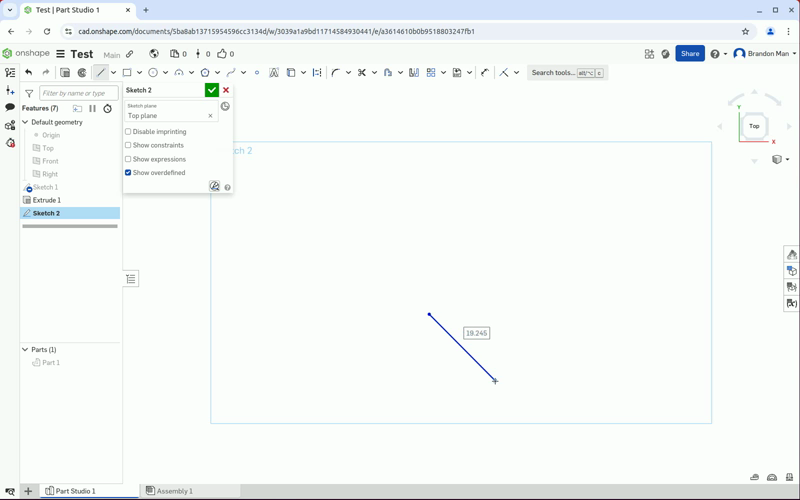
mouse_move(560, 314)
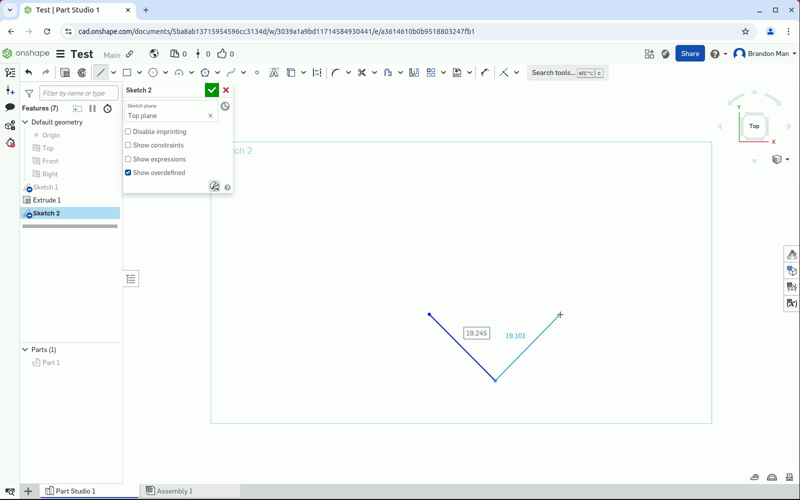
click(560, 314)
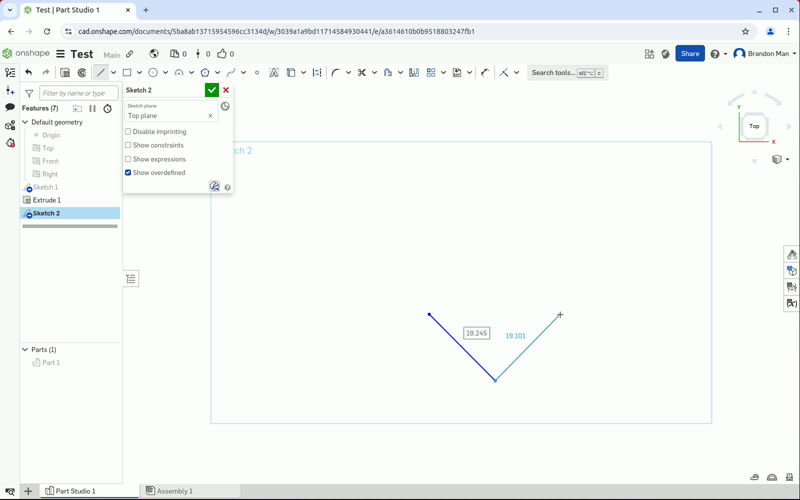
key_up(shift)
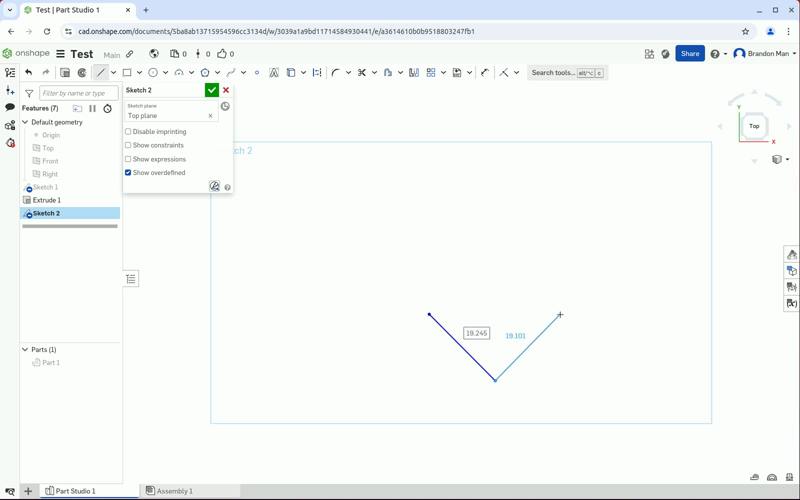
key(esc)
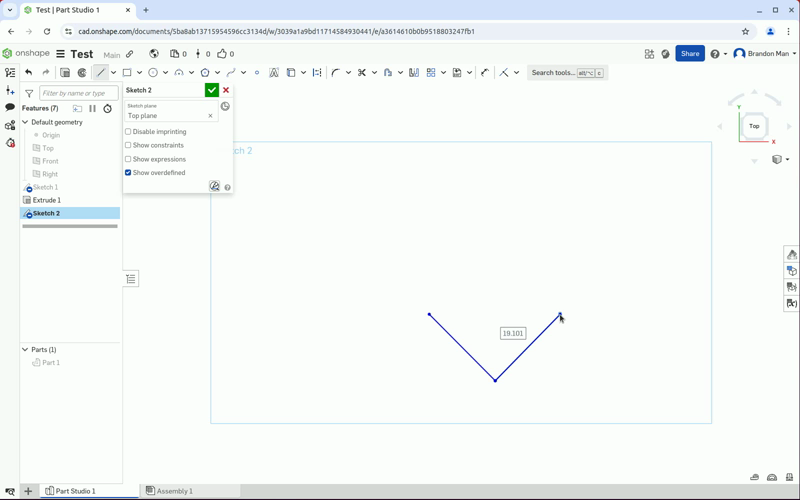
key(a)
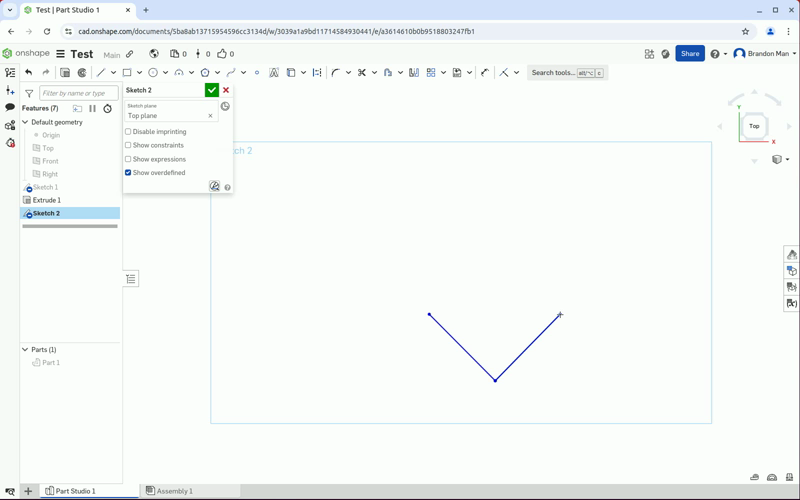
mouse_move(560, 314)
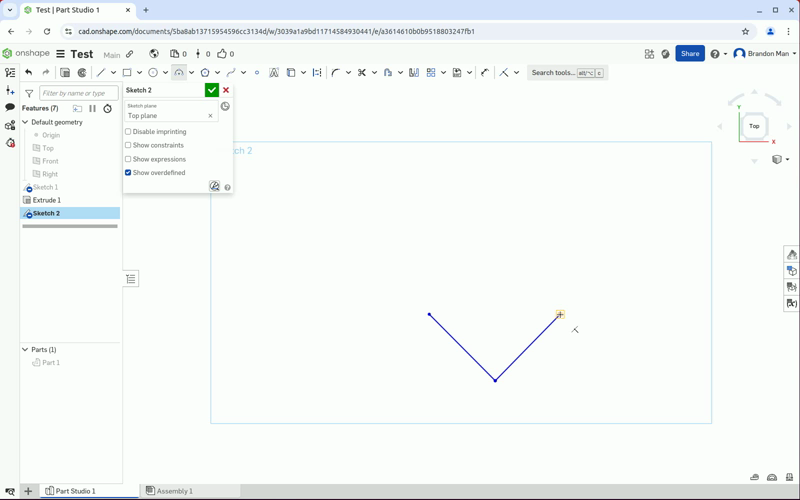
click(560, 314)
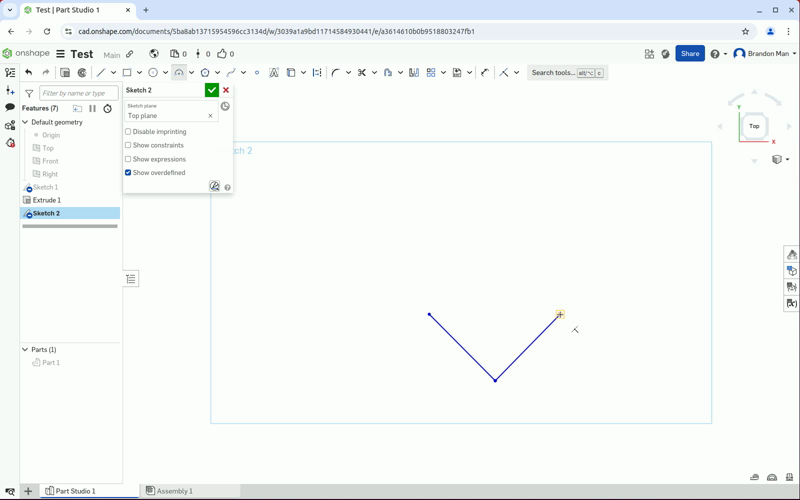
key_down(shift)
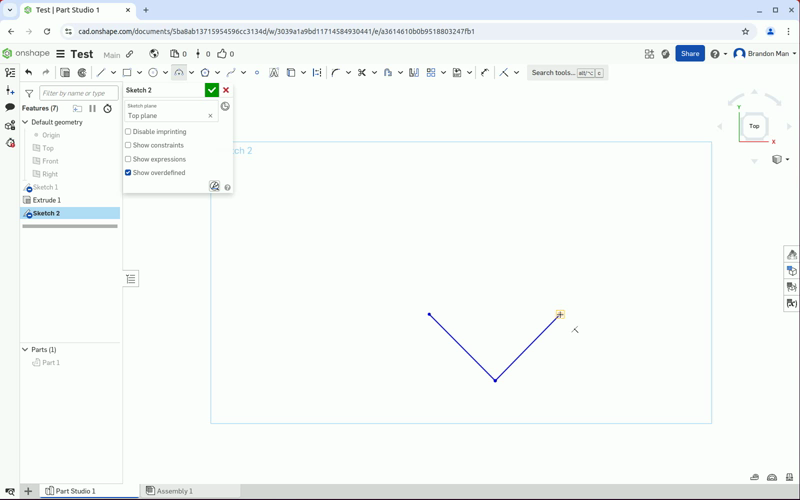
mouse_move(495, 313)
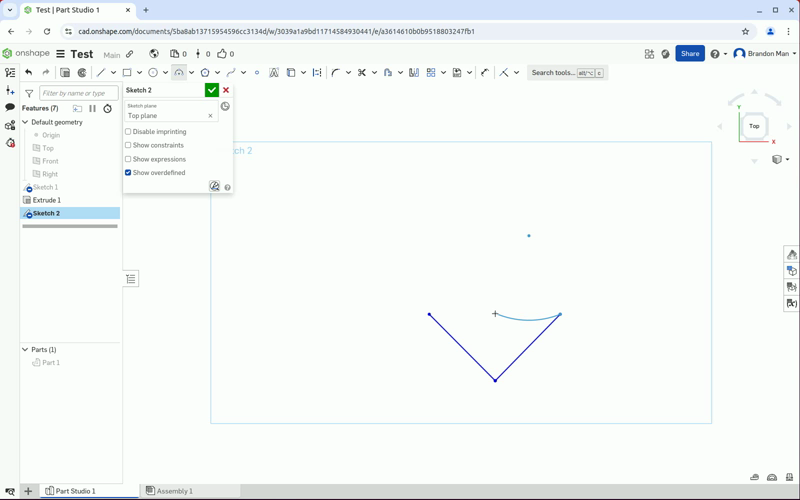
click(495, 313)
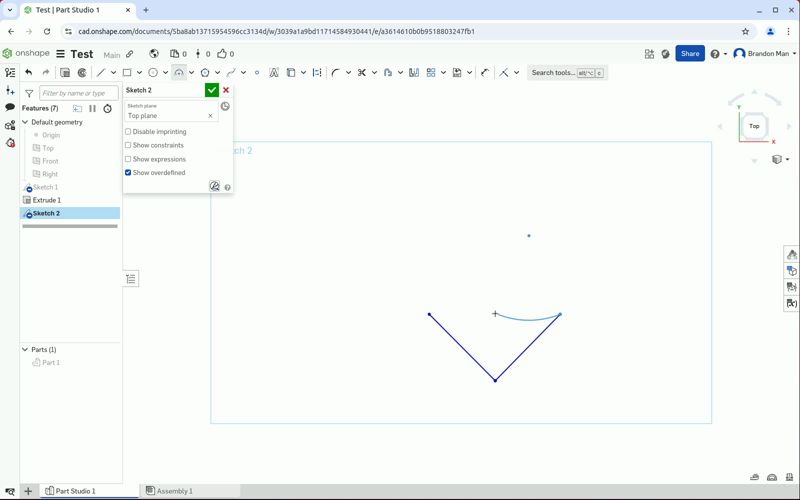
mouse_move(527, 327)
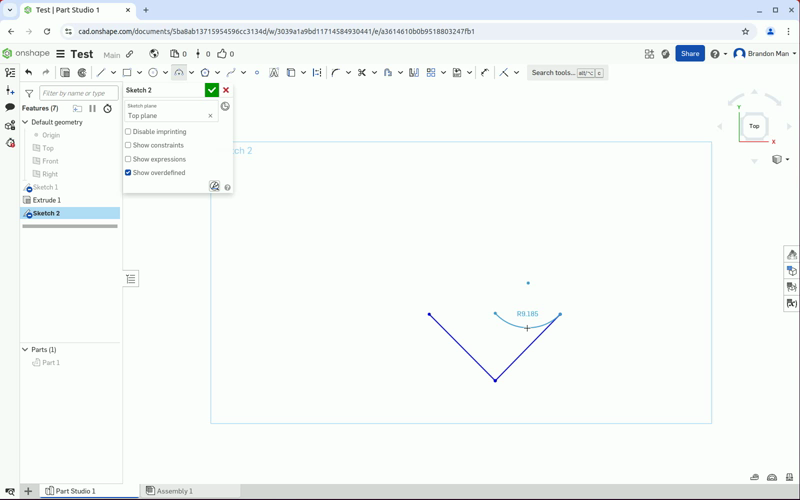
click(527, 327)
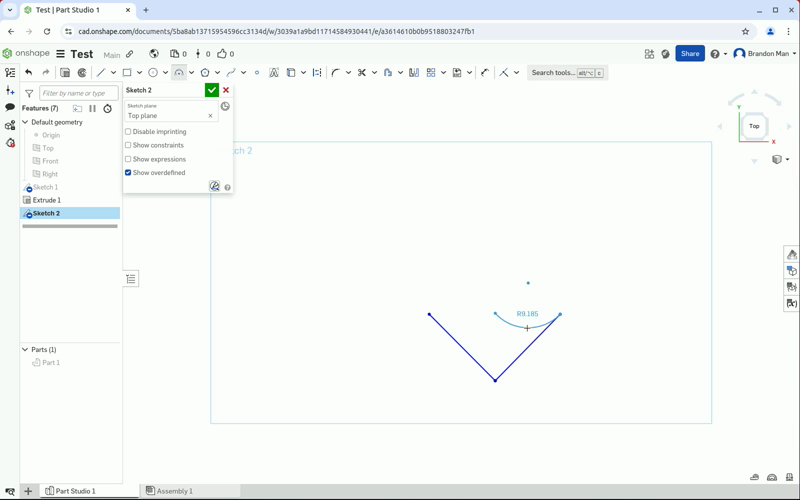
key_up(shift)
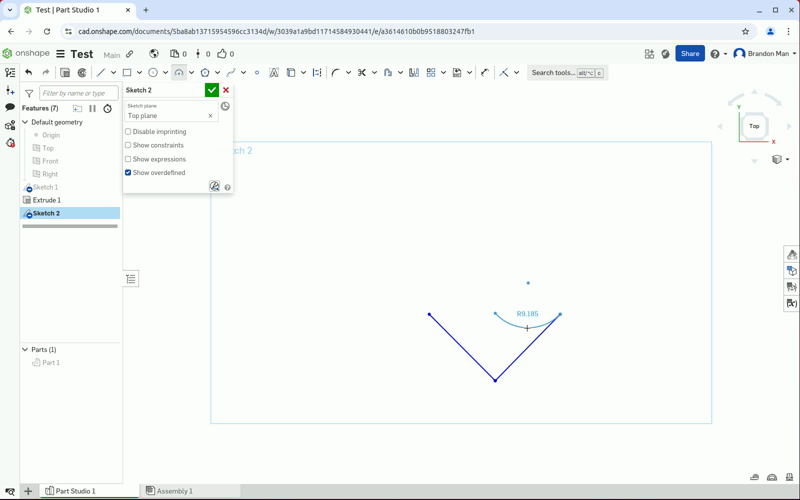
mouse_move(495, 313)
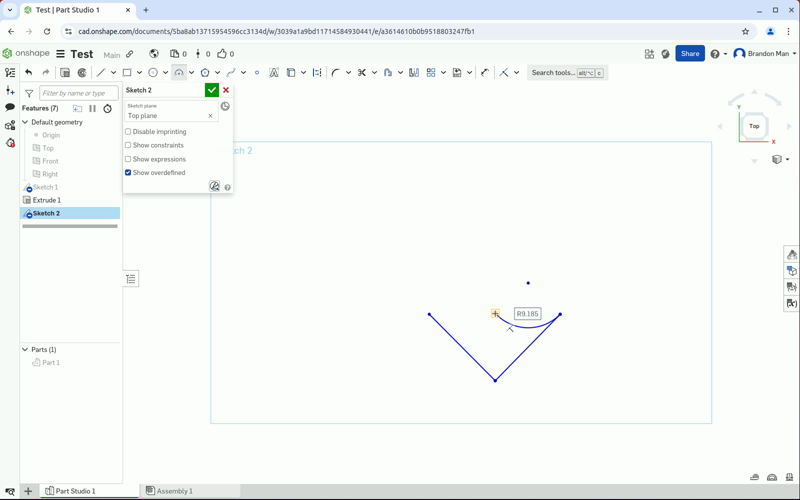
click(495, 313)
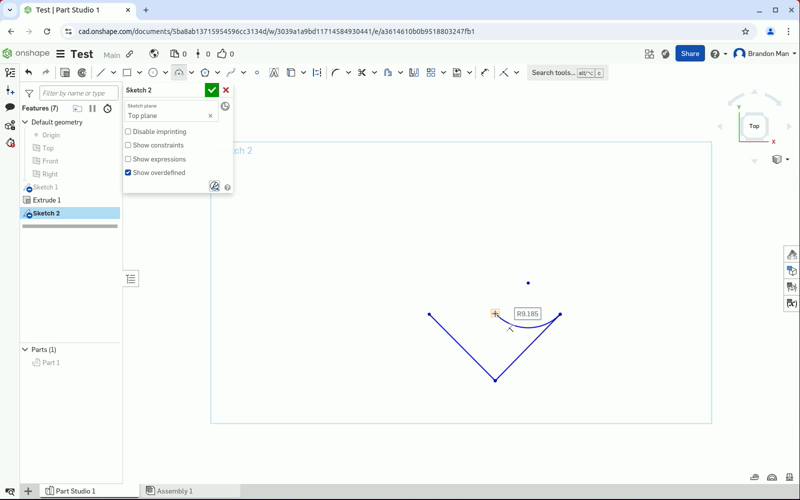
mouse_move(429, 314)
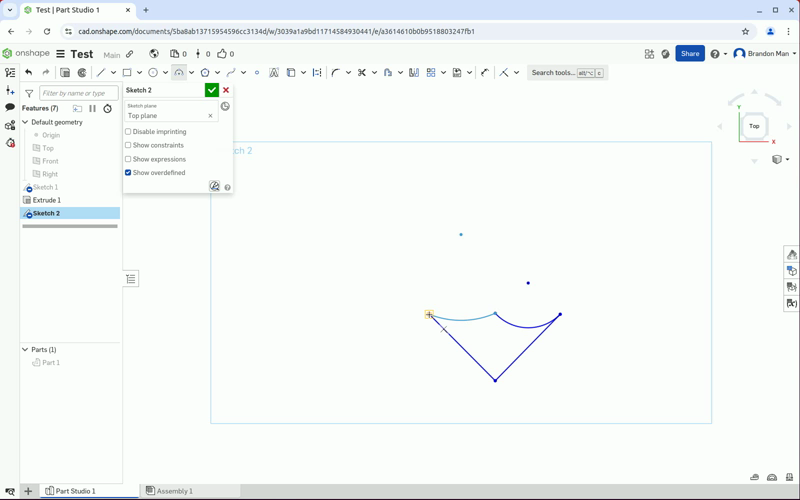
click(429, 314)
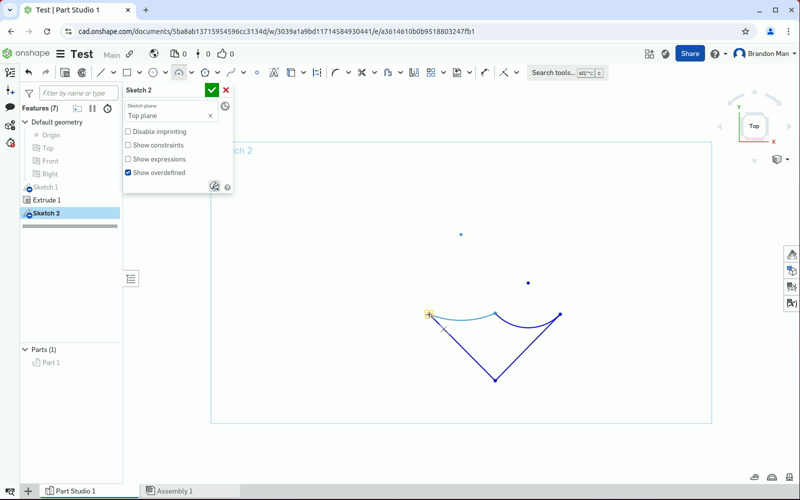
key_down(shift)
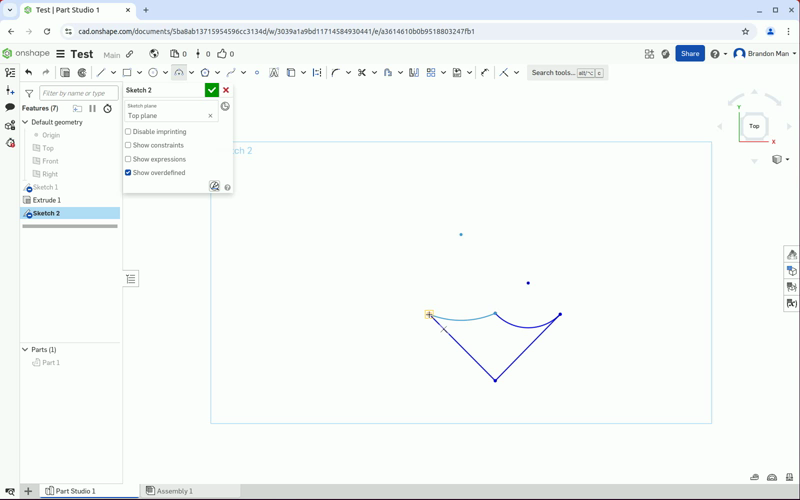
mouse_move(462, 328)
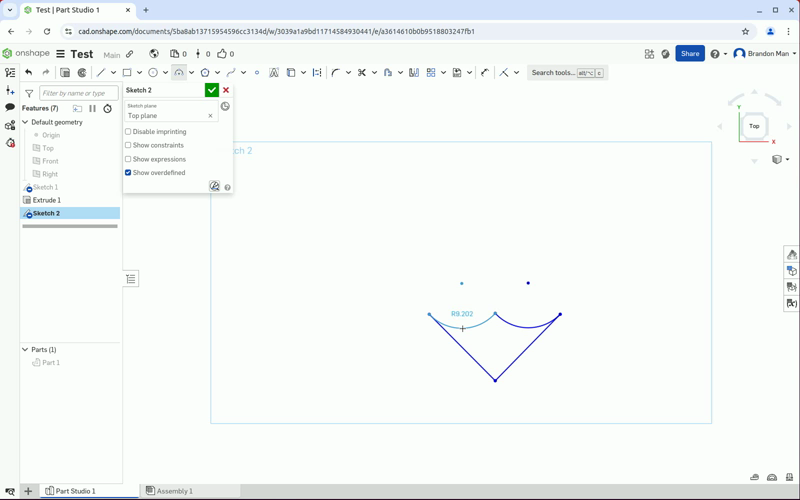
click(462, 328)
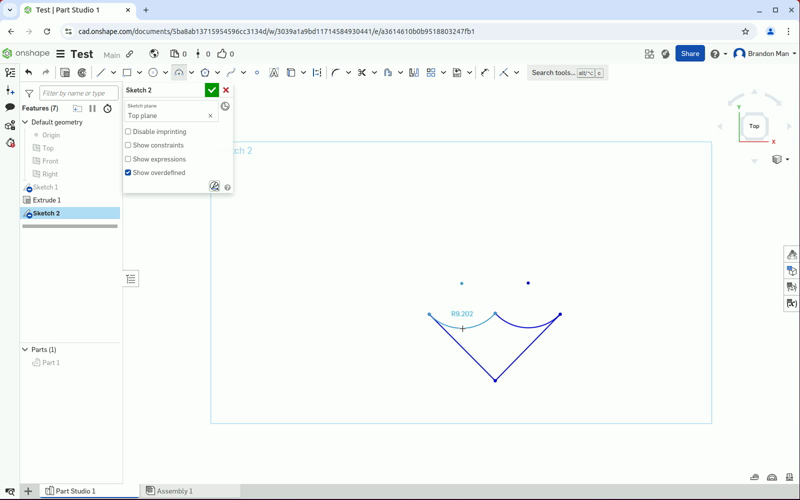
key_up(shift)
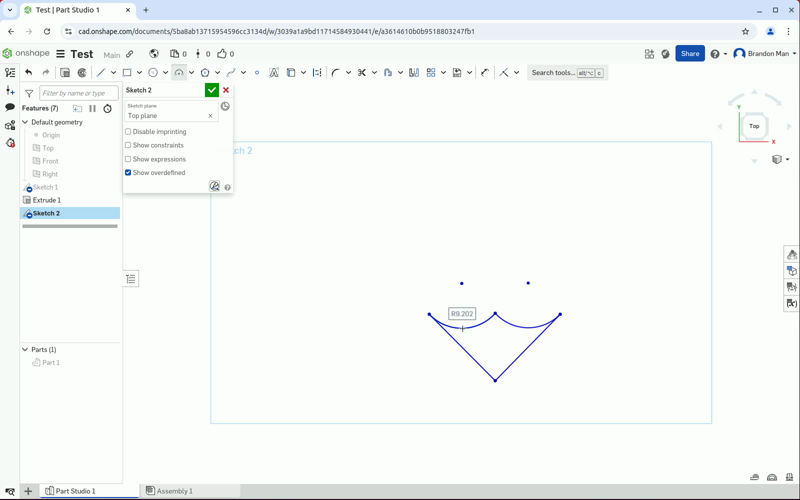
key(esc)
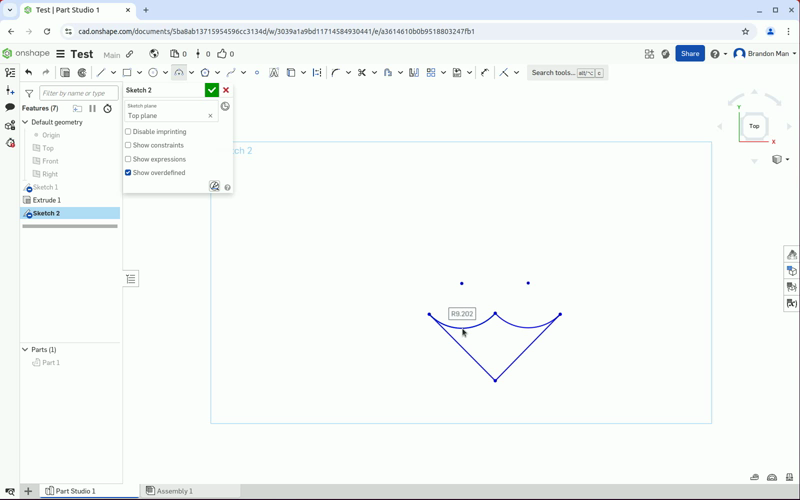
mouse_move(514, 346)
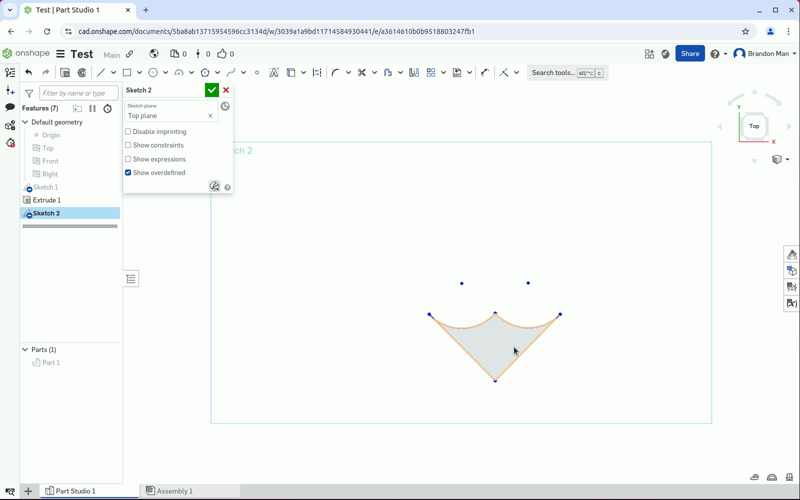
click(514, 346)
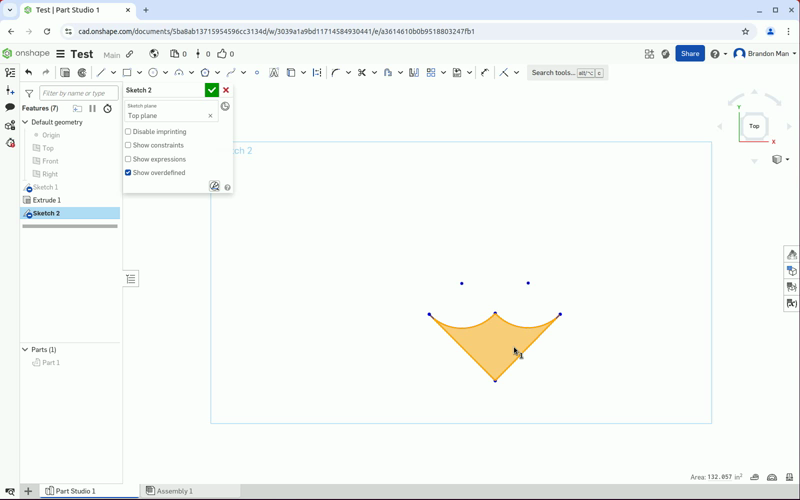
mouse_move(73, 352)
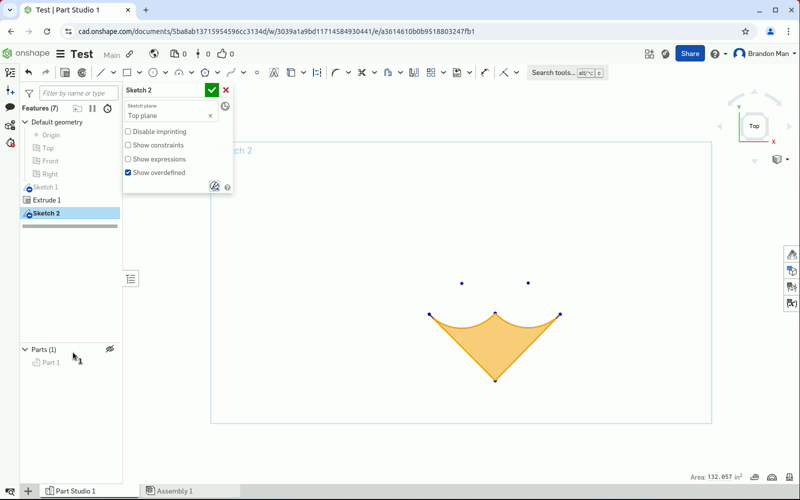
key(shift+y)
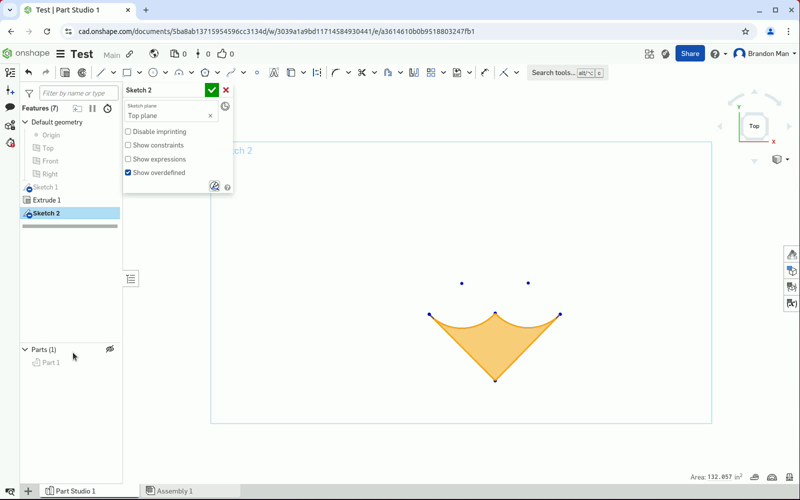
key(shift+e)
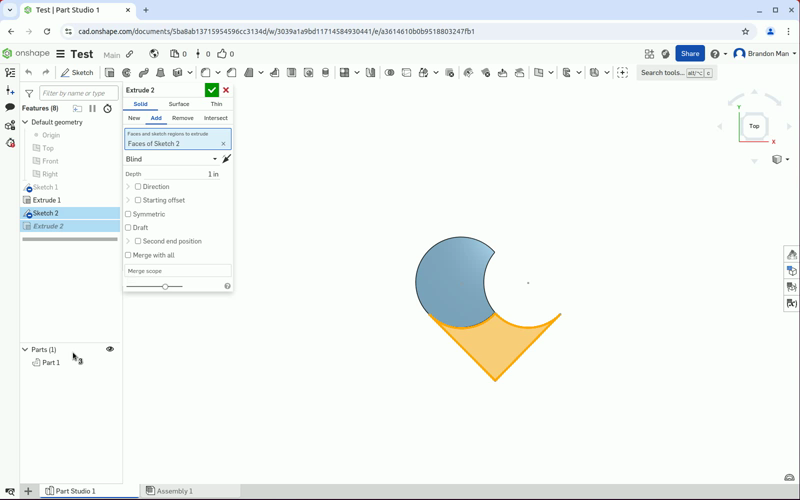
mouse_move(143, 106)
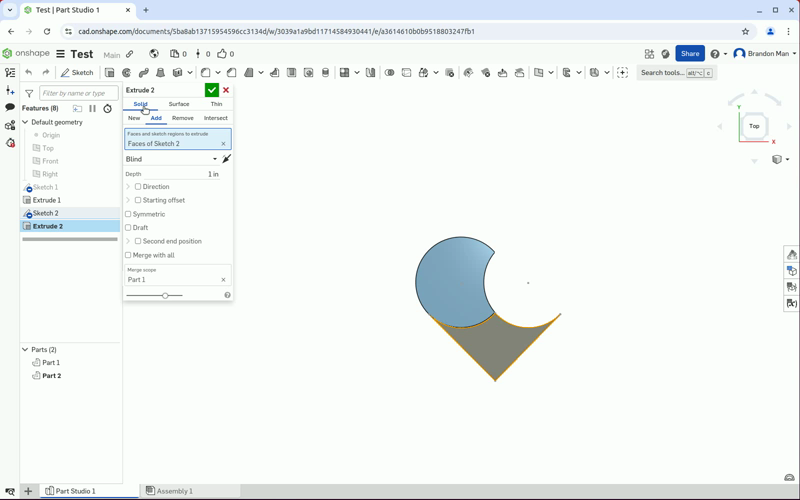
click(143, 106)
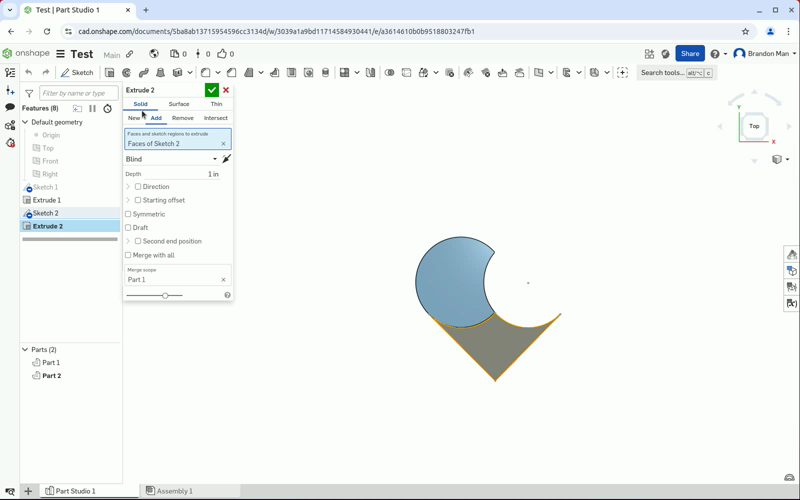
mouse_move(137, 120)
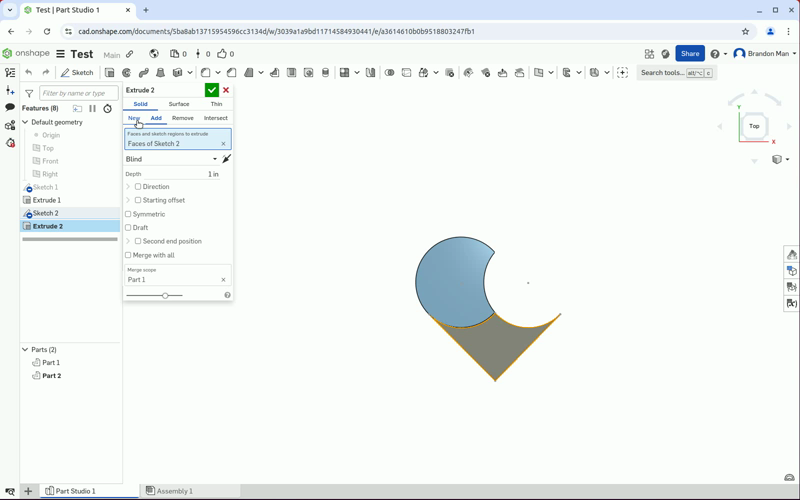
click(137, 120)
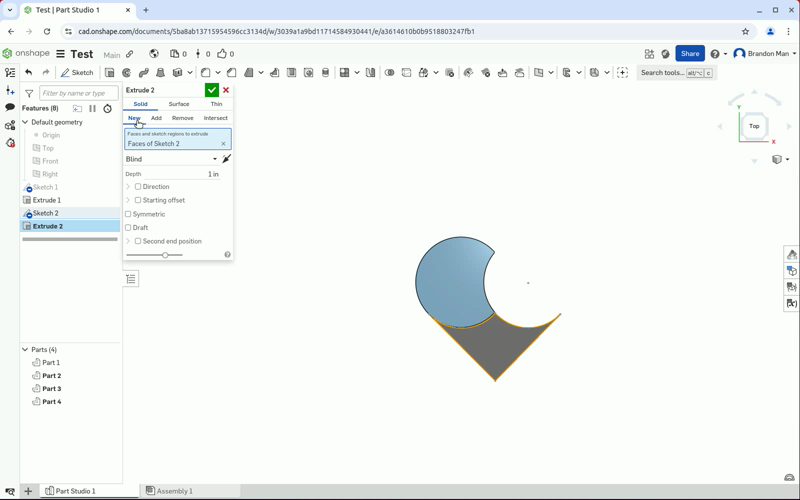
key(tab, 4)
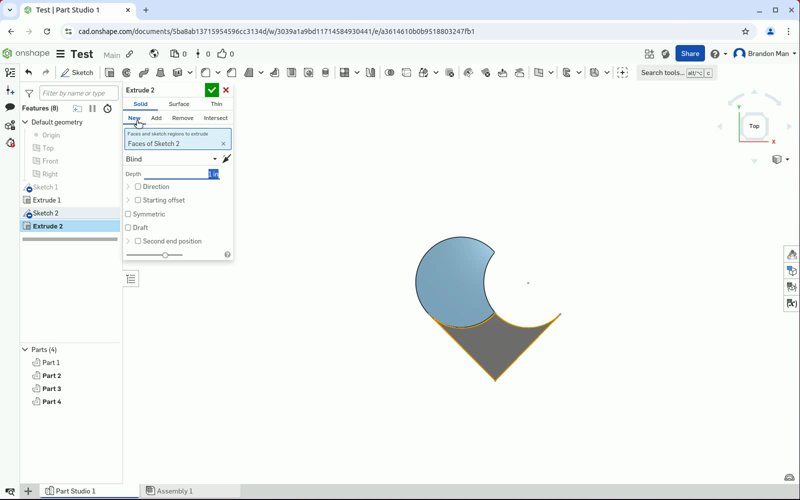
text(2.407)
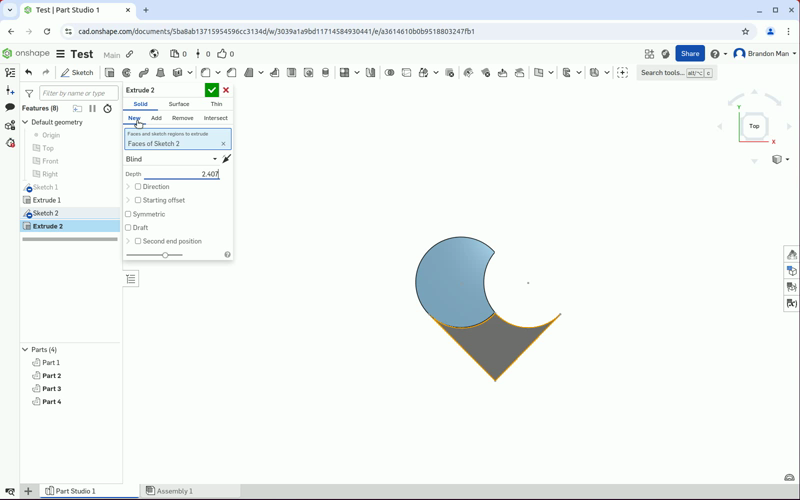
key(enter)
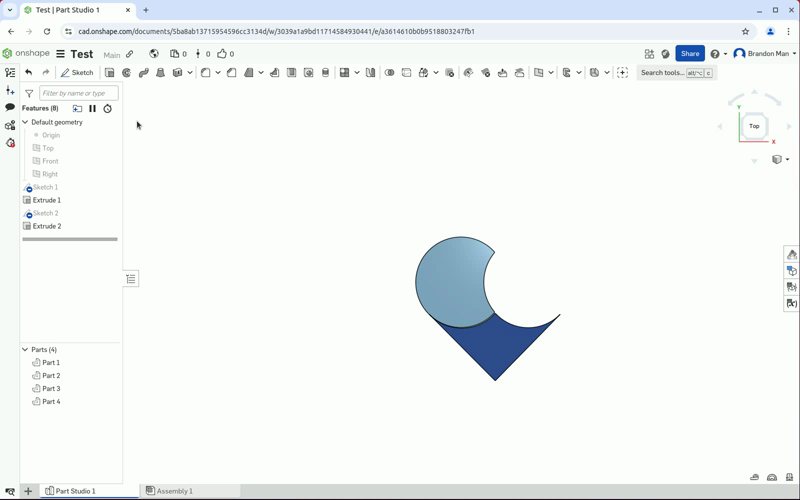
key(shift+h)
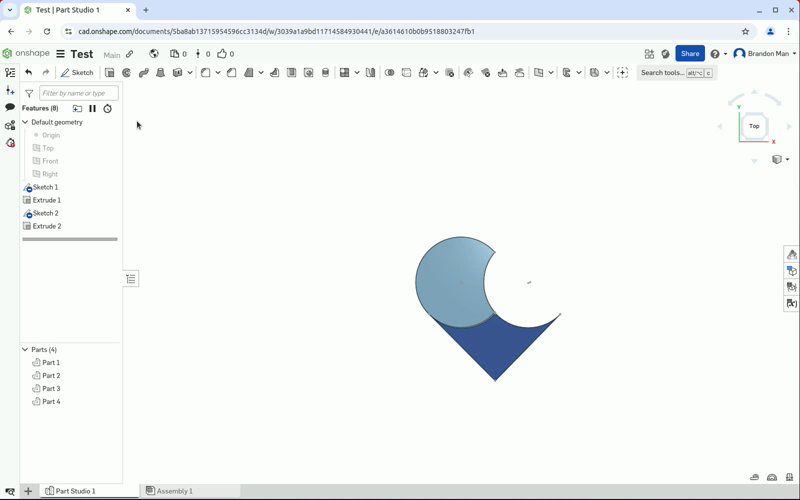
key(shift+h)
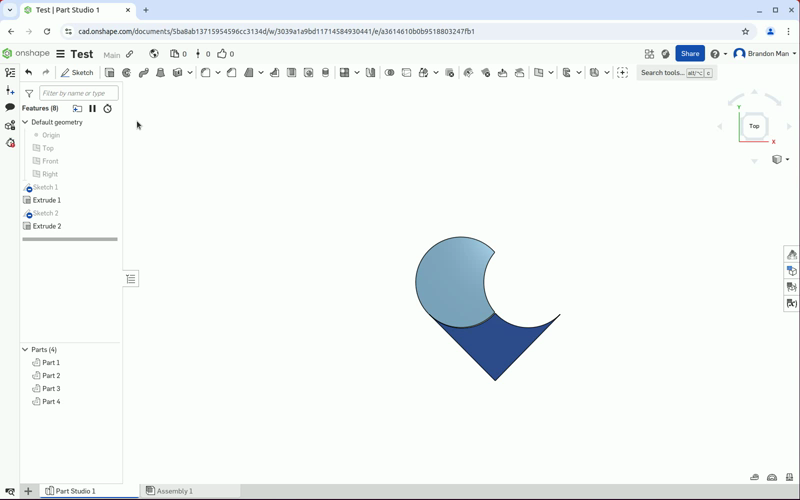
mouse_move(73, 189)
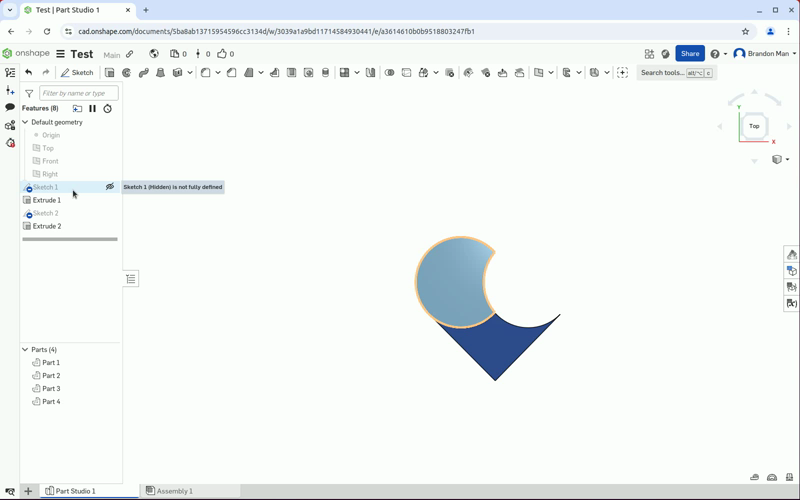
click(73, 189)
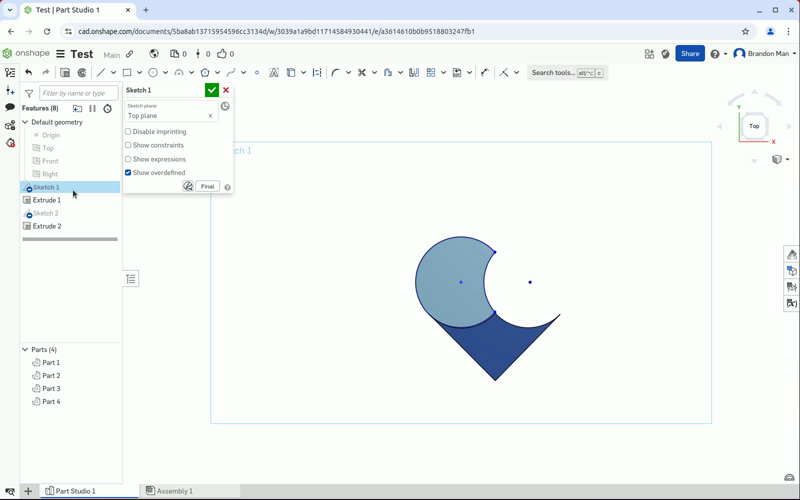
mouse_move(229, 92)
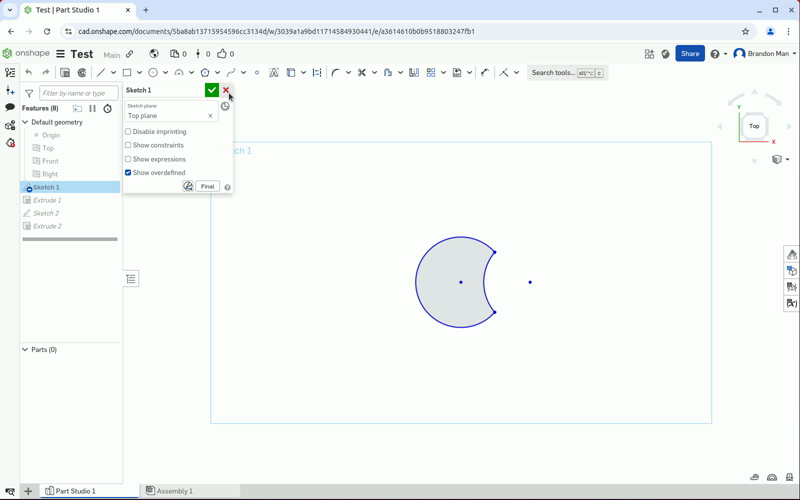
click(229, 92)
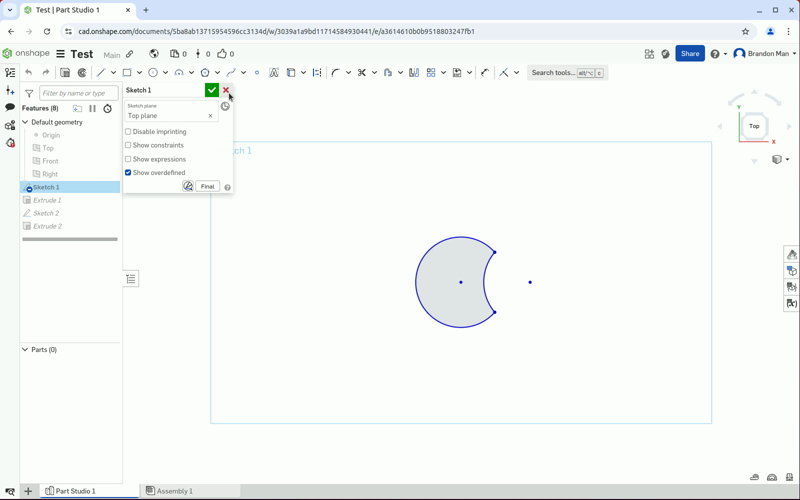
key(shift+s)
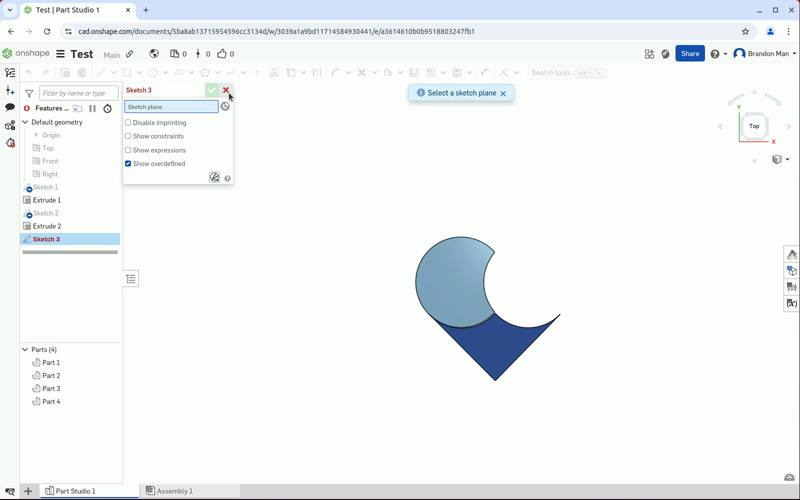
mouse_move(73, 150)
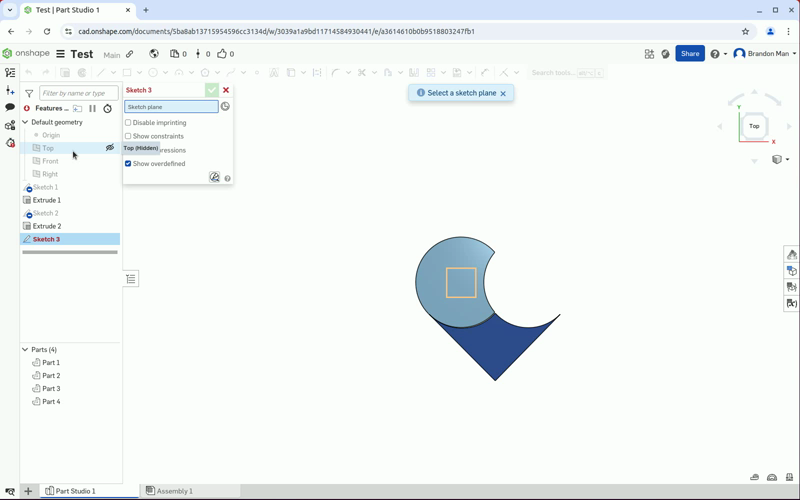
click(73, 150)
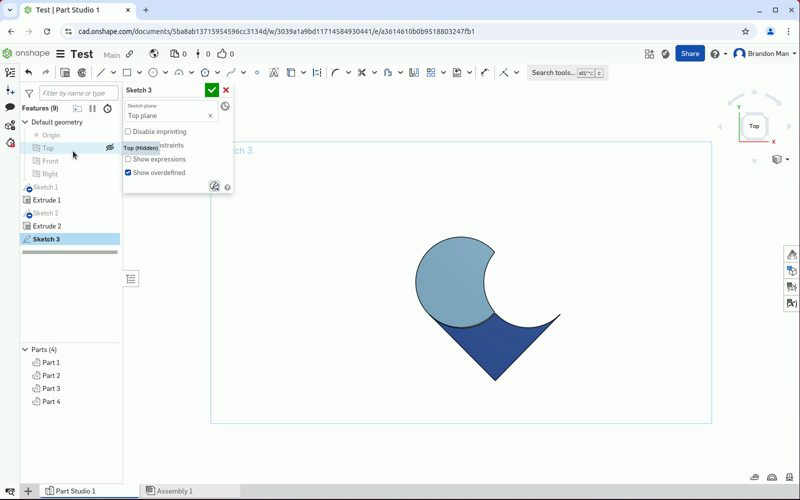
mouse_move(73, 352)
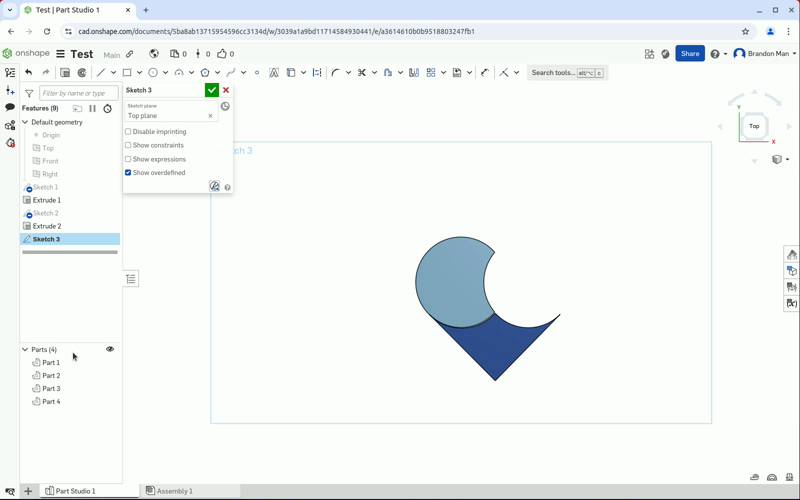
key(y)
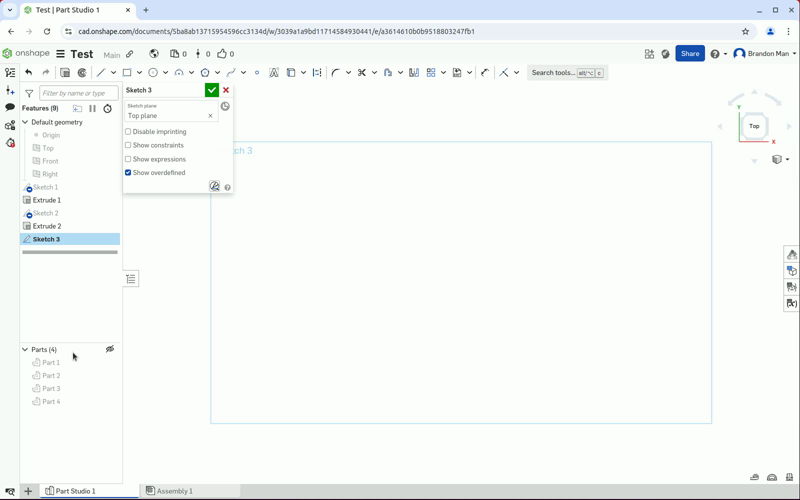
key(a)
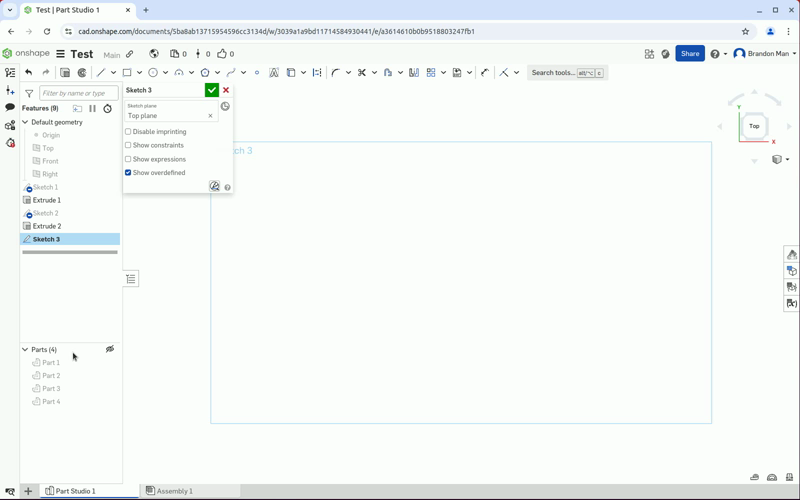
key_down(shift)
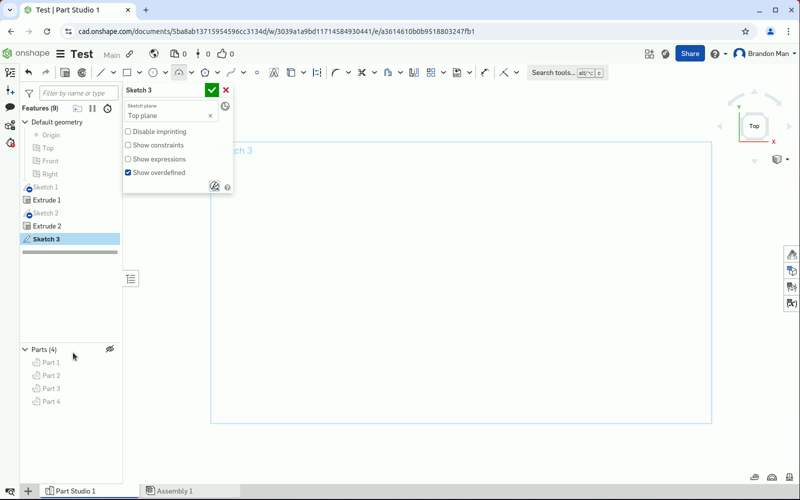
mouse_move(494, 312)
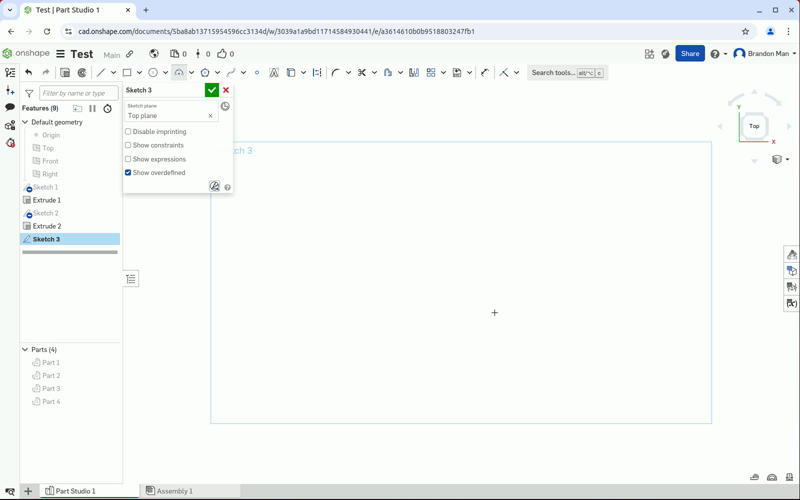
click(494, 312)
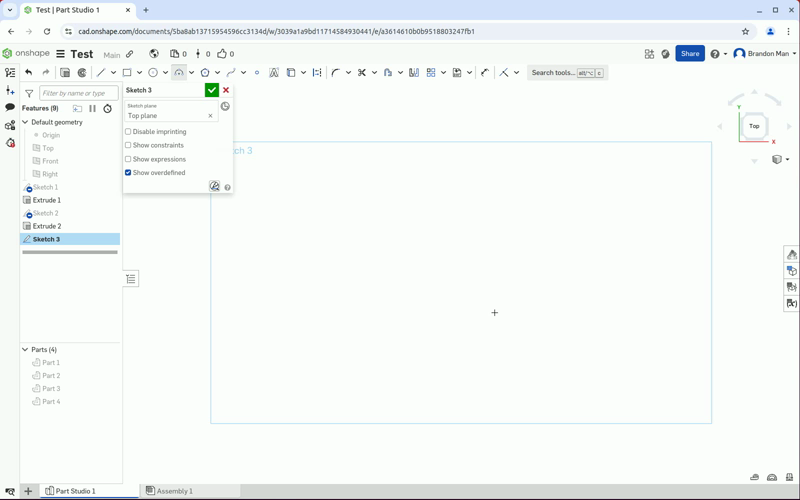
key_up(shift)
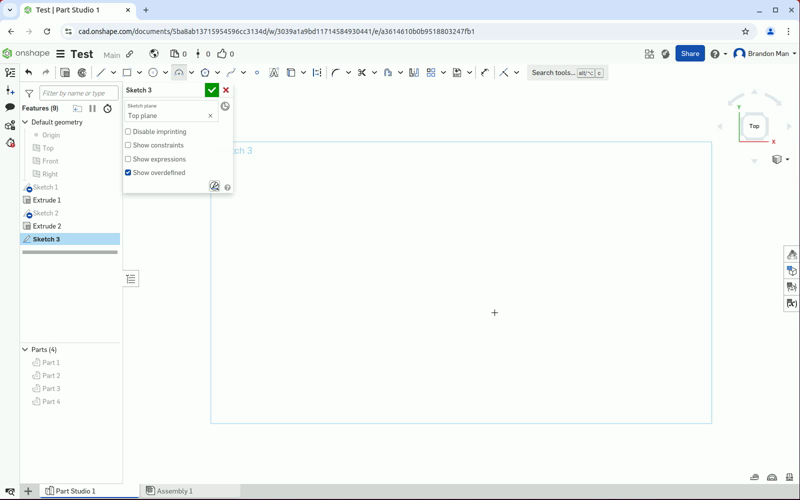
key_down(shift)
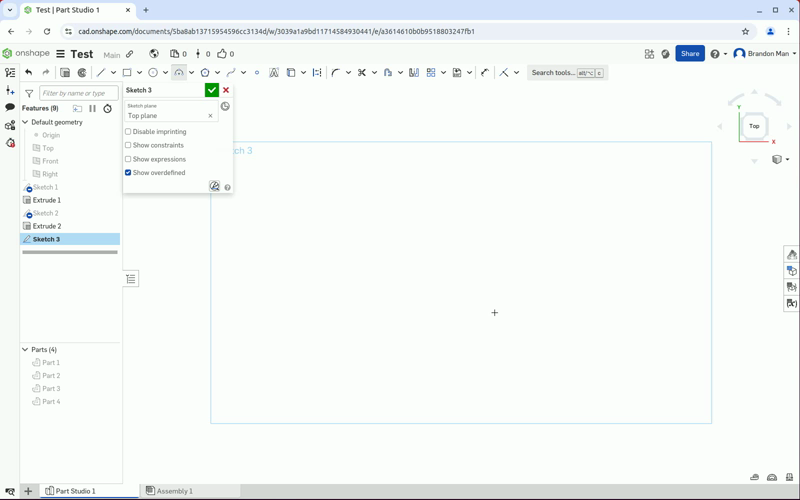
mouse_move(494, 251)
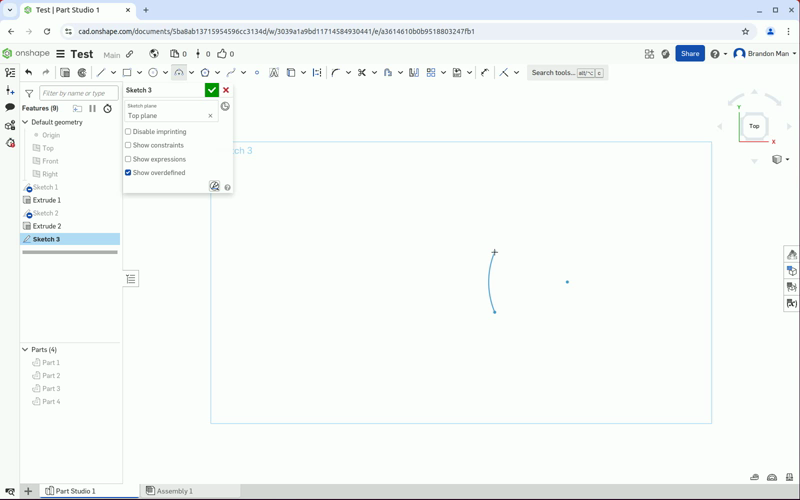
click(494, 251)
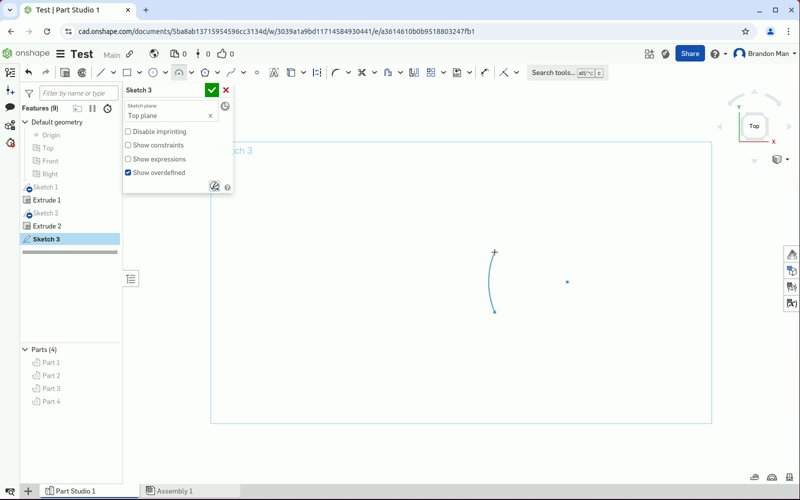
mouse_move(506, 282)
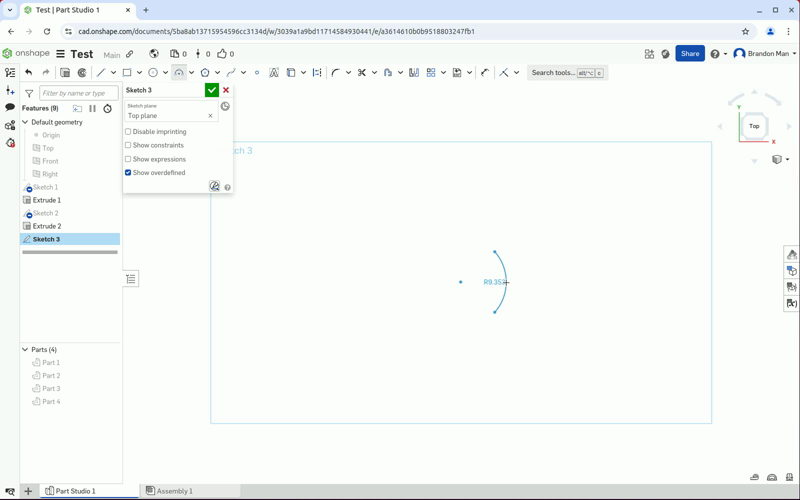
click(506, 282)
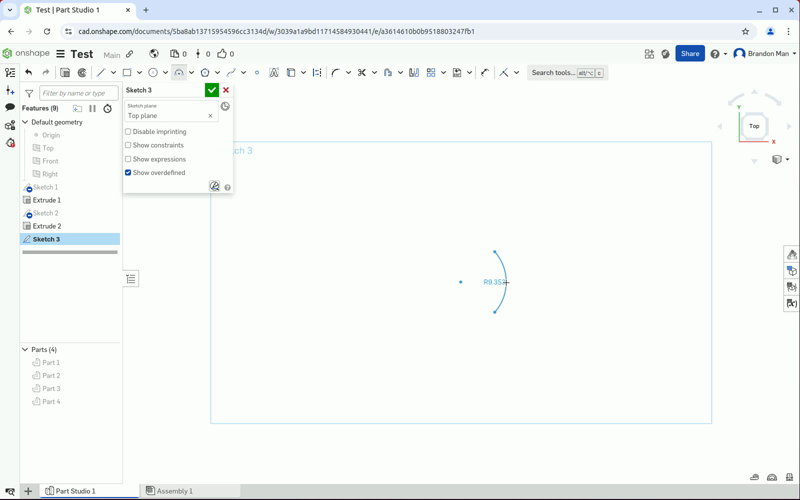
key_up(shift)
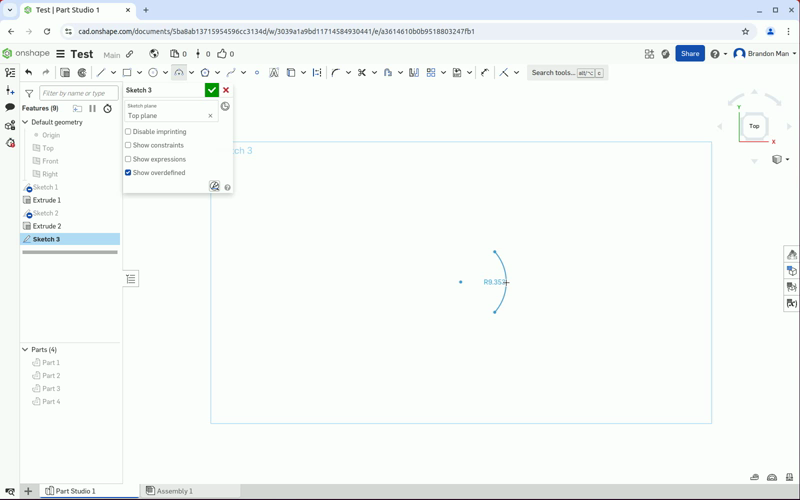
mouse_move(494, 251)
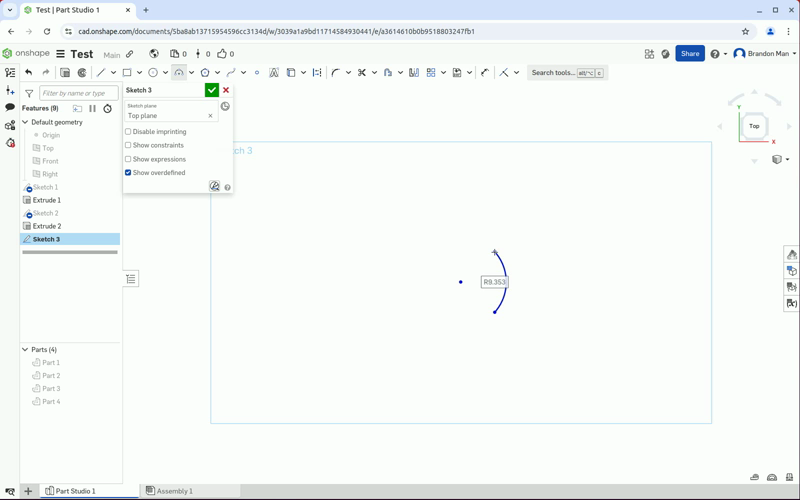
click(494, 251)
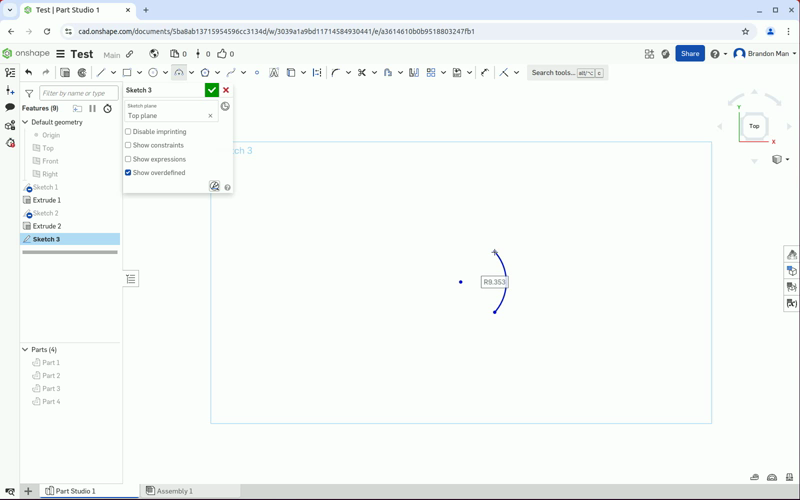
mouse_move(494, 312)
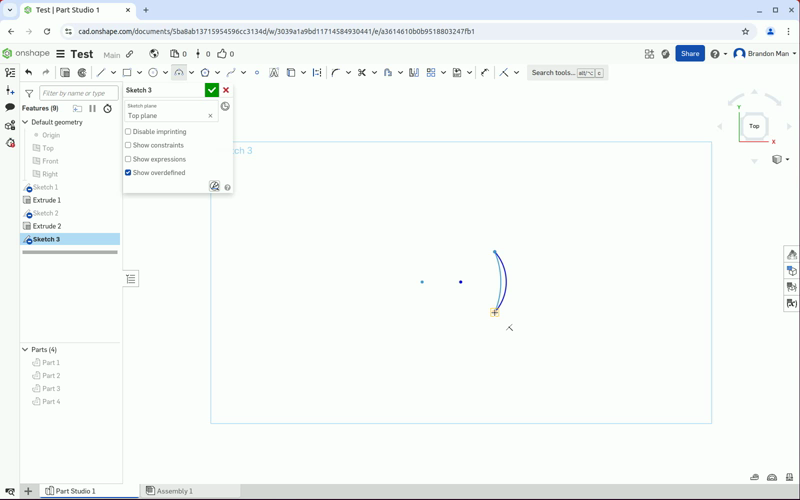
click(494, 312)
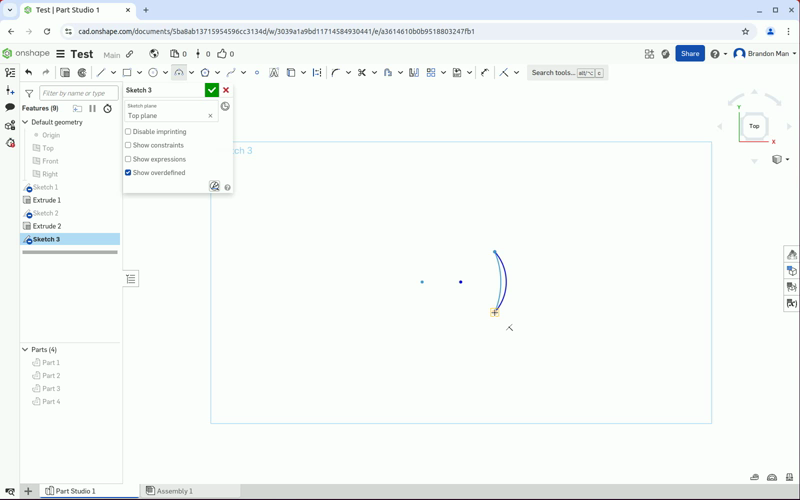
key_down(shift)
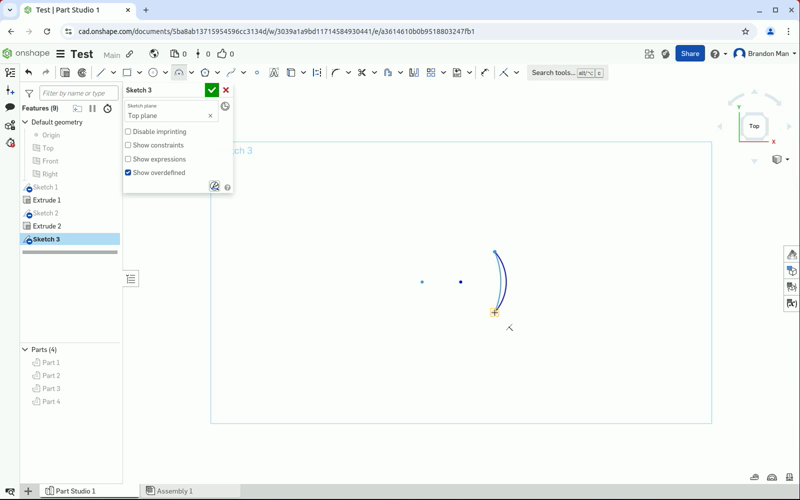
mouse_move(483, 282)
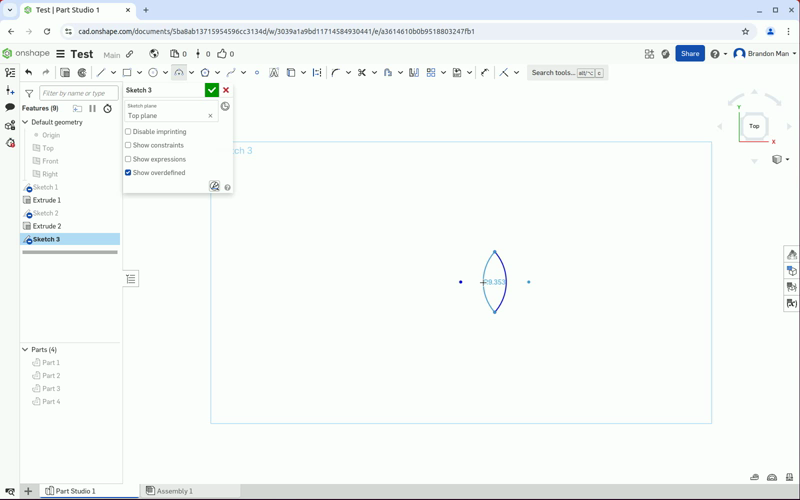
click(483, 282)
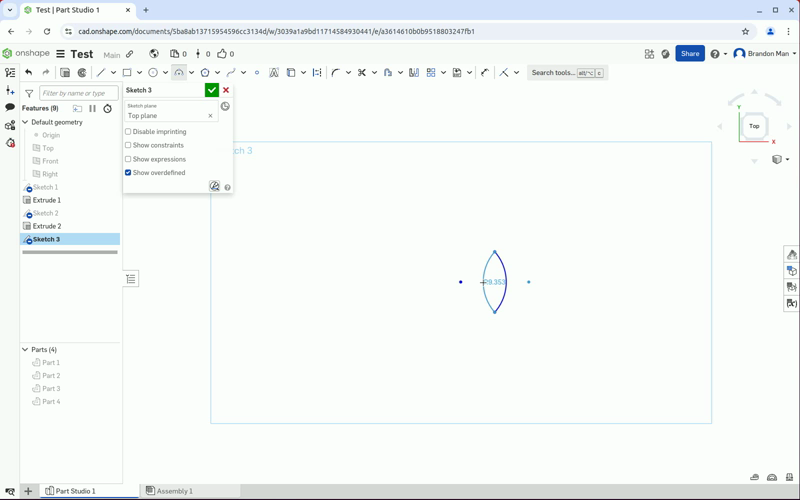
key_up(shift)
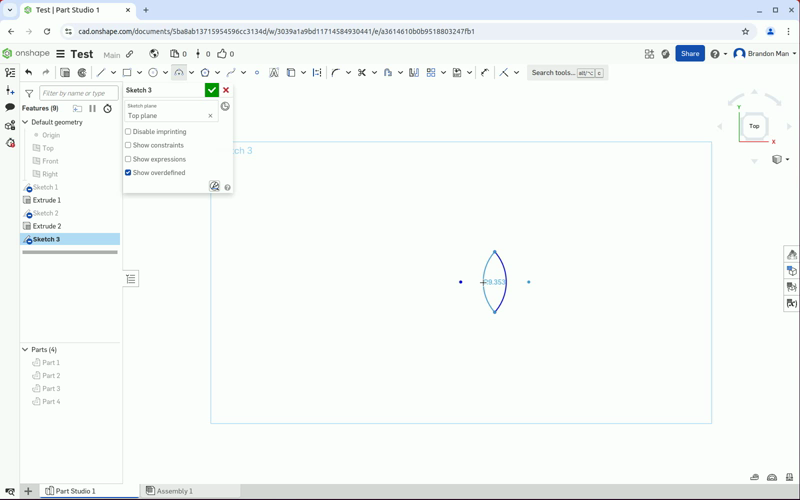
key(esc)
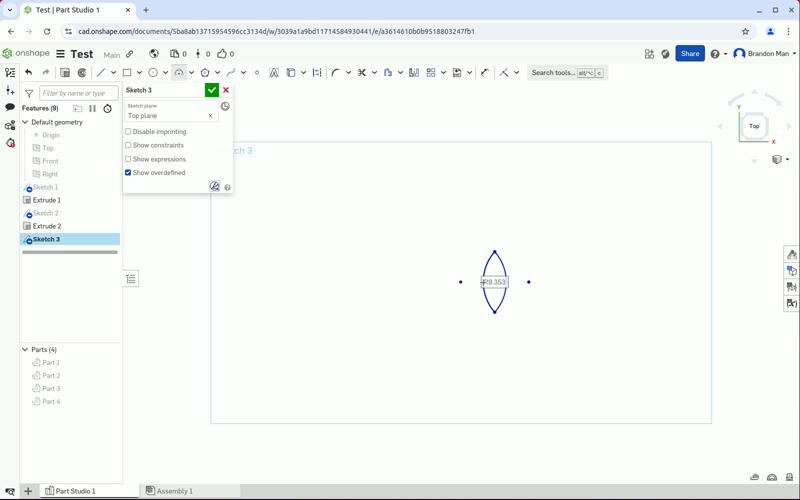
mouse_move(497, 288)
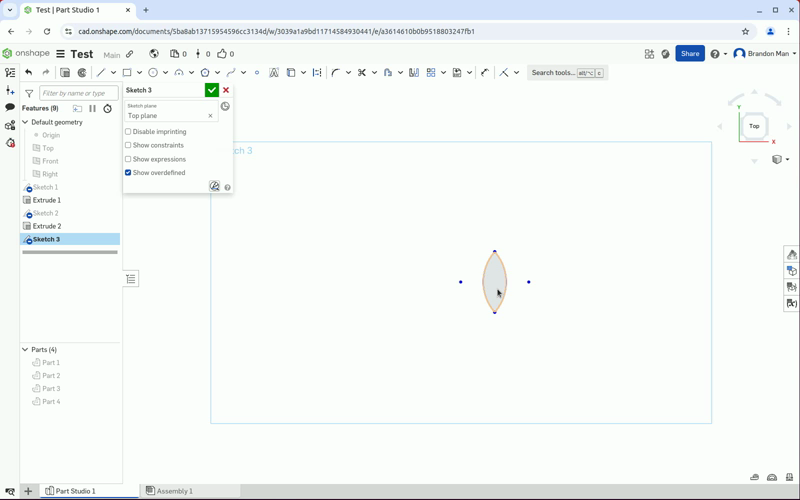
scroll(6)
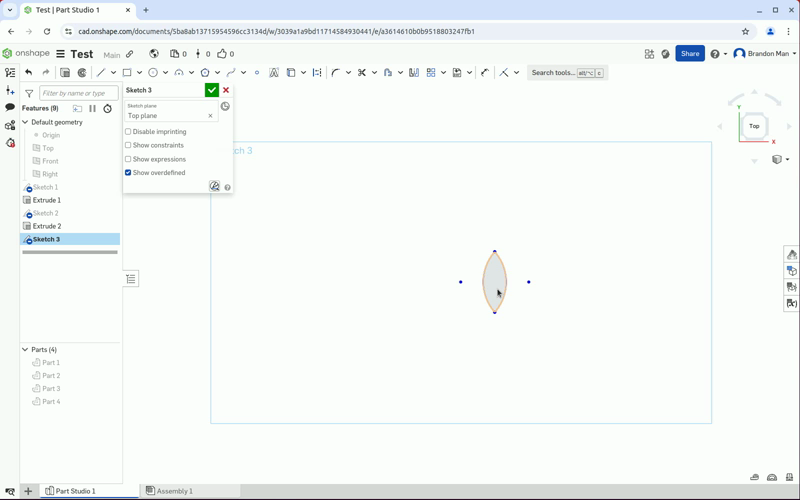
scroll(6)
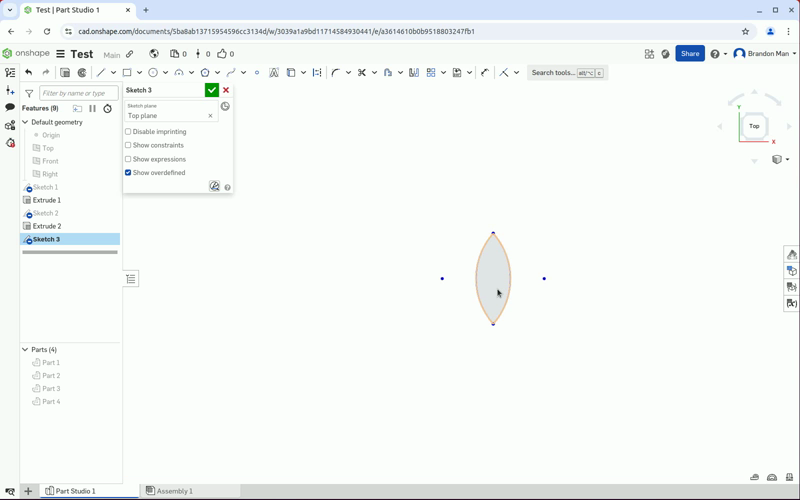
scroll(6)
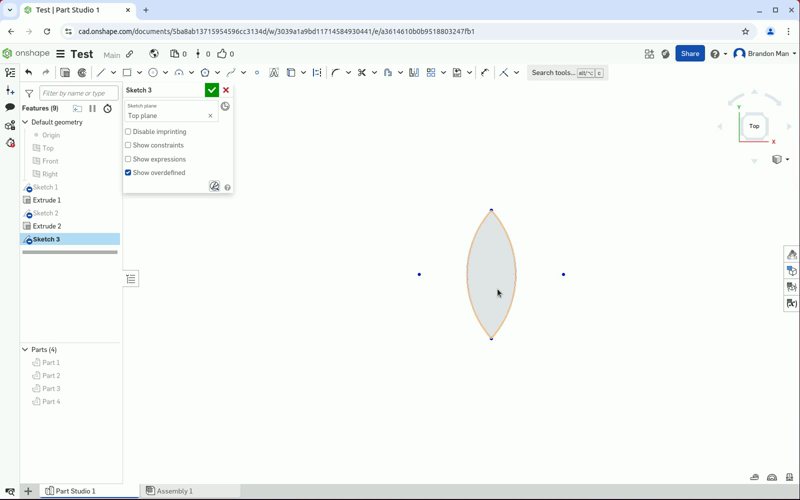
scroll(6)
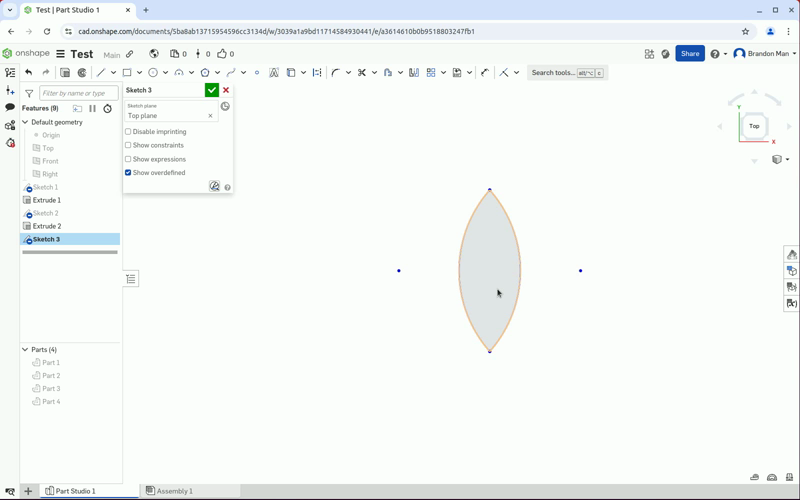
scroll(6)
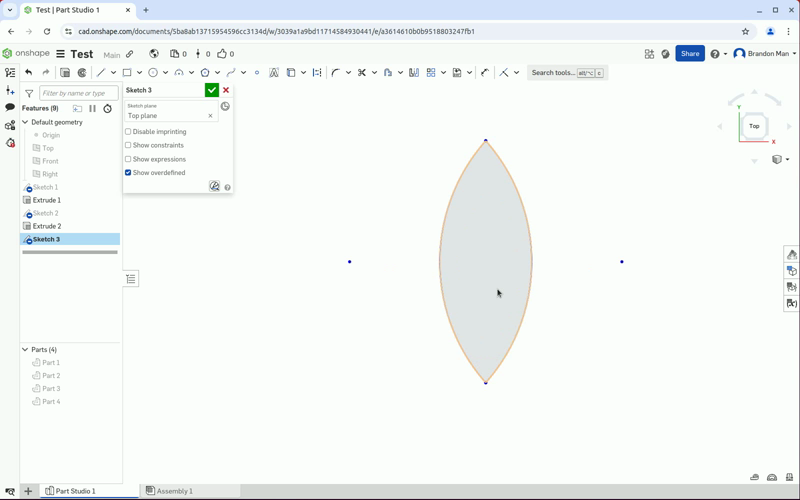
scroll(6)
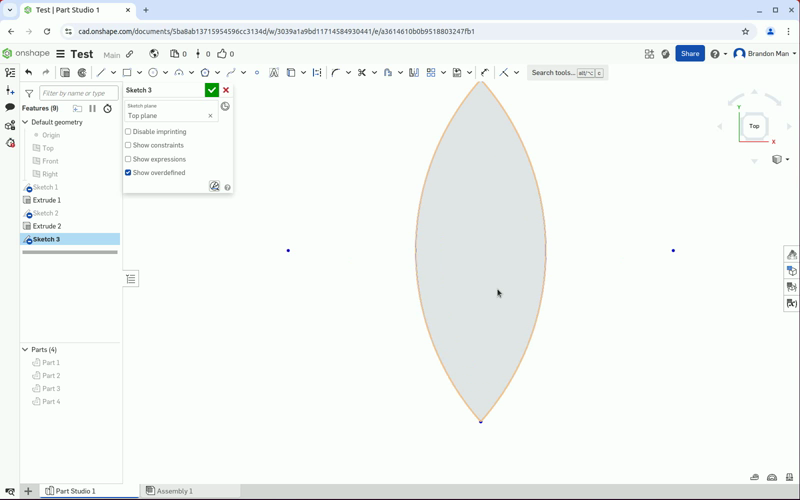
scroll(6)
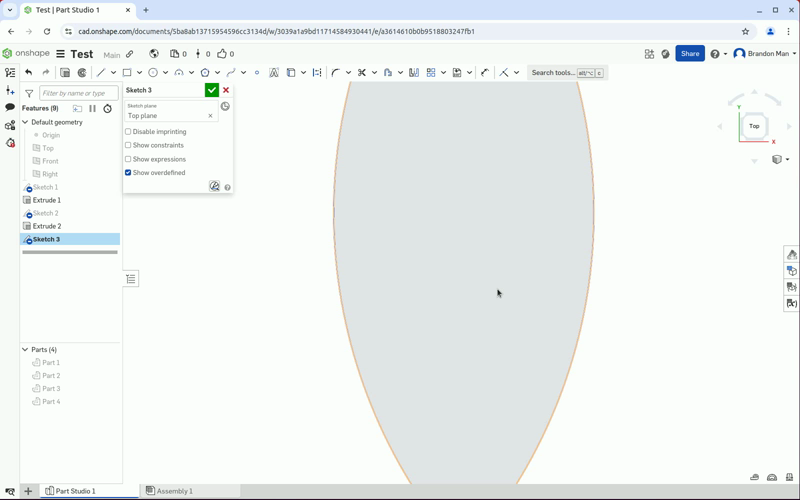
click(497, 288)
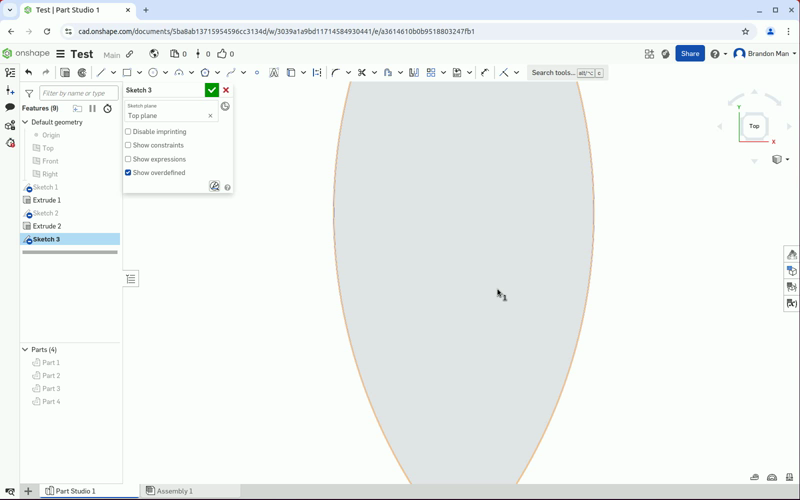
scroll(-6)
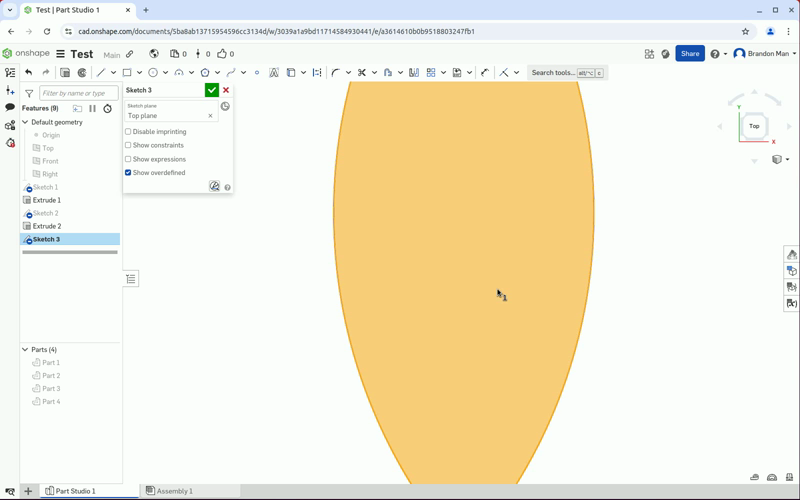
scroll(-6)
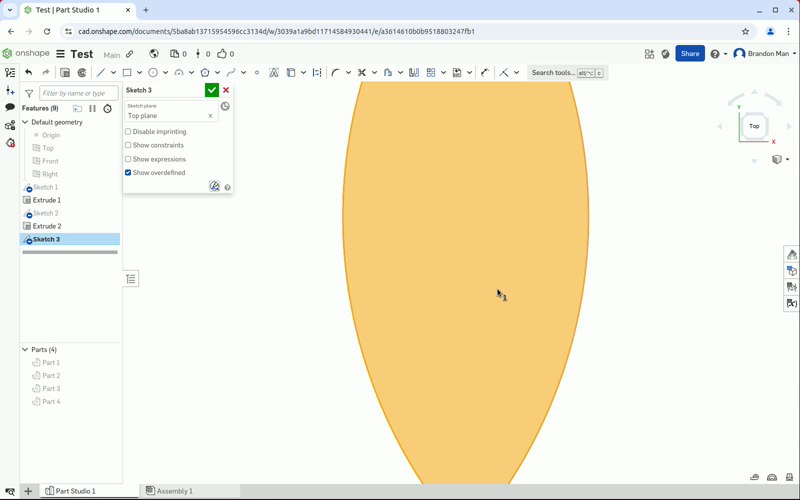
scroll(-6)
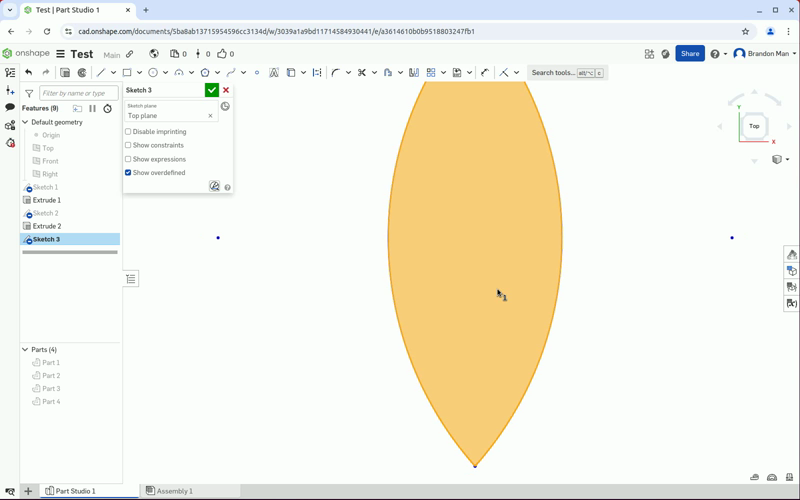
scroll(-6)
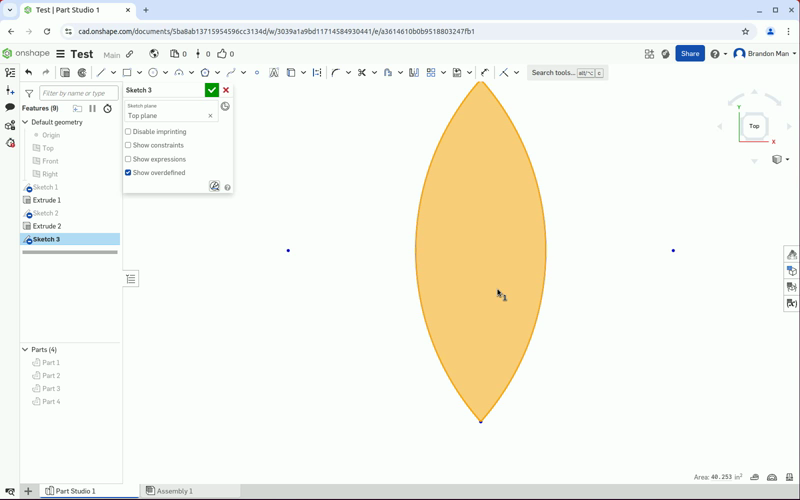
scroll(-6)
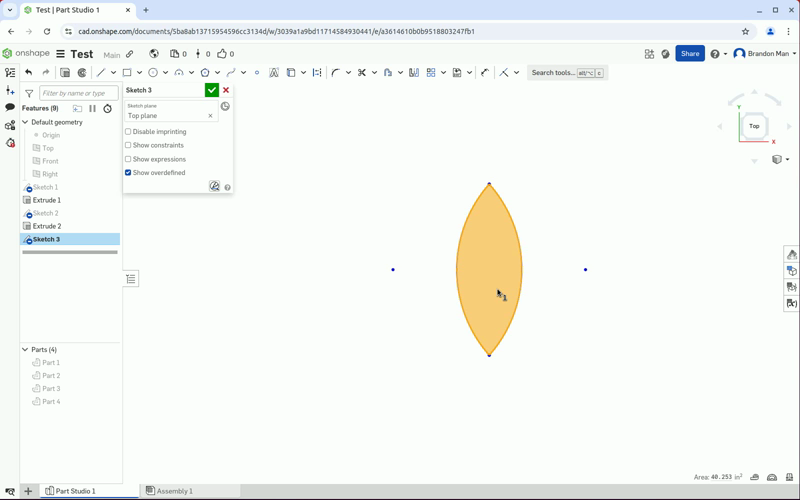
scroll(-6)
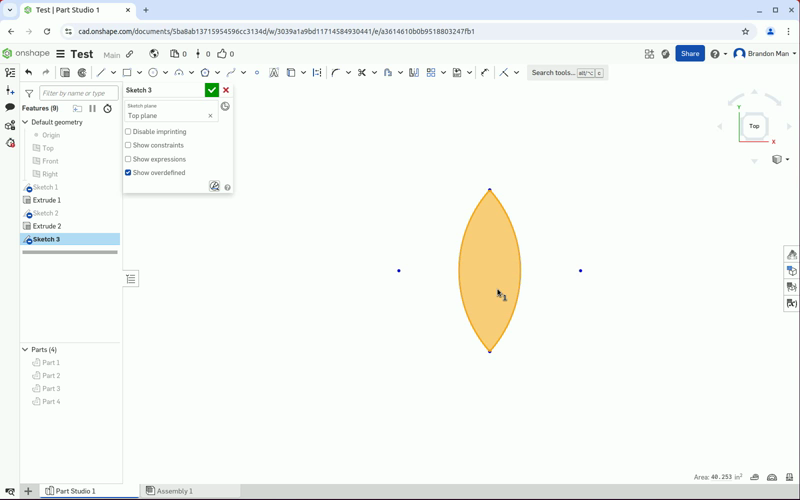
scroll(-6)
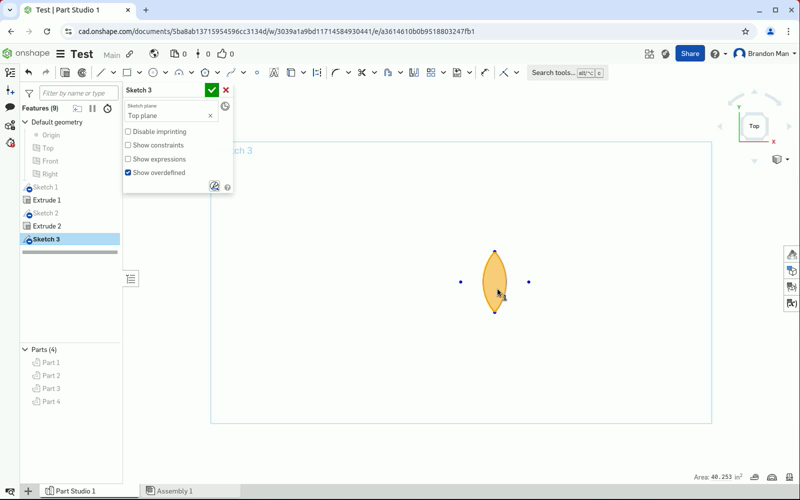
mouse_move(73, 352)
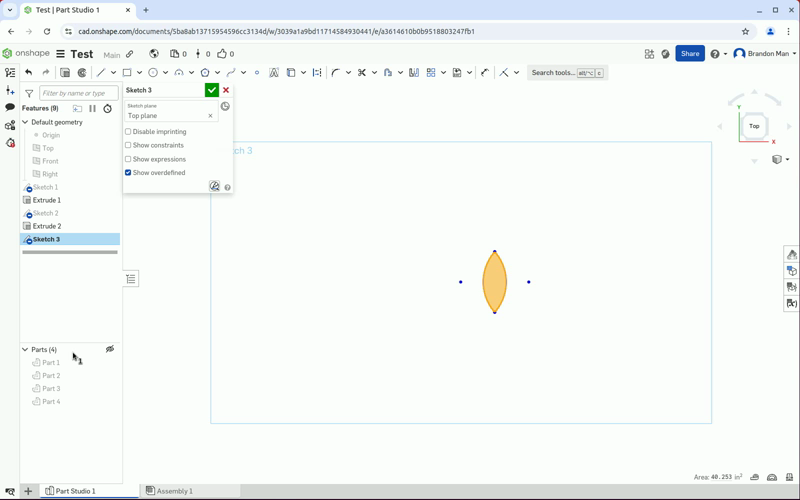
key(shift+y)
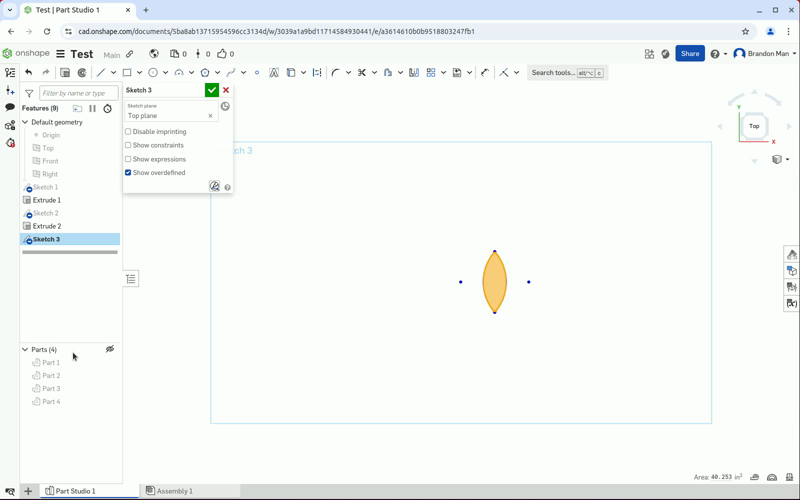
key(shift+e)
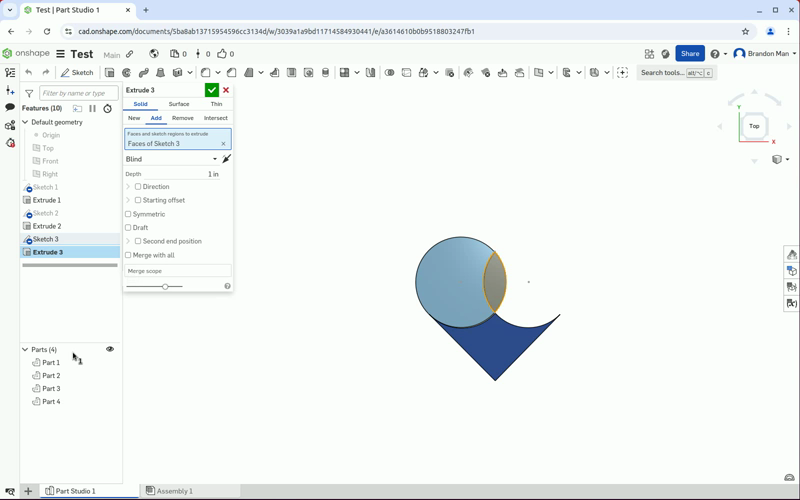
mouse_move(143, 106)
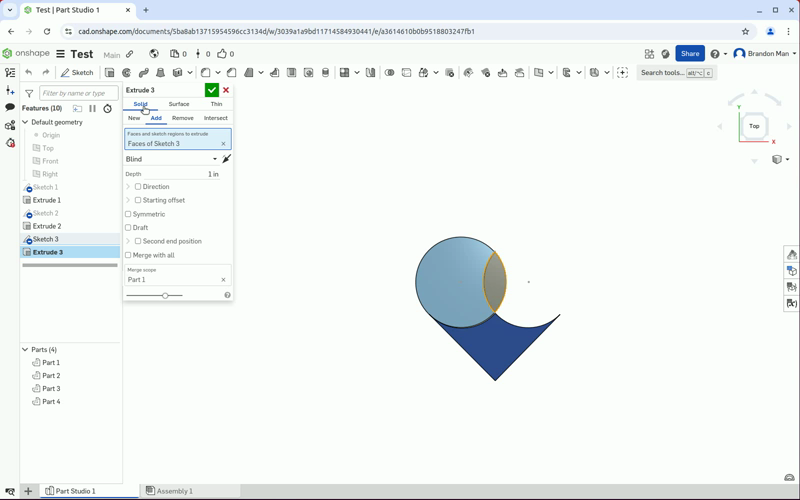
click(143, 106)
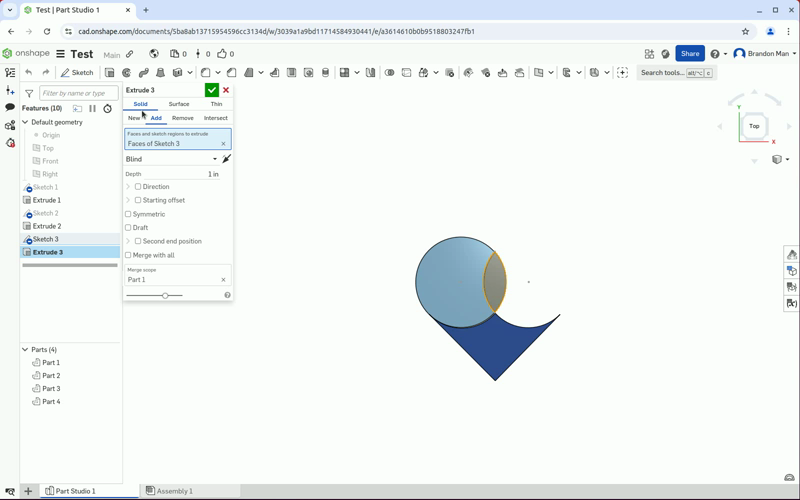
mouse_move(137, 120)
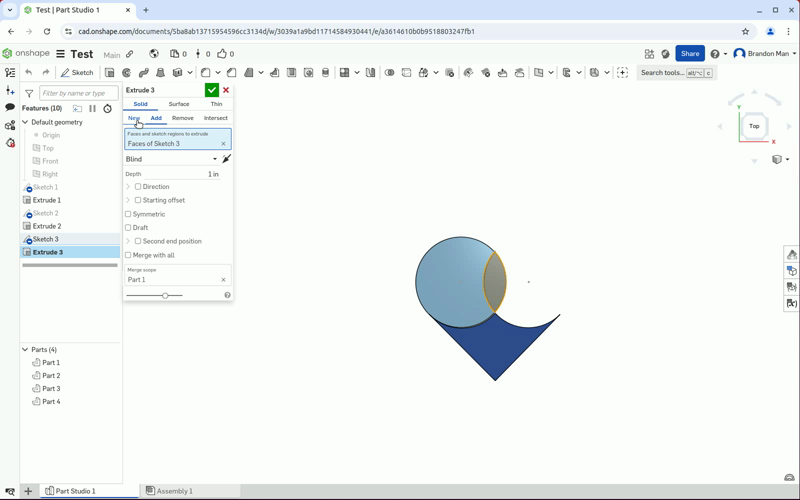
click(137, 120)
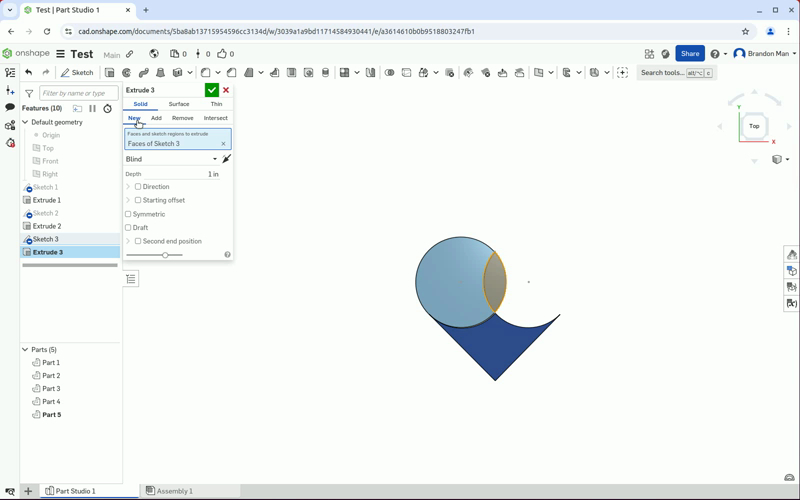
key(tab, 4)
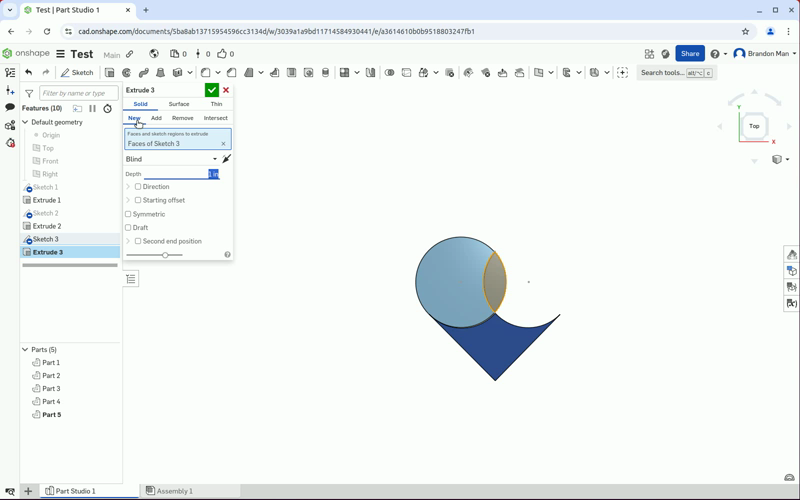
text(2.407)
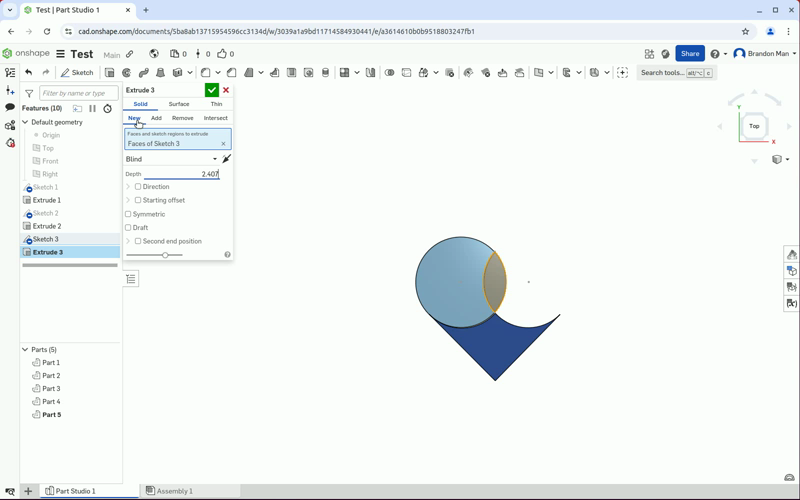
key(enter)
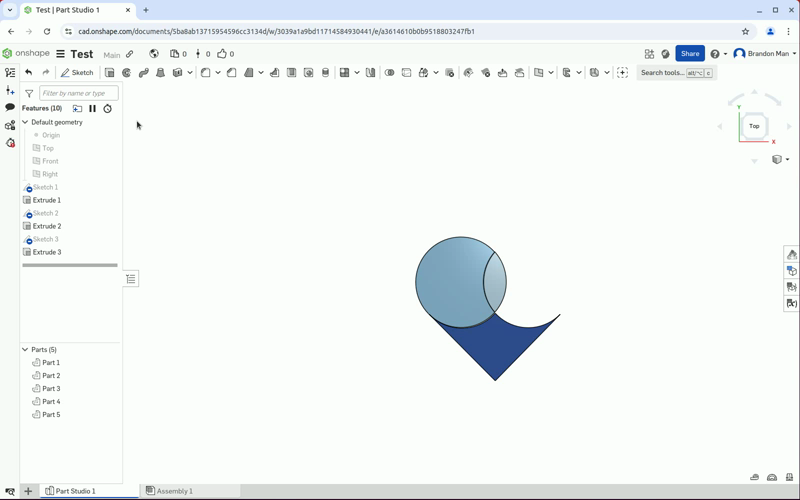
key(shift+h)
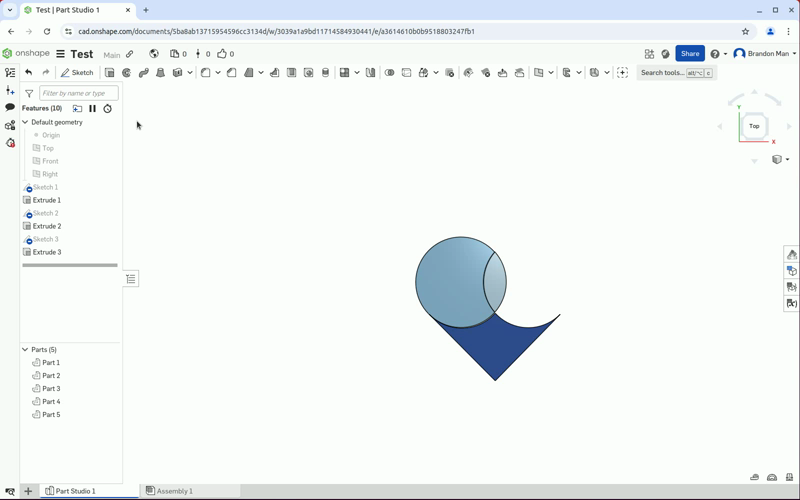
key(shift+h)
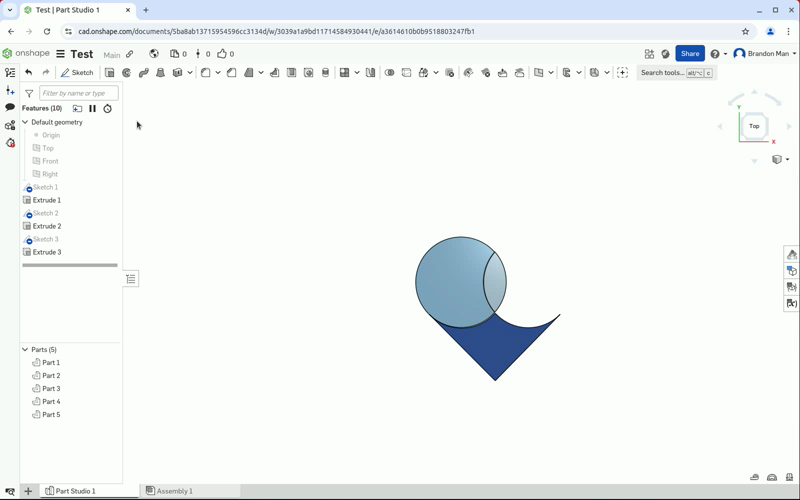
mouse_move(73, 189)
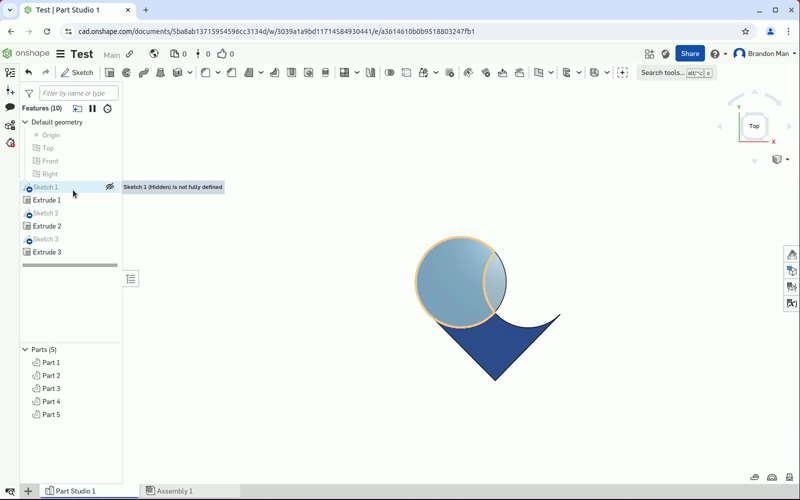
click(73, 189)
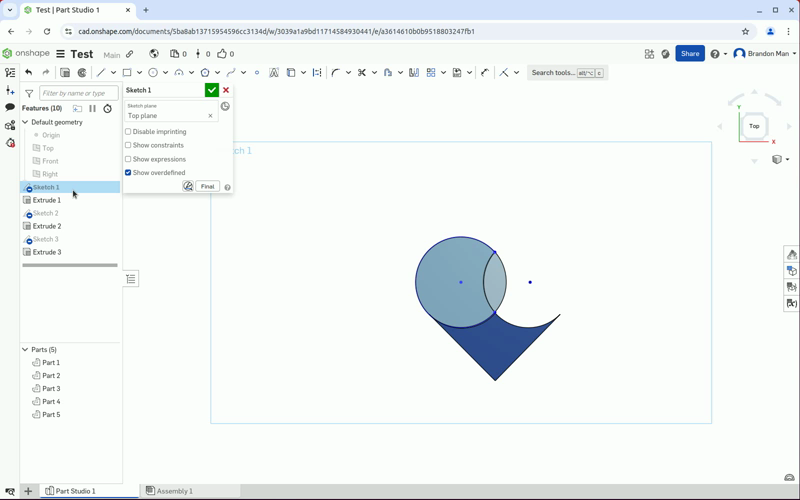
mouse_move(229, 92)
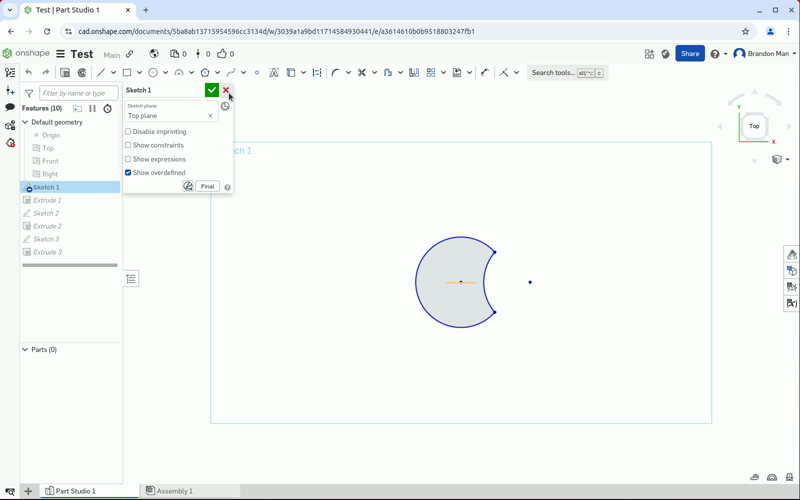
click(229, 92)
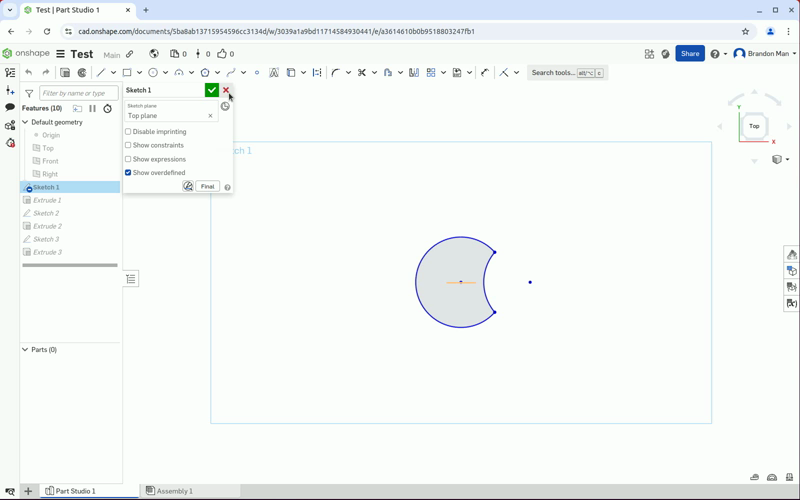
key(shift+s)
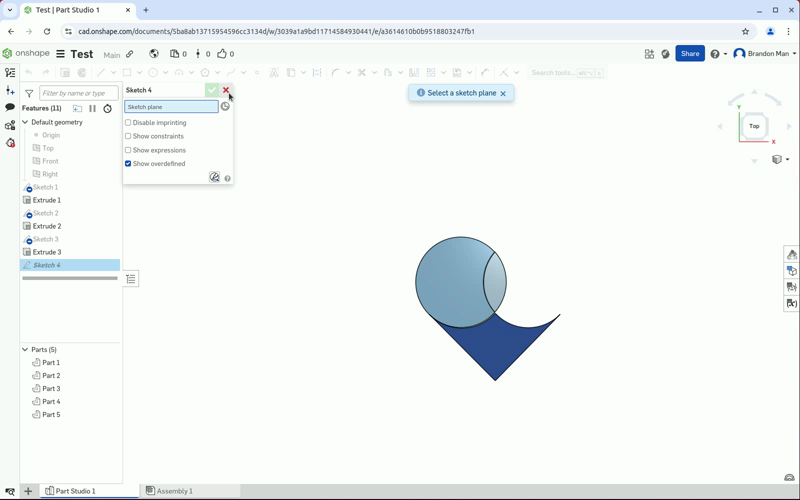
mouse_move(73, 150)
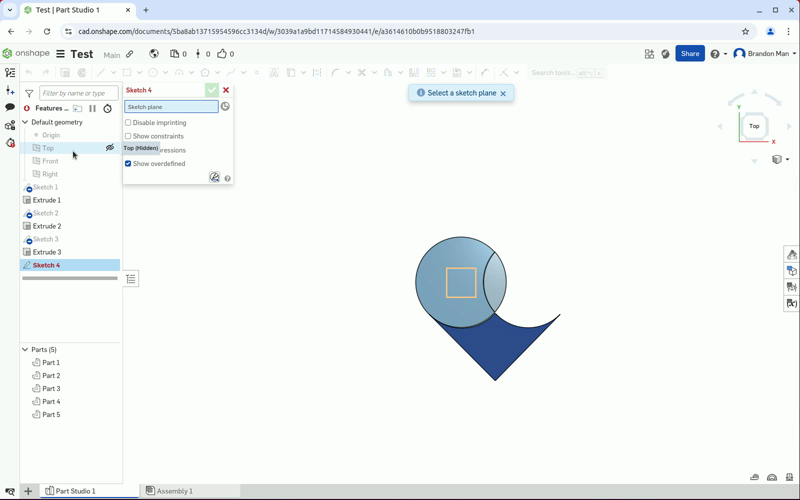
click(73, 150)
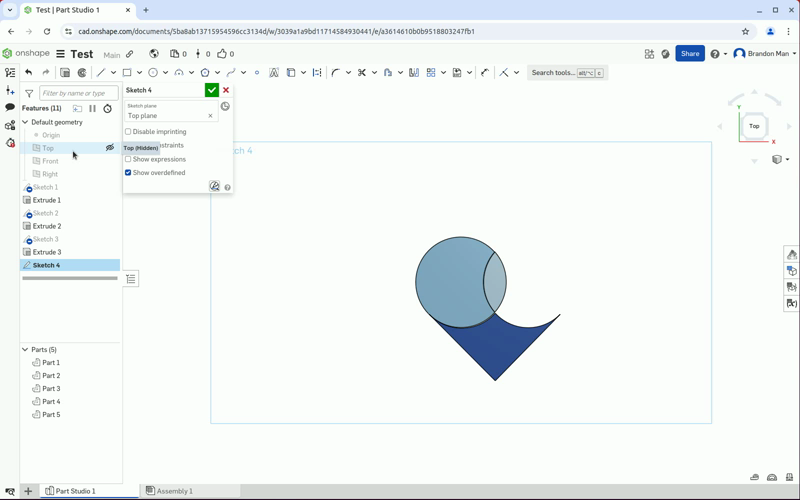
mouse_move(73, 352)
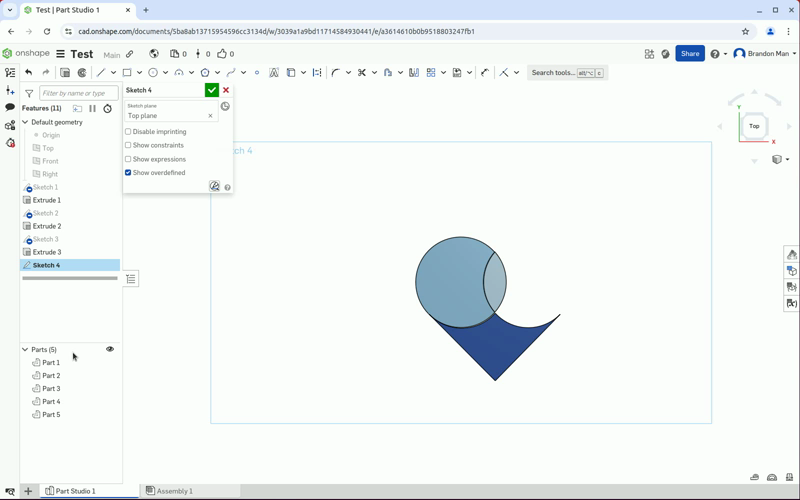
key(y)
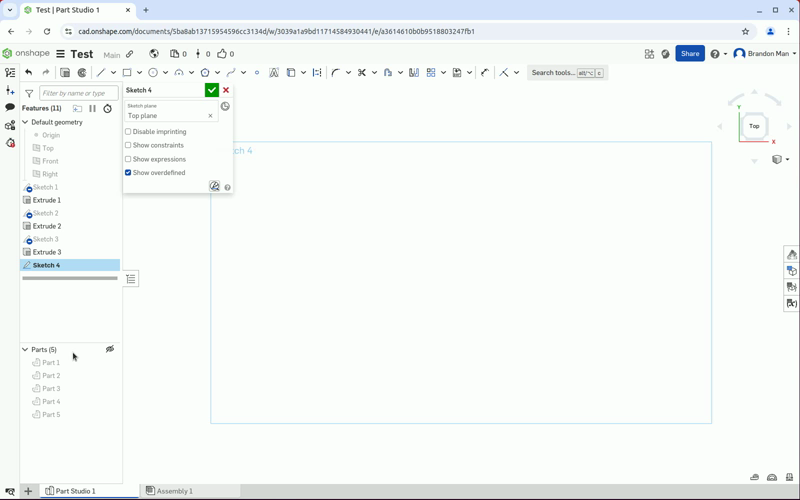
key(a)
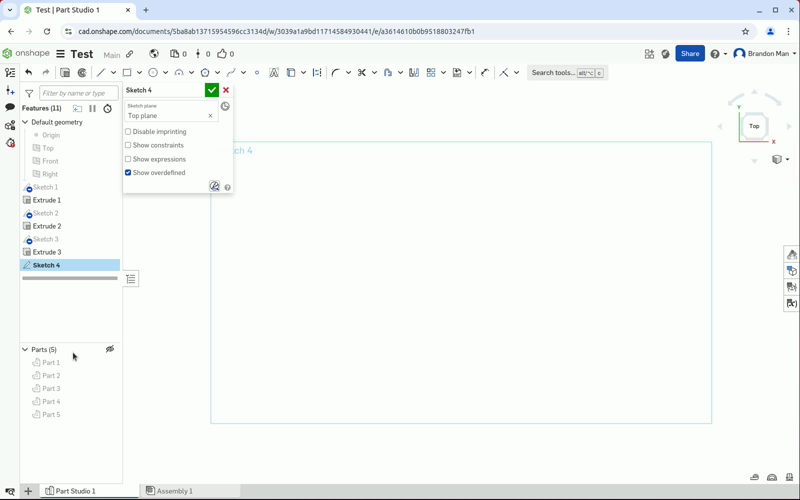
key_down(shift)
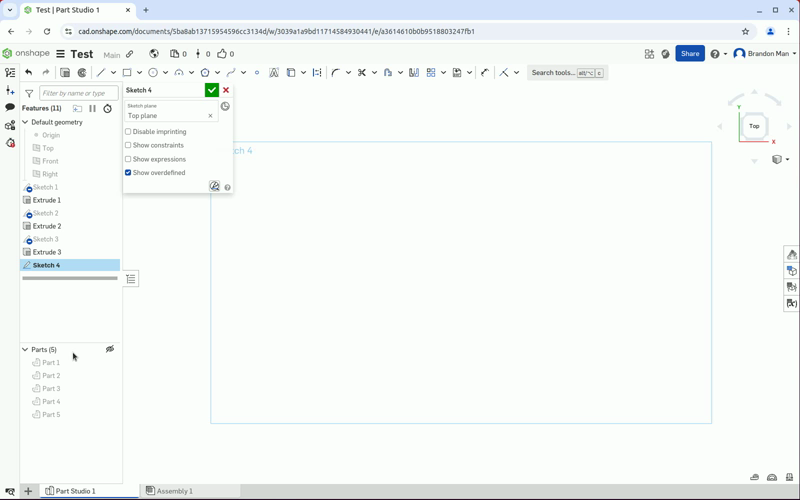
mouse_move(494, 312)
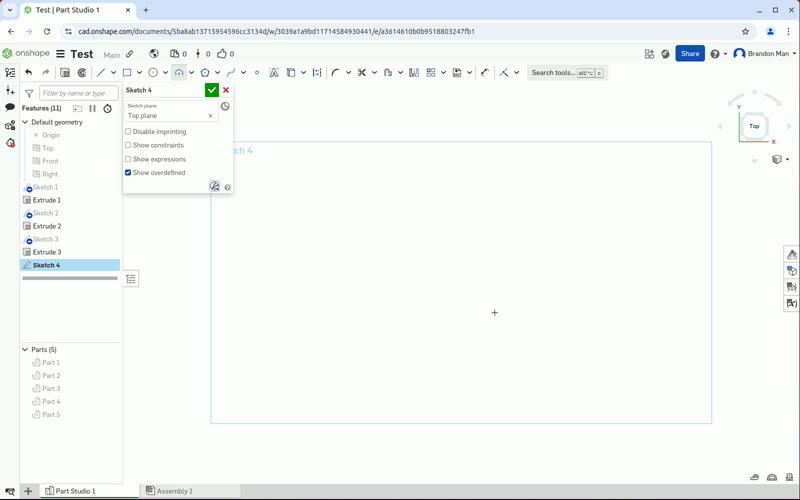
click(494, 312)
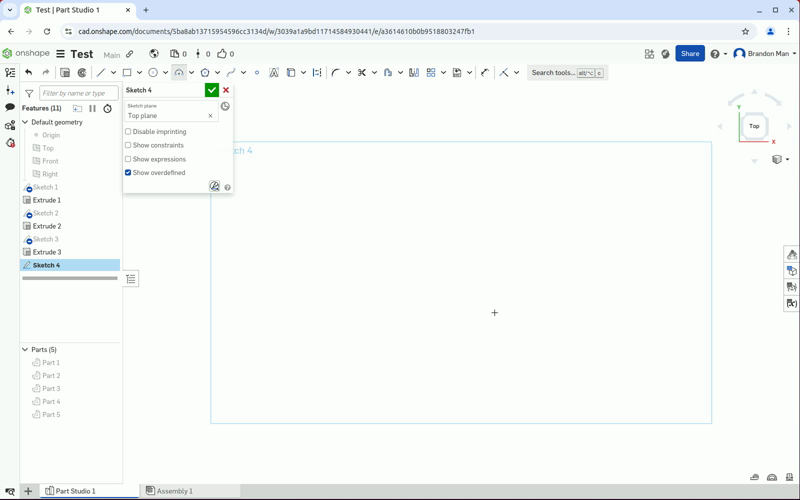
key_up(shift)
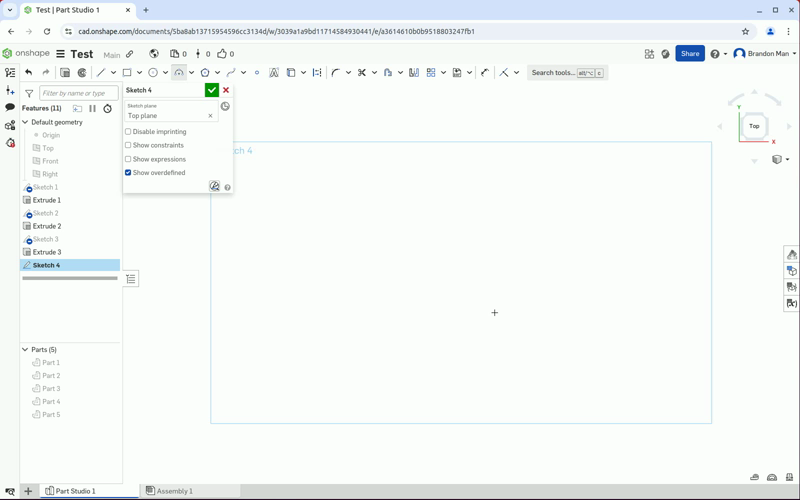
key_down(shift)
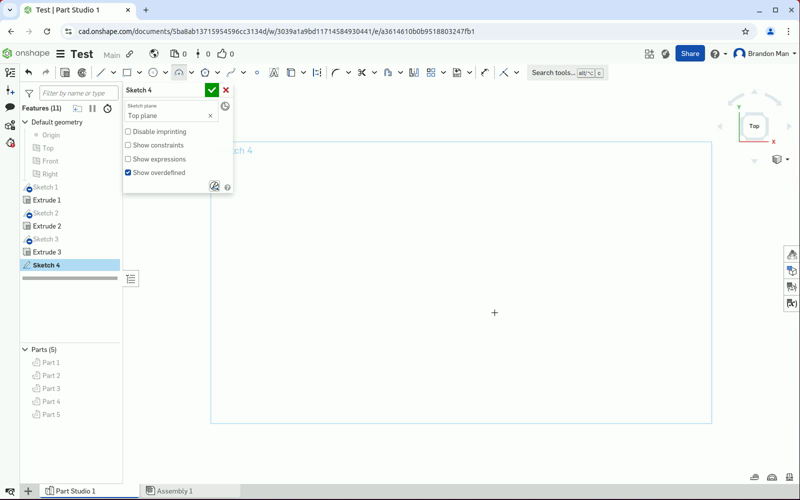
mouse_move(494, 252)
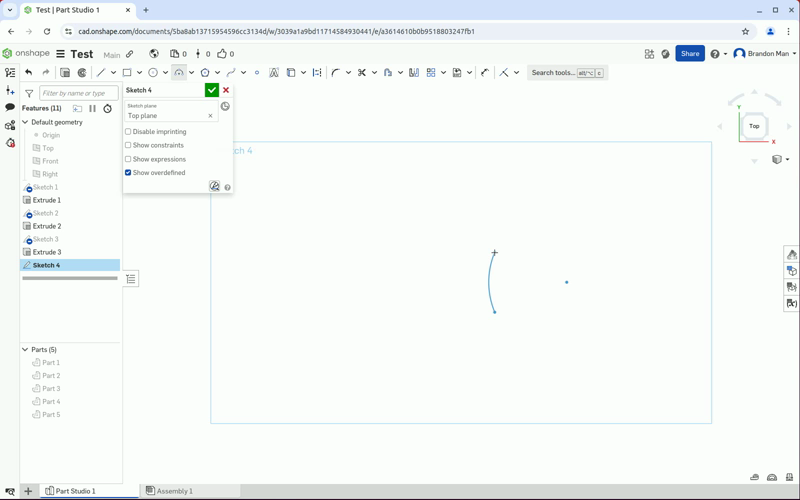
click(494, 252)
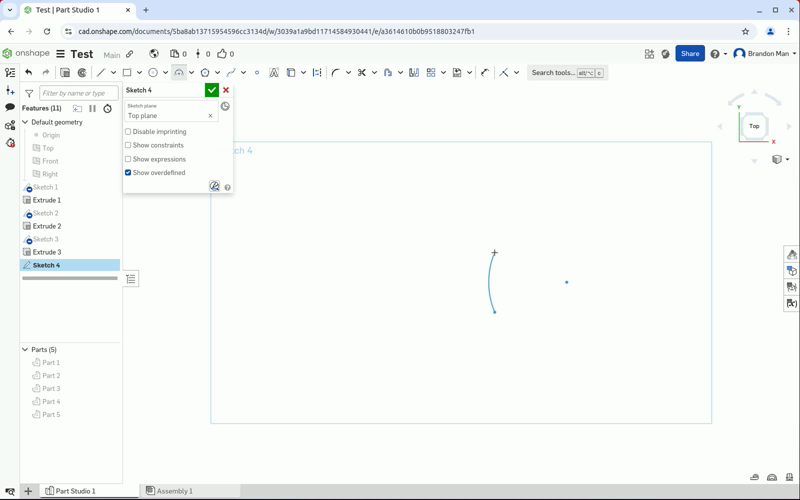
mouse_move(573, 282)
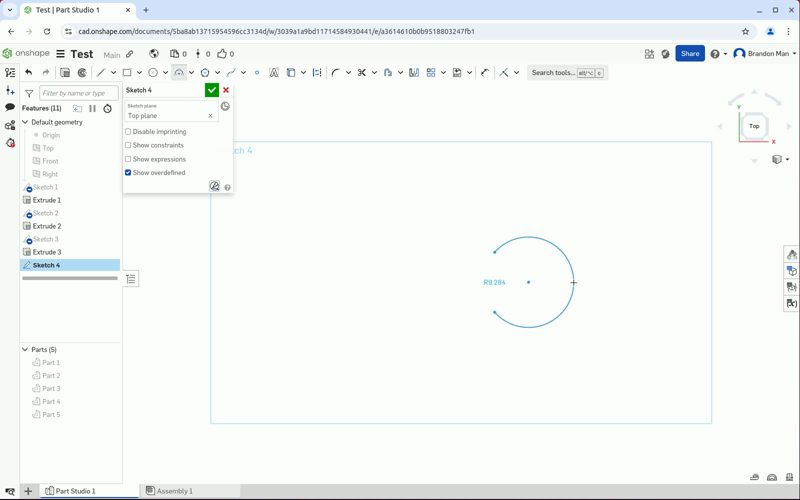
click(573, 282)
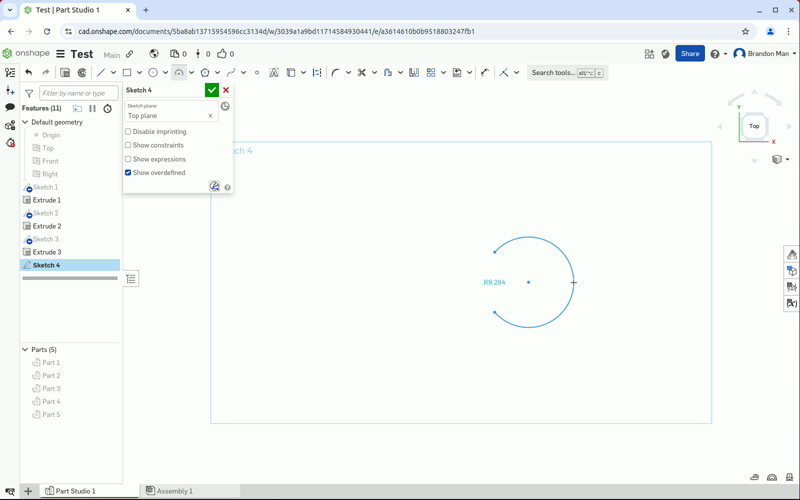
key_up(shift)
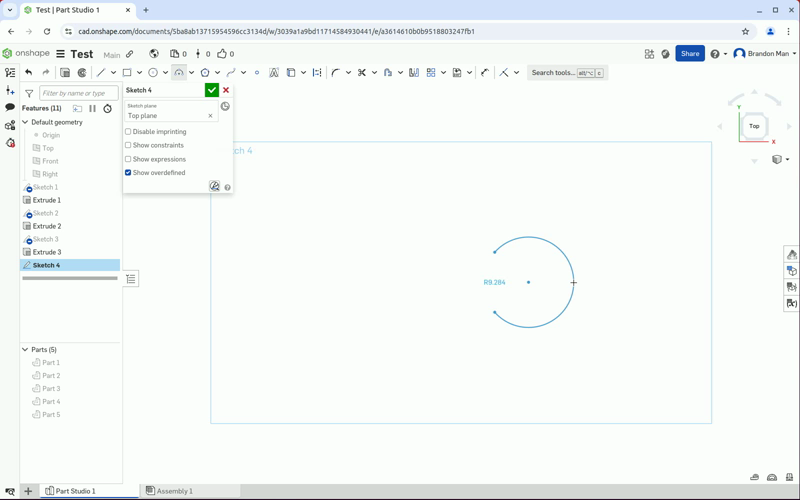
mouse_move(494, 252)
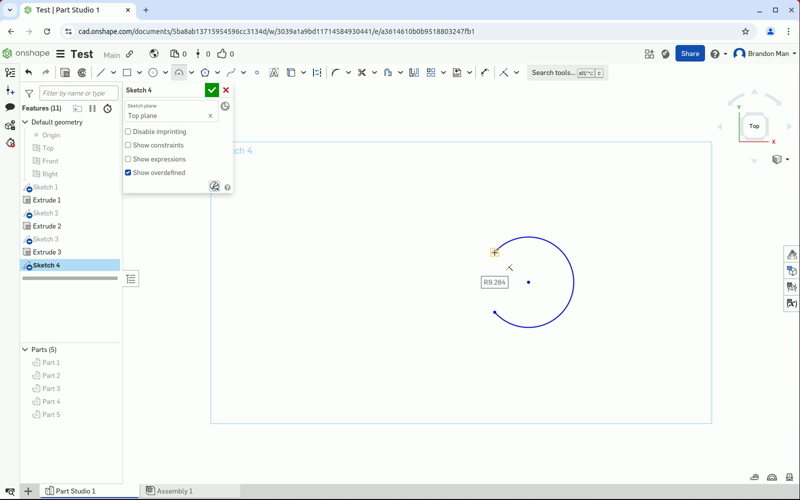
click(494, 252)
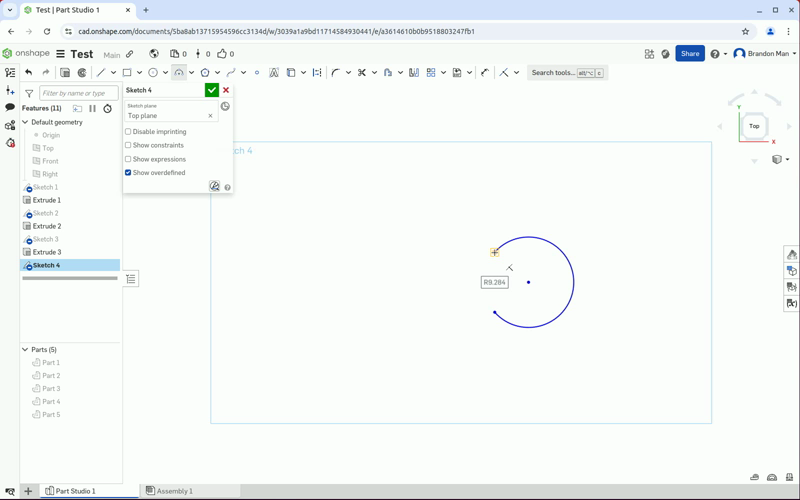
mouse_move(494, 312)
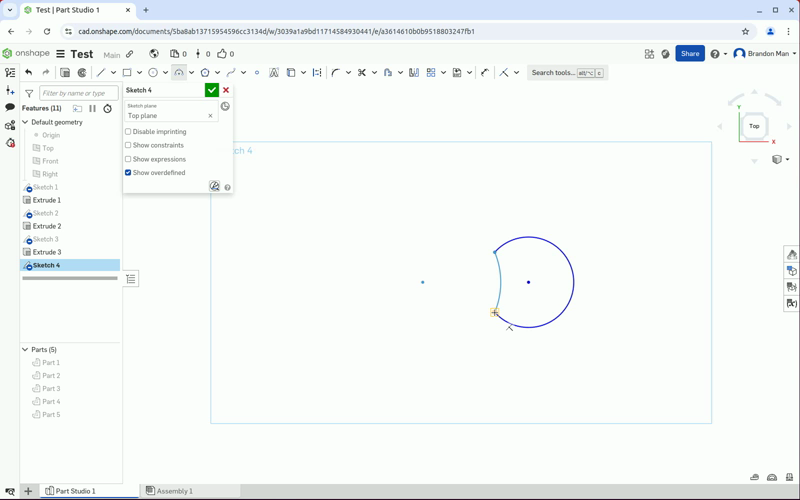
click(494, 312)
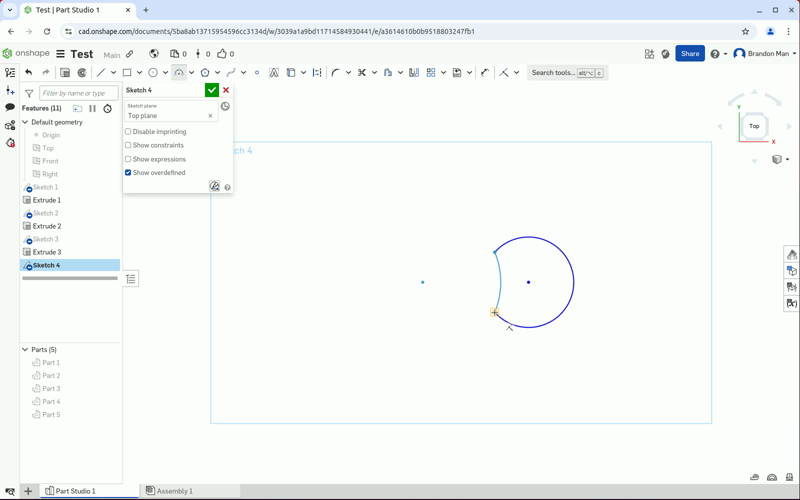
key_down(shift)
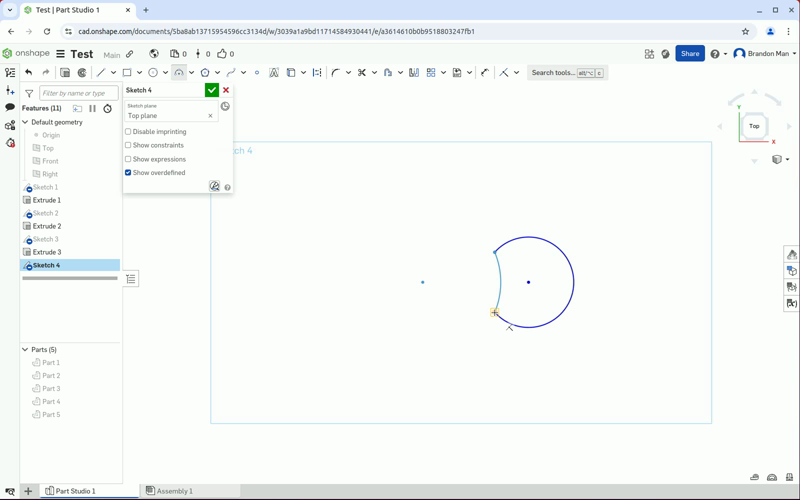
mouse_move(506, 282)
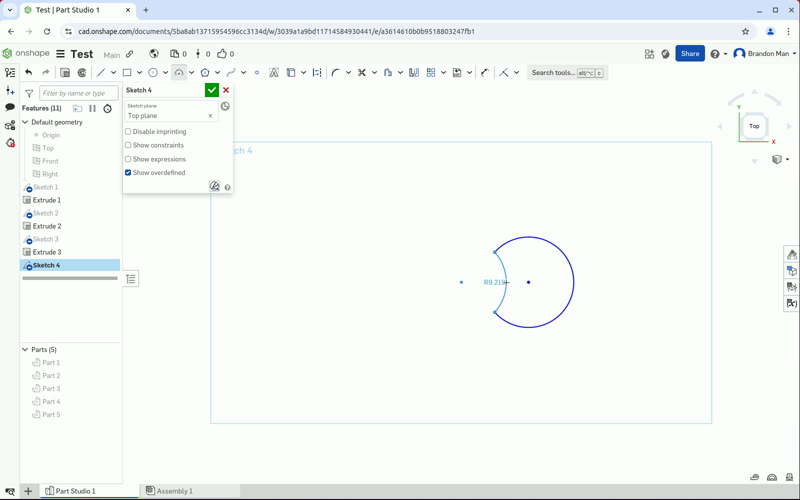
click(506, 282)
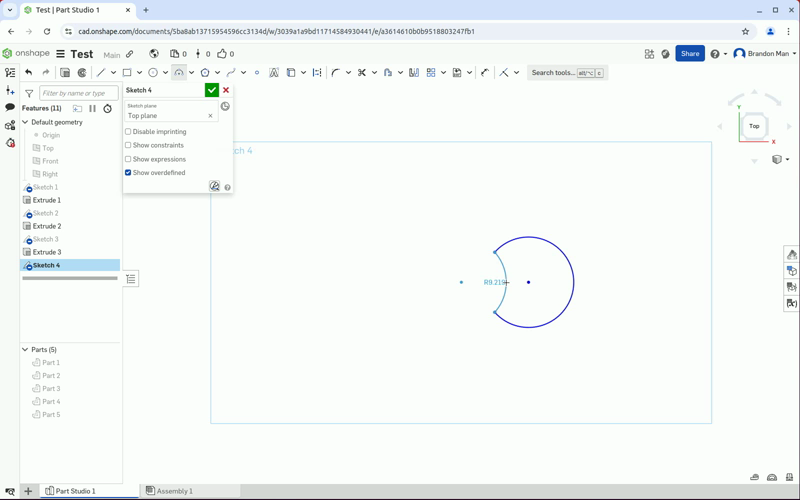
key_up(shift)
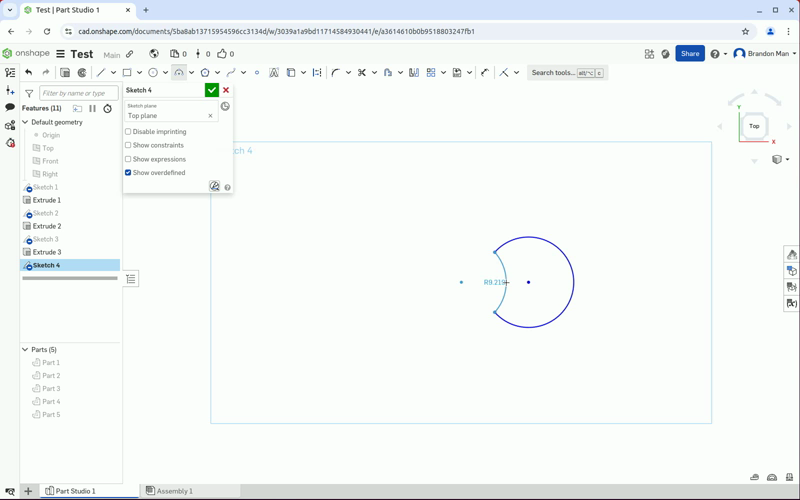
key(esc)
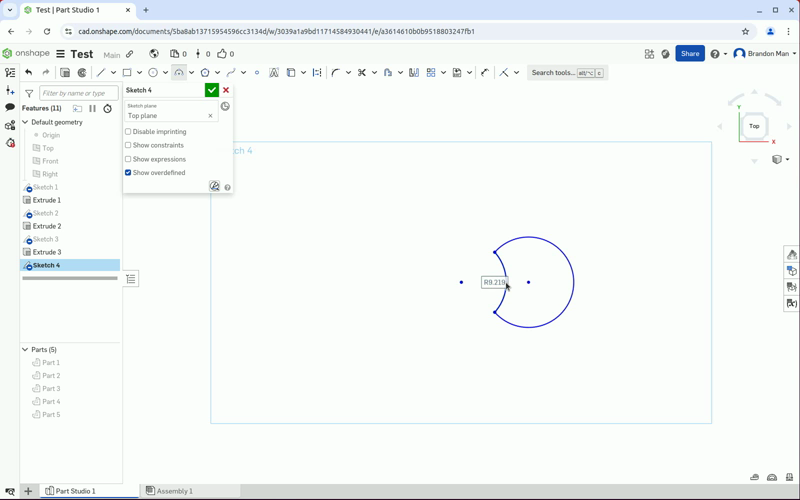
mouse_move(559, 257)
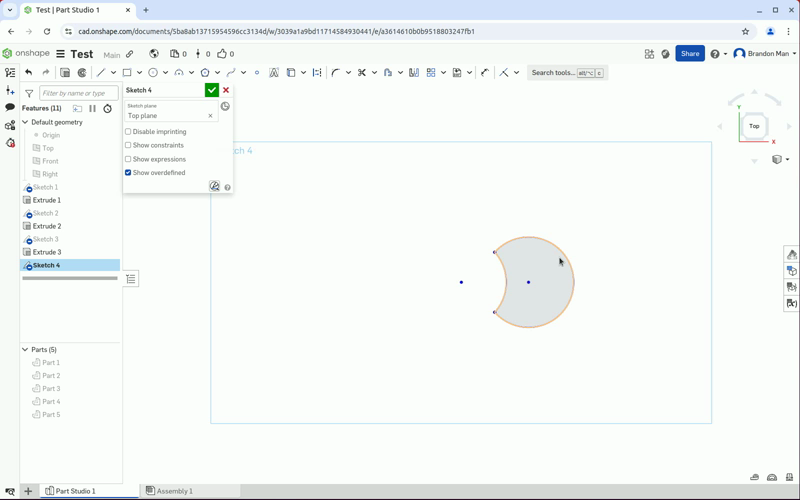
click(559, 257)
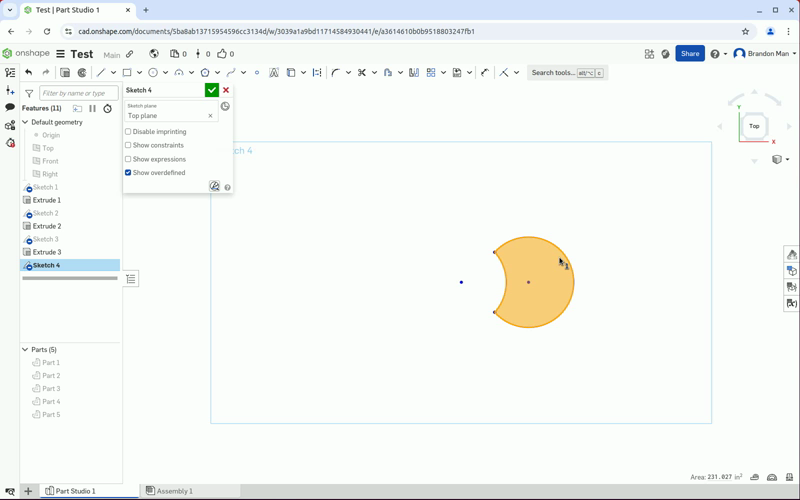
mouse_move(73, 352)
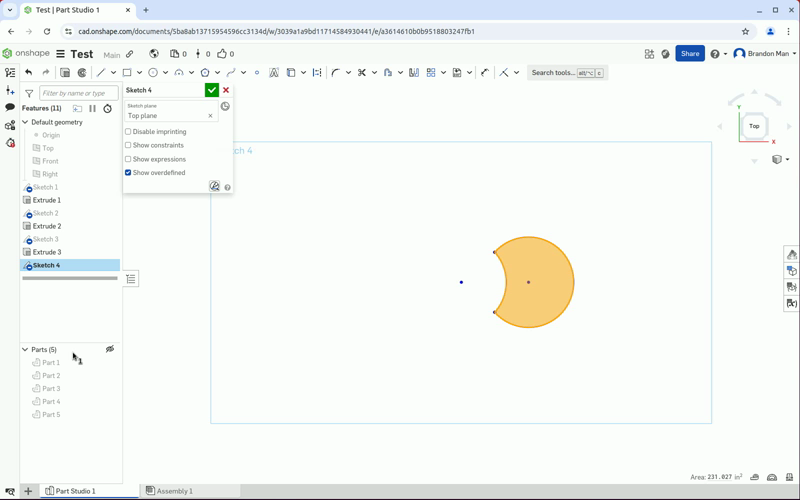
key(shift+y)
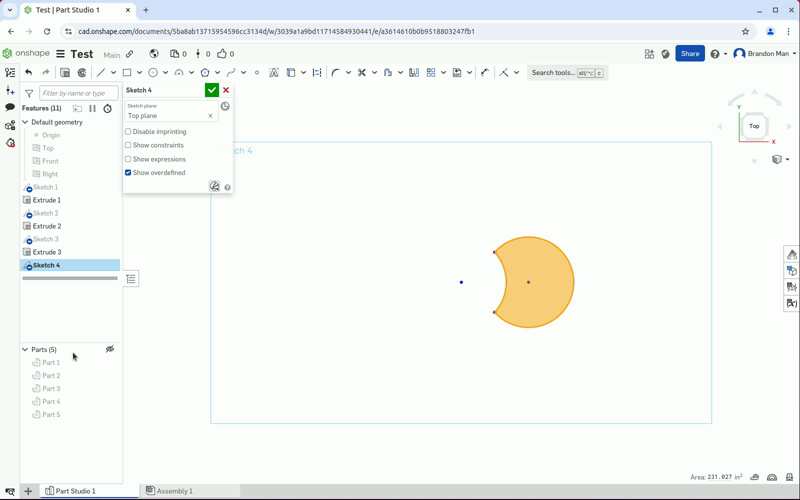
key(shift+e)
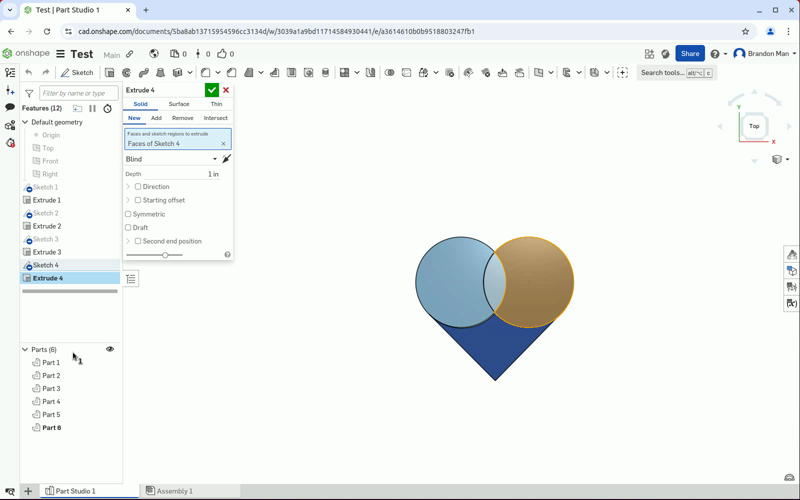
mouse_move(143, 106)
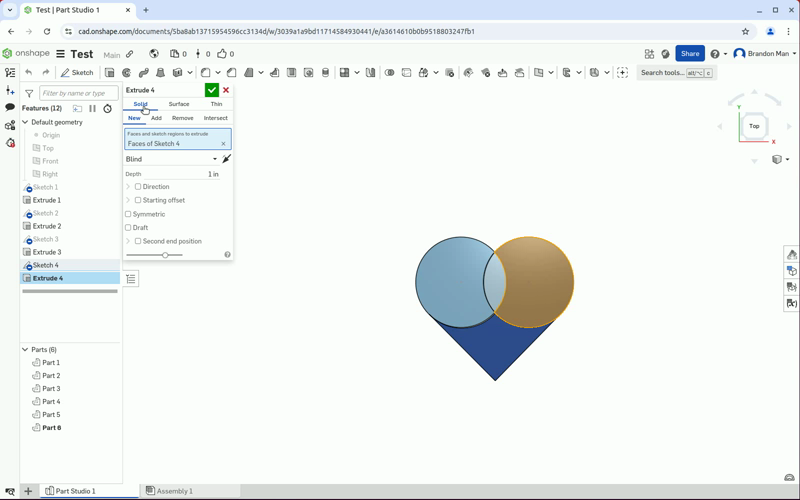
click(143, 106)
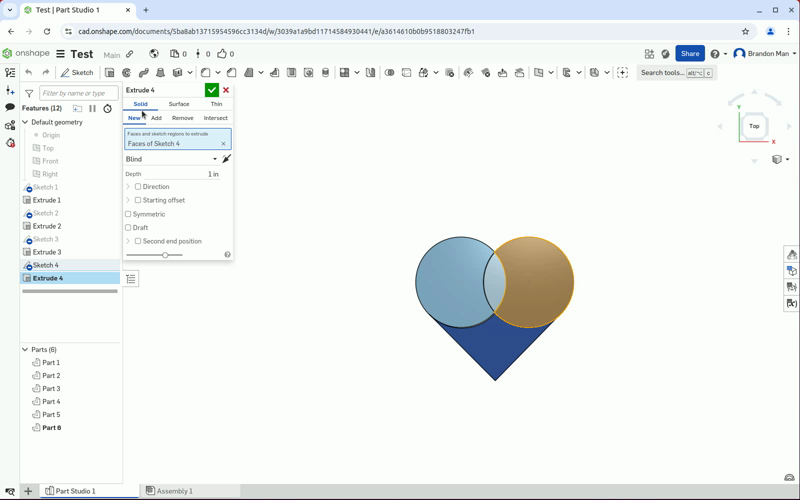
mouse_move(137, 120)
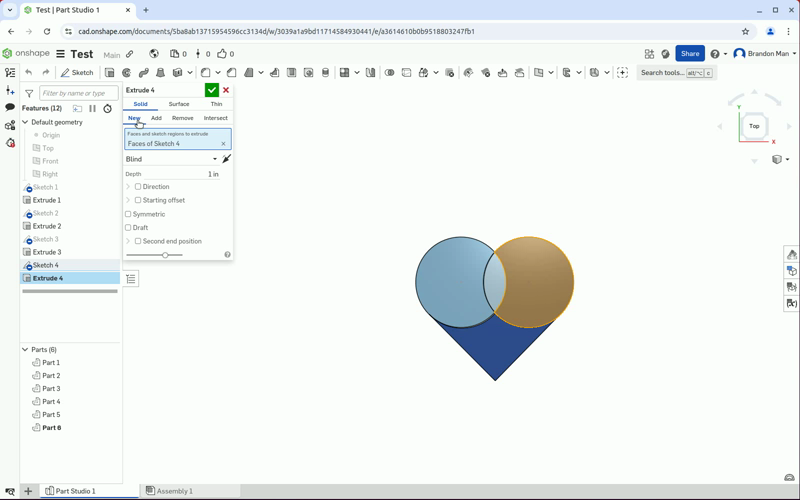
click(137, 120)
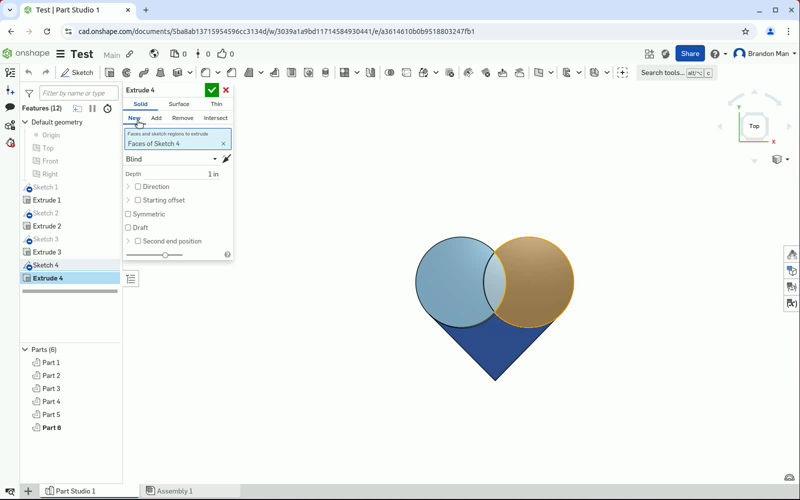
key(tab, 4)
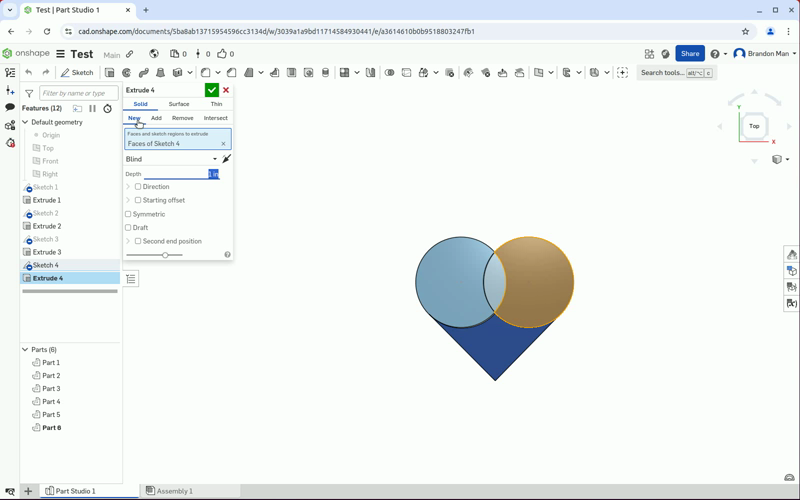
text(2.407)
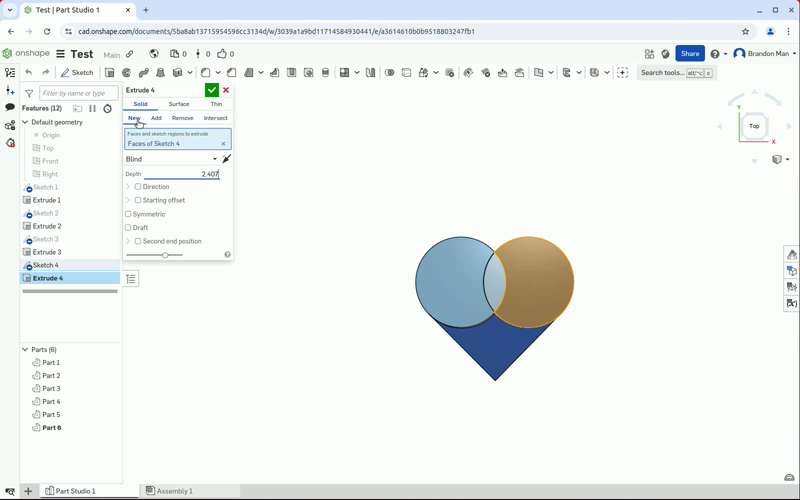
key(enter)
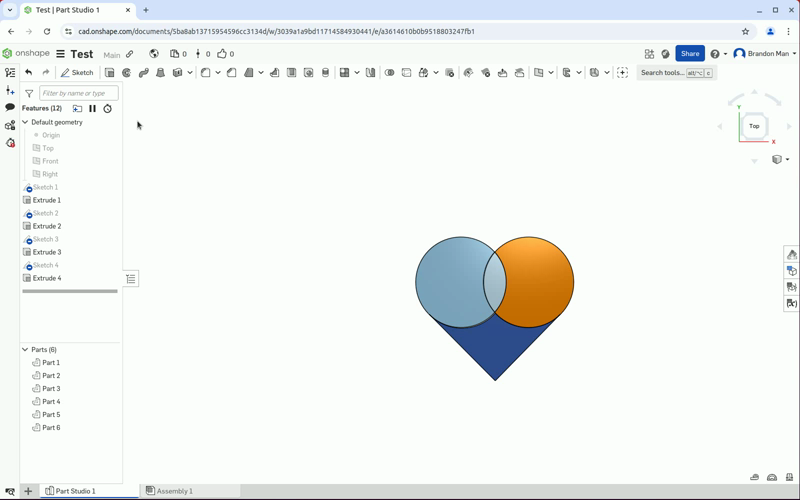
key(shift+h)
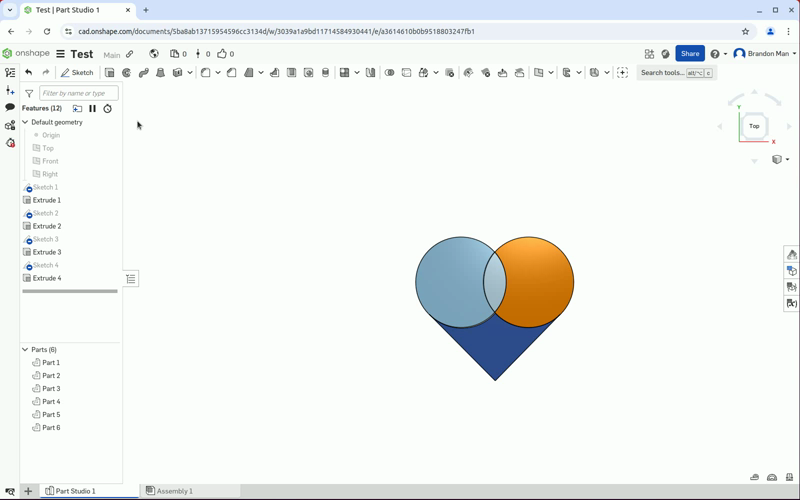
key(shift+h)
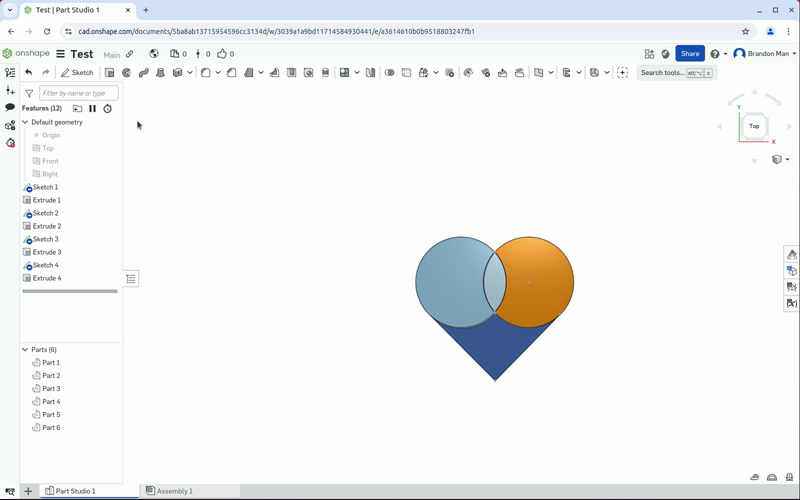
key(shift+7)
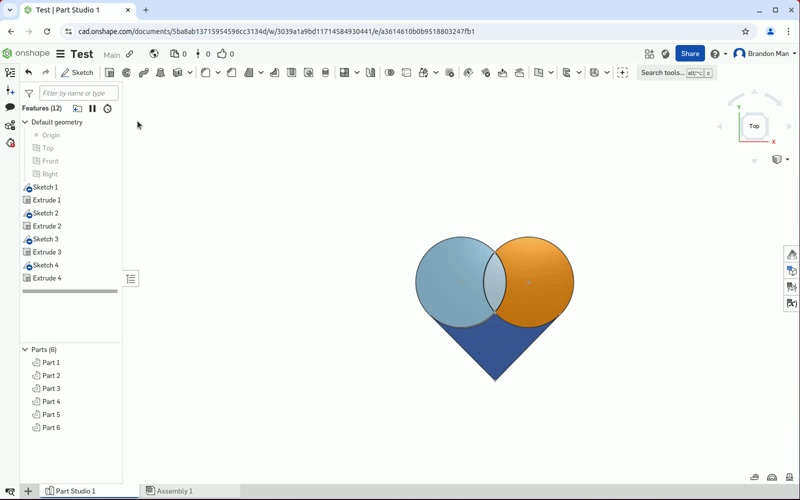
key(up, 3)
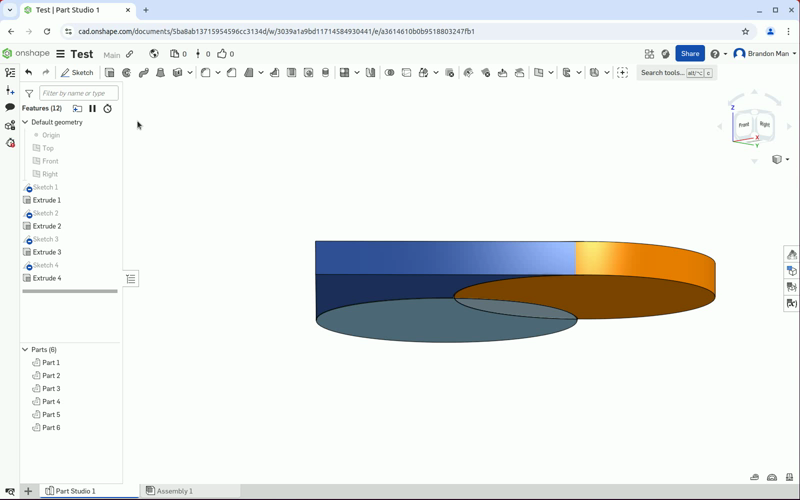
key(left, 3)
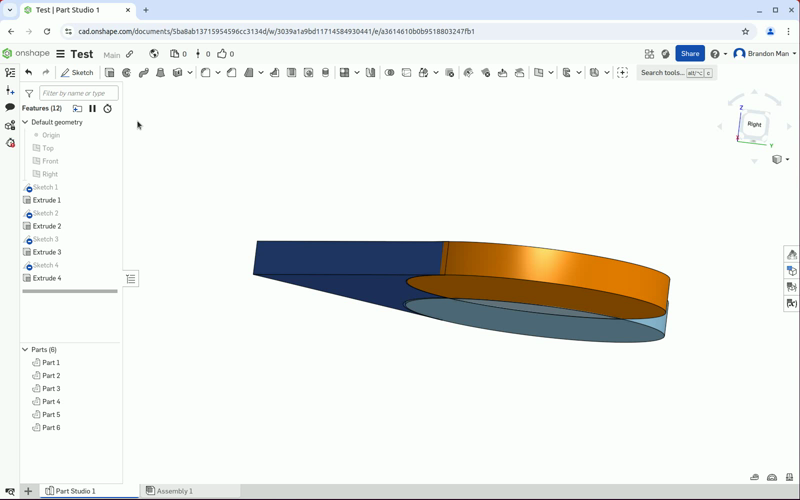
key(right, 3)
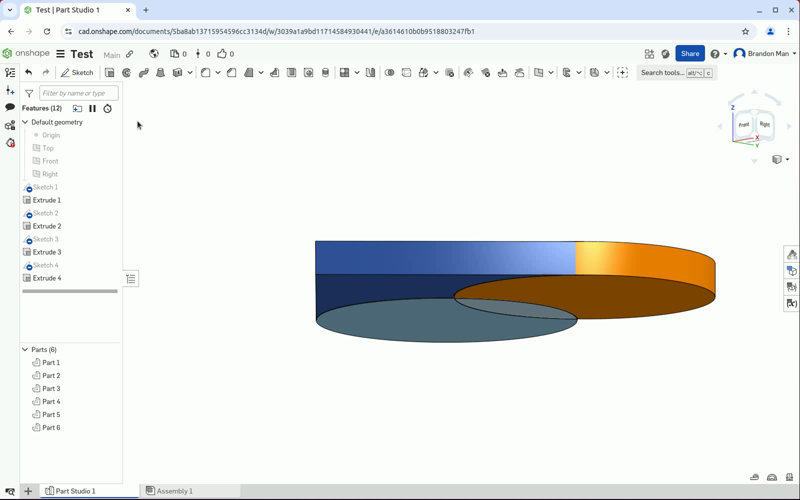
key(down, 3)
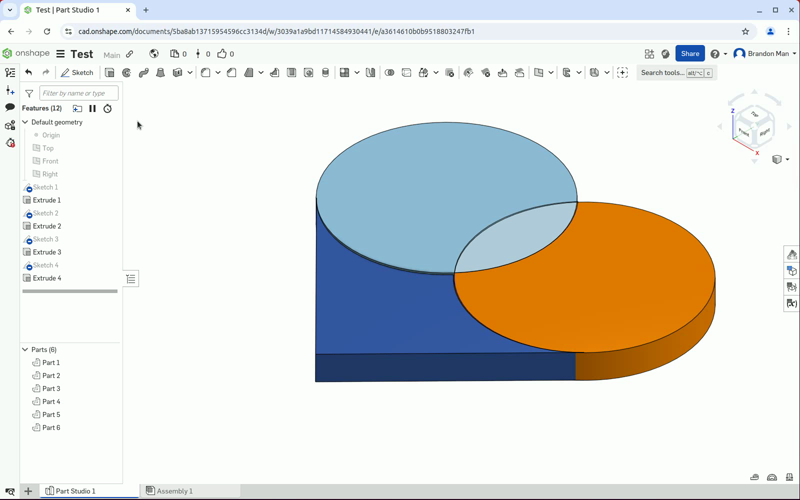
mouse_move(73, 189)
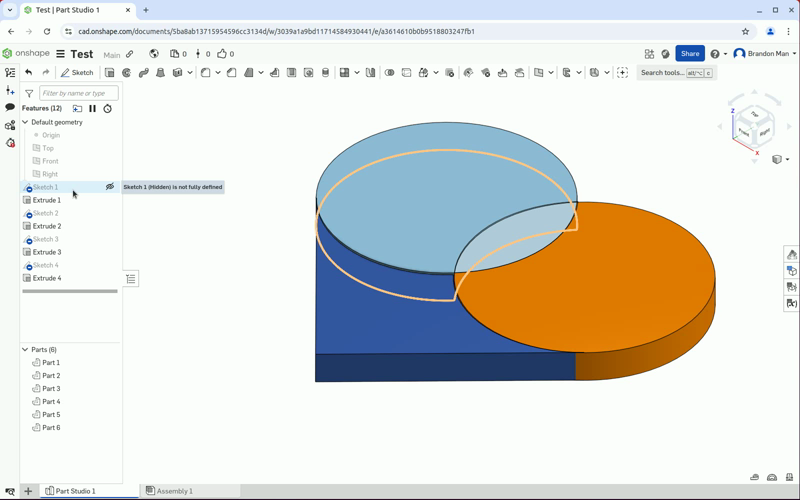
click(73, 189)